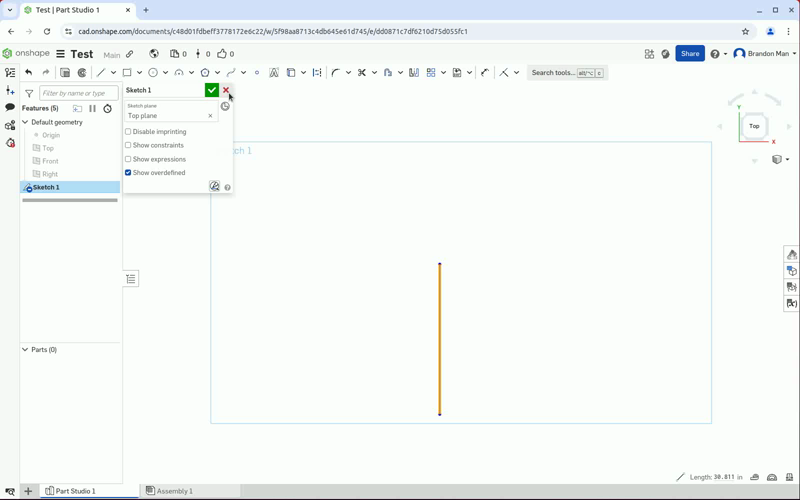
key(shift+h)
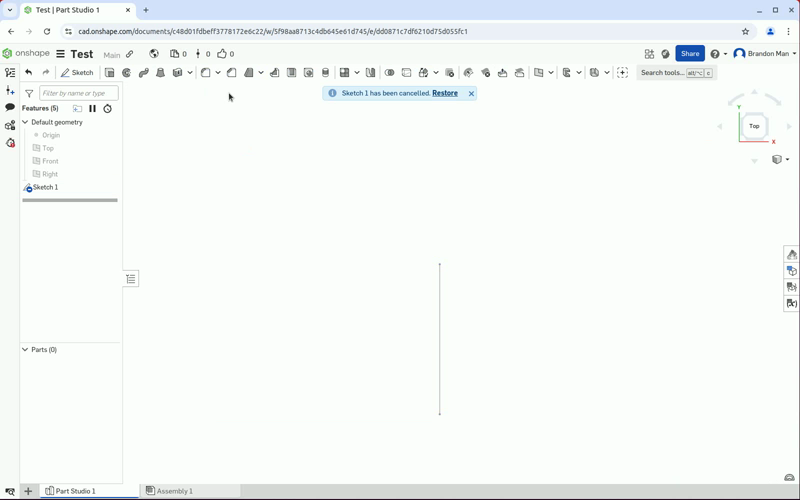
key(shift+s)
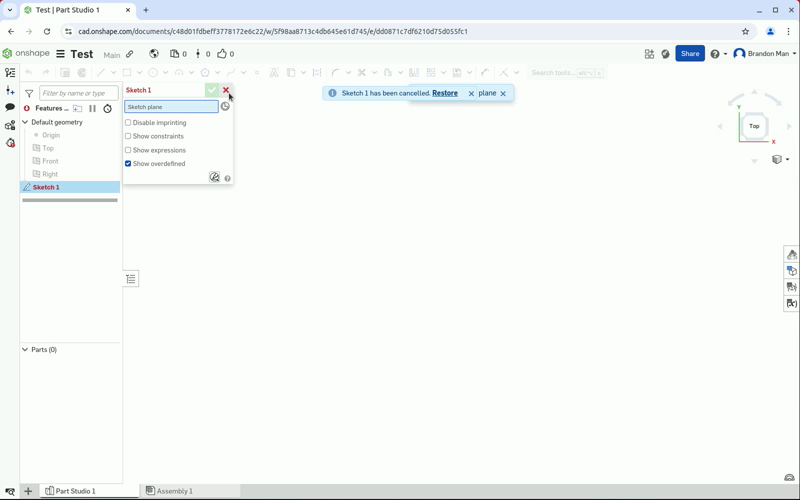
mouse_move(73, 150)
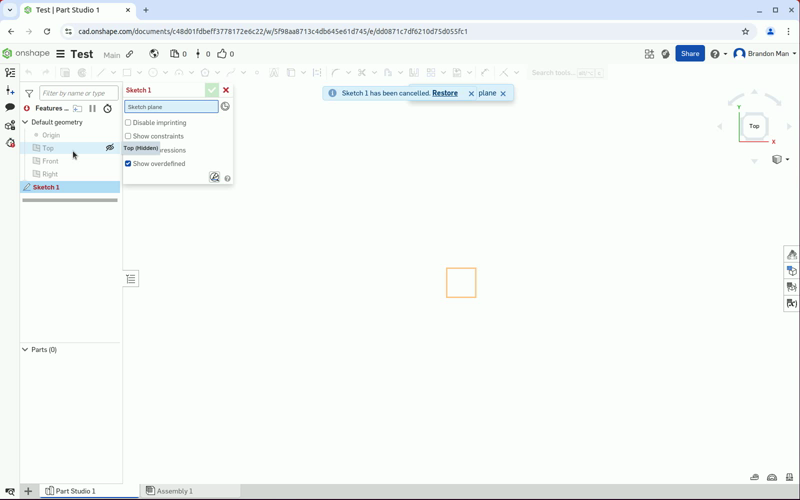
click(73, 150)
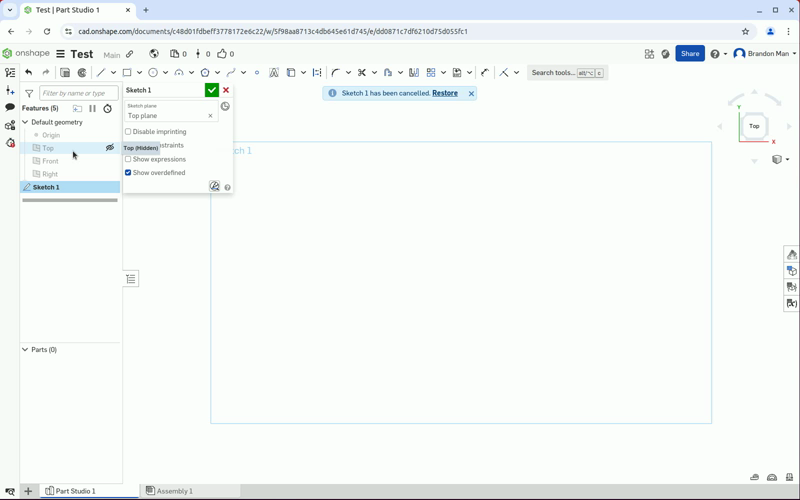
mouse_move(73, 352)
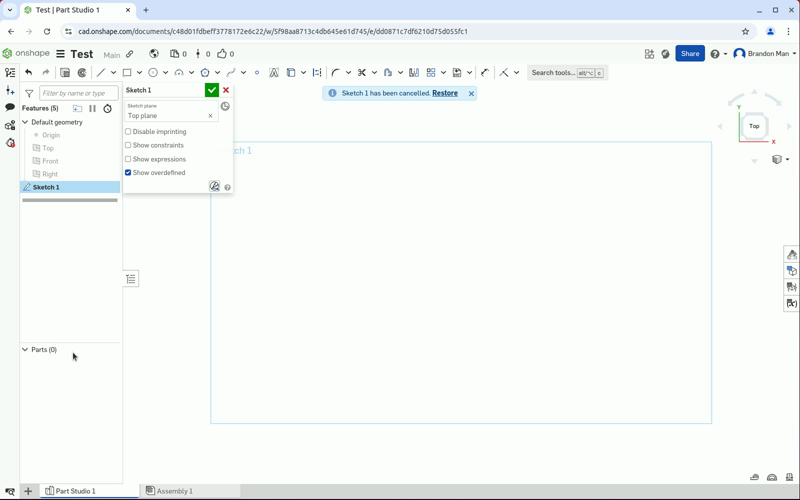
key(y)
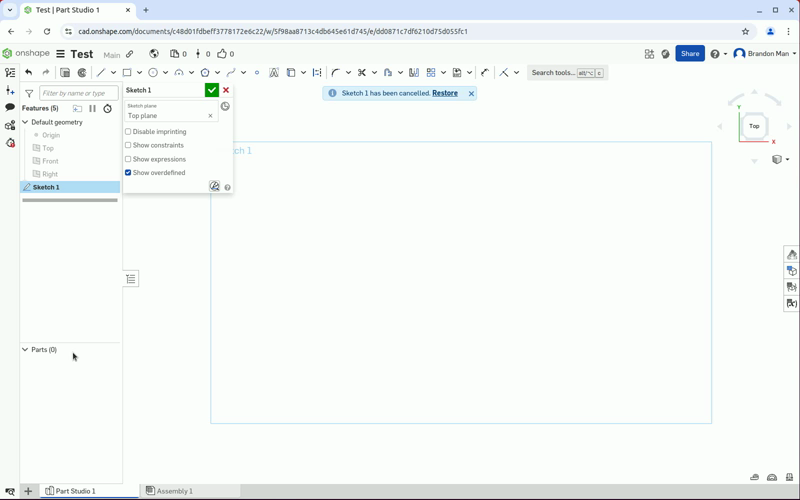
key(l)
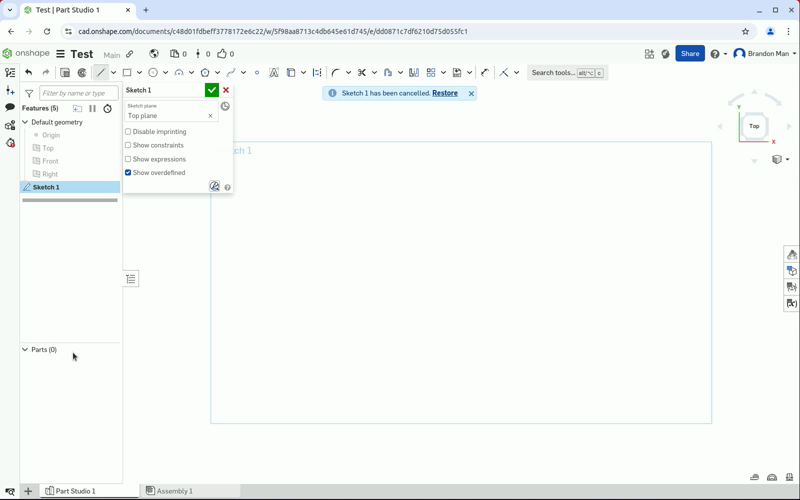
key_down(shift)
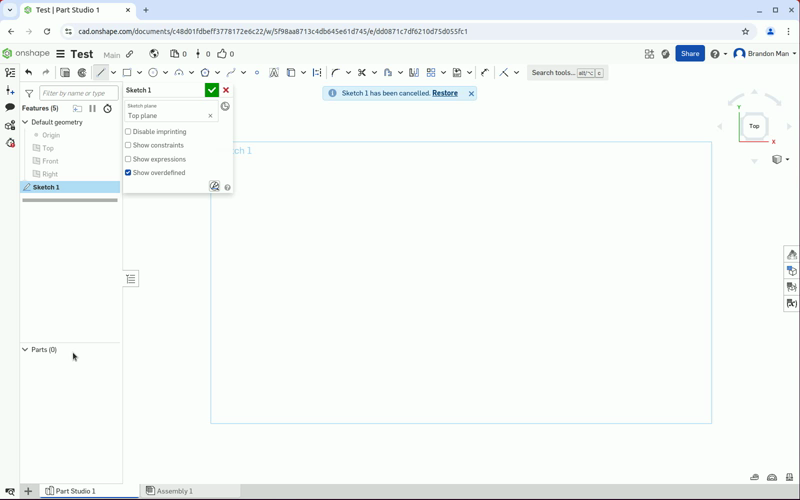
mouse_move(372, 282)
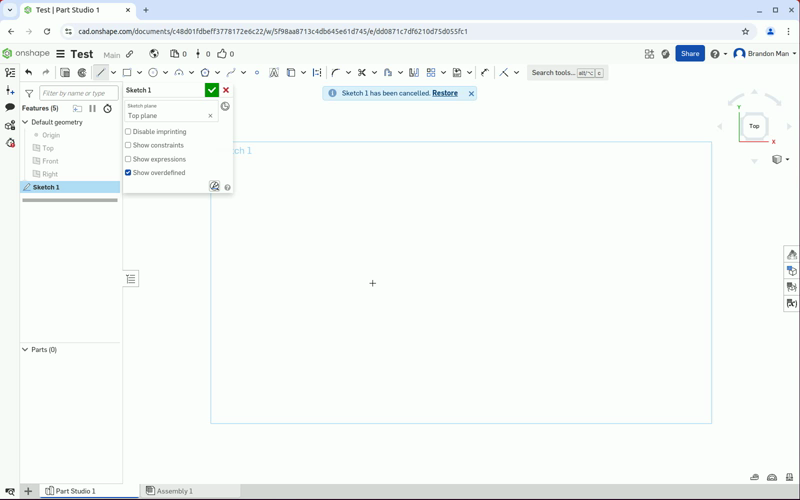
click(372, 282)
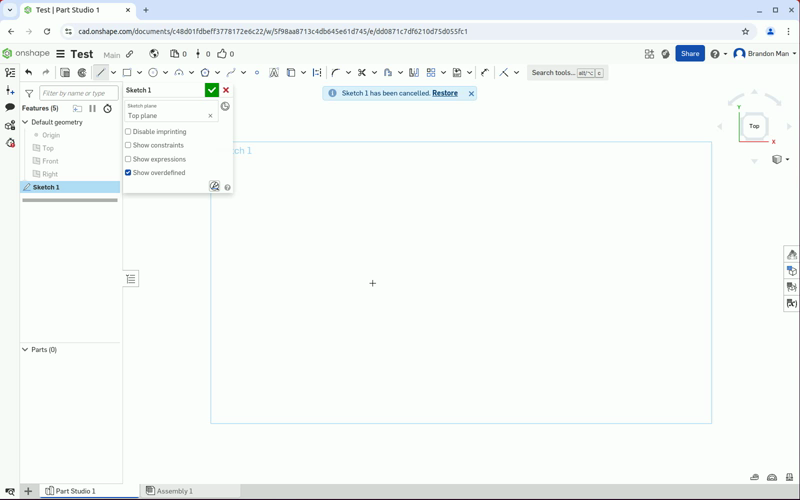
key_up(shift)
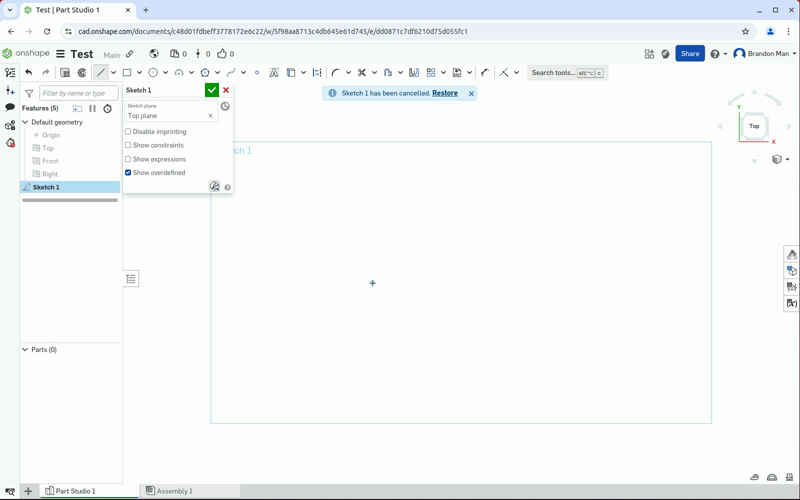
key_down(shift)
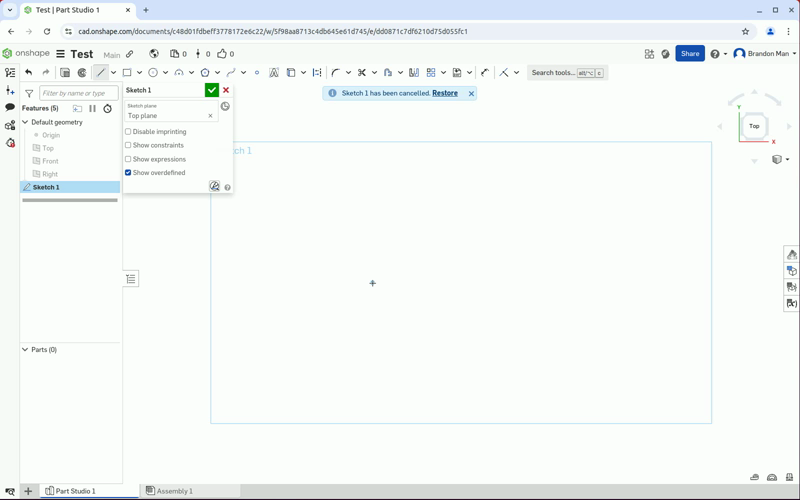
mouse_move(461, 282)
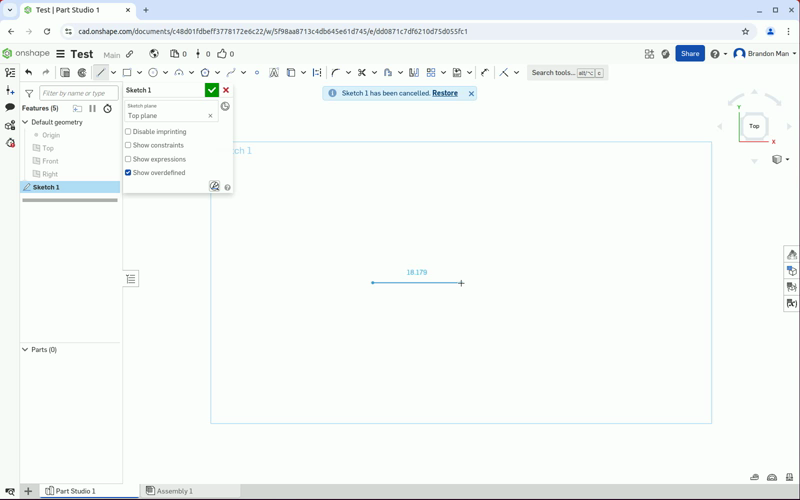
click(461, 282)
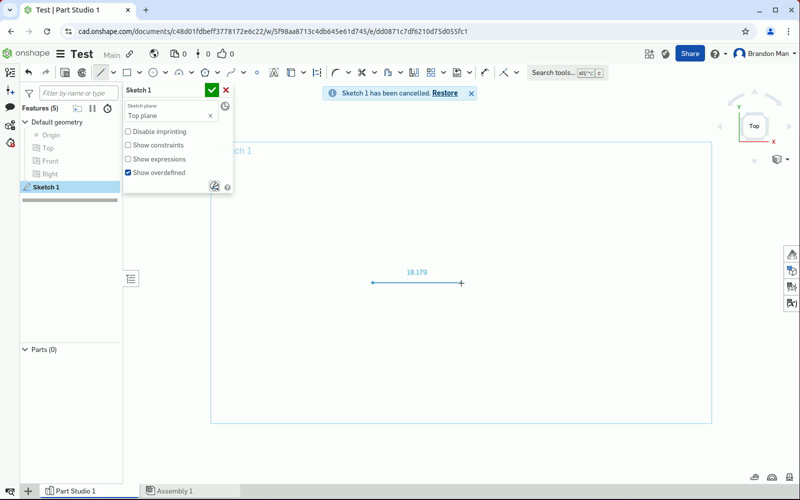
key_up(shift)
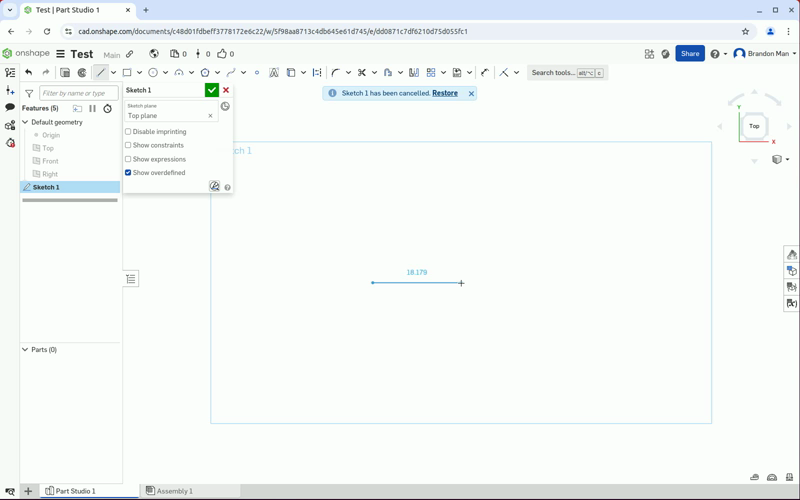
key_down(shift)
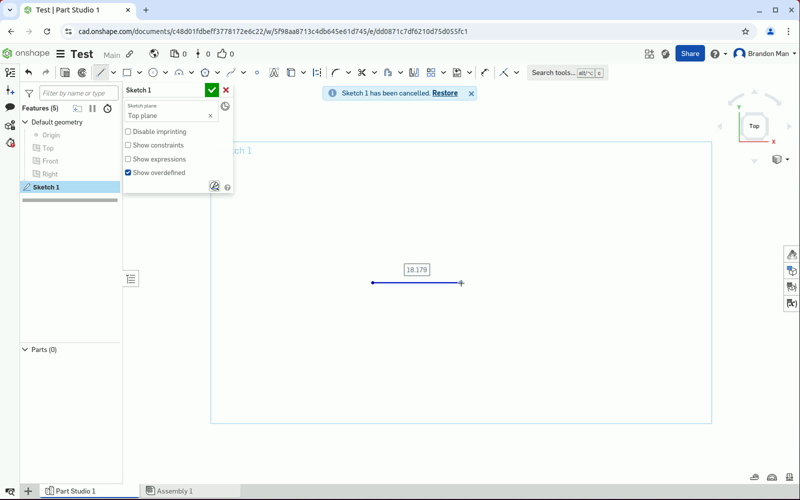
mouse_move(491, 282)
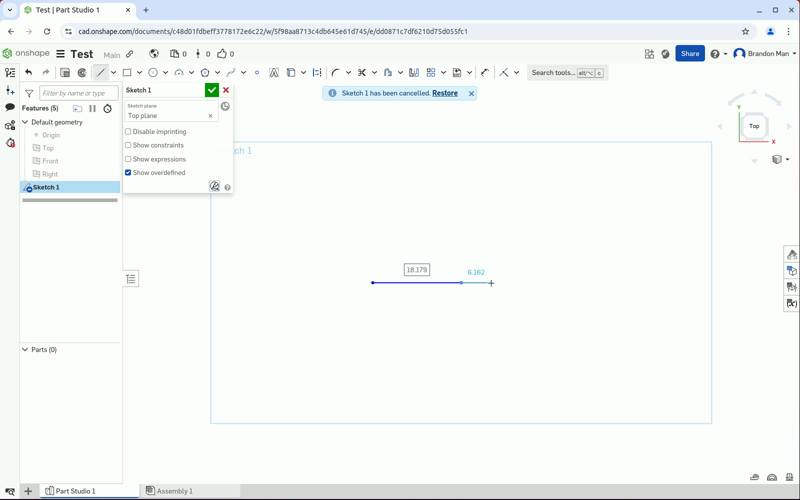
mouse_move(461, 258)
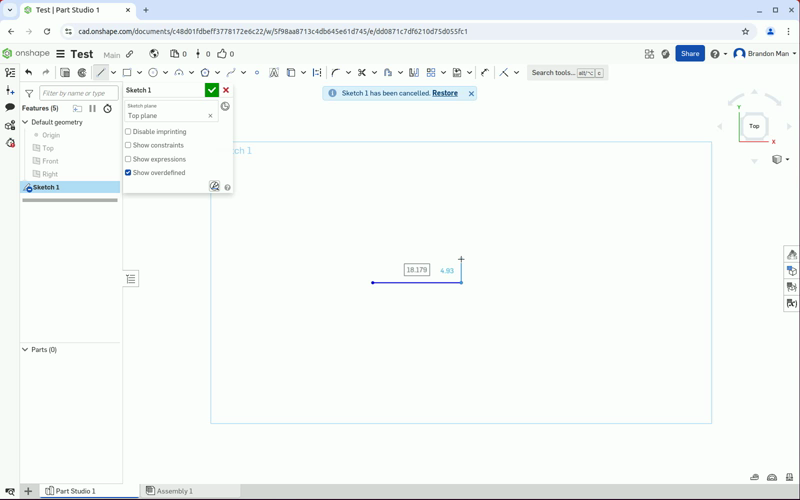
click(461, 258)
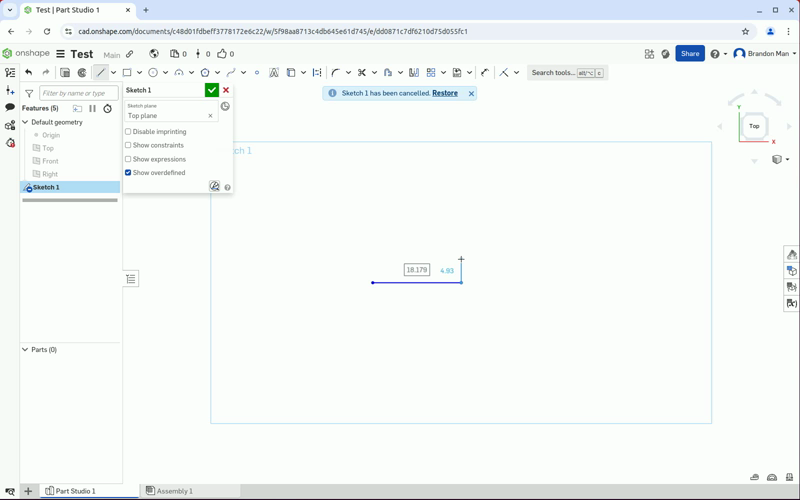
key_up(shift)
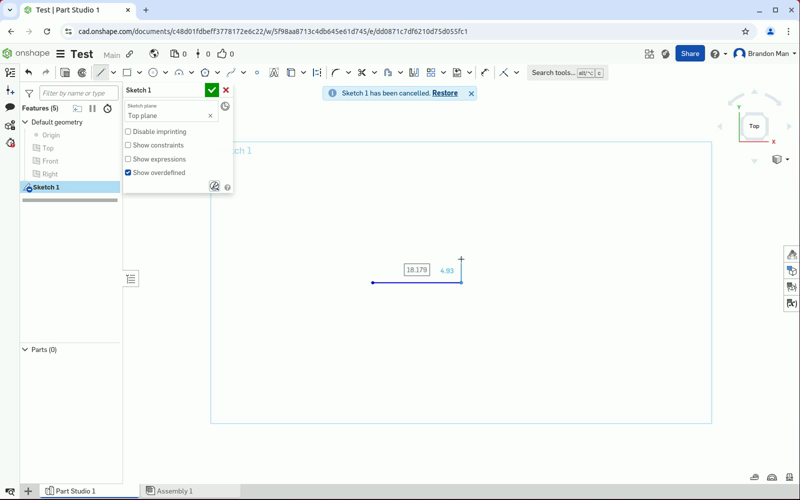
key_down(shift)
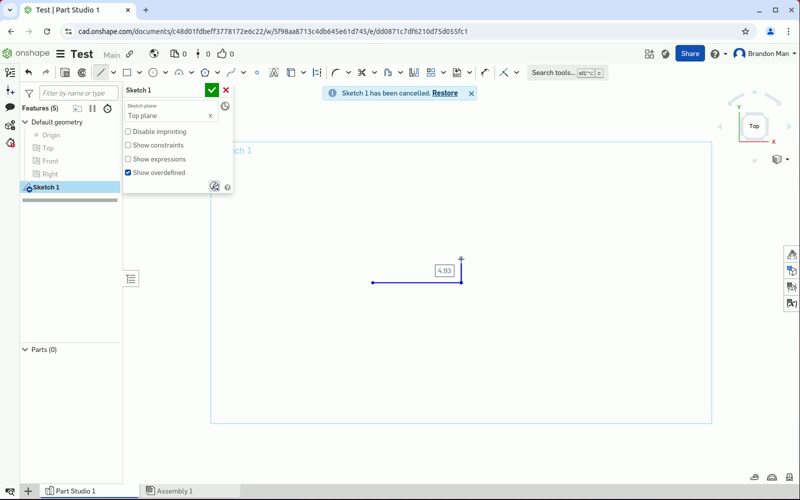
mouse_move(372, 258)
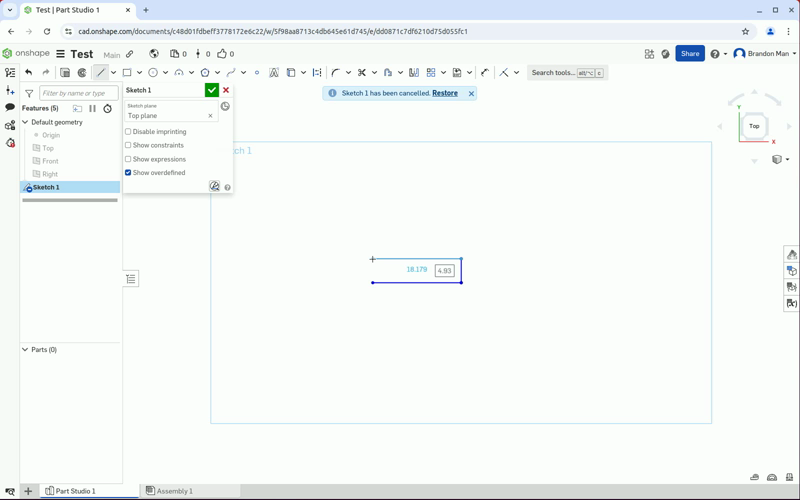
click(372, 258)
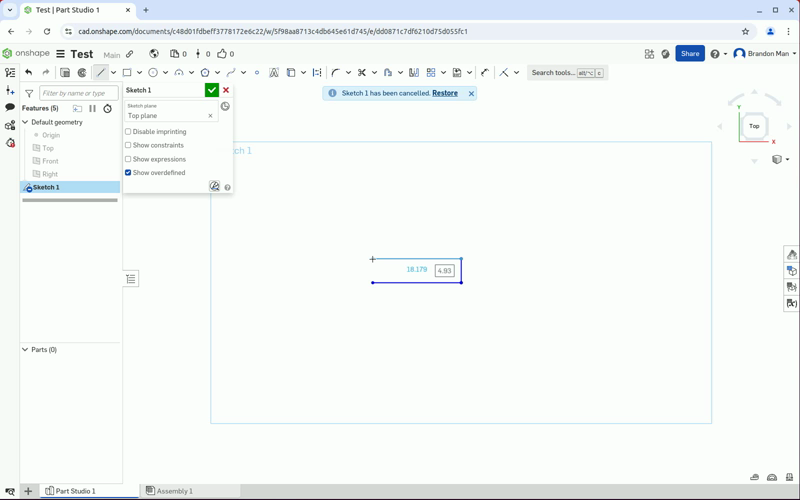
key_up(shift)
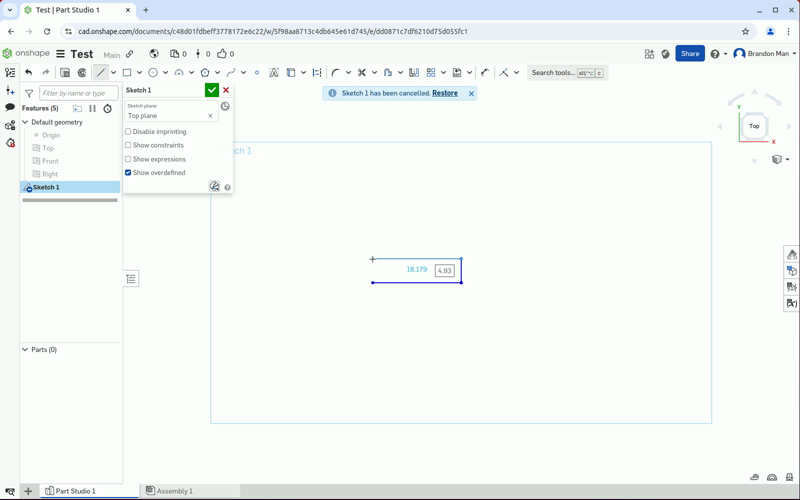
mouse_move(402, 258)
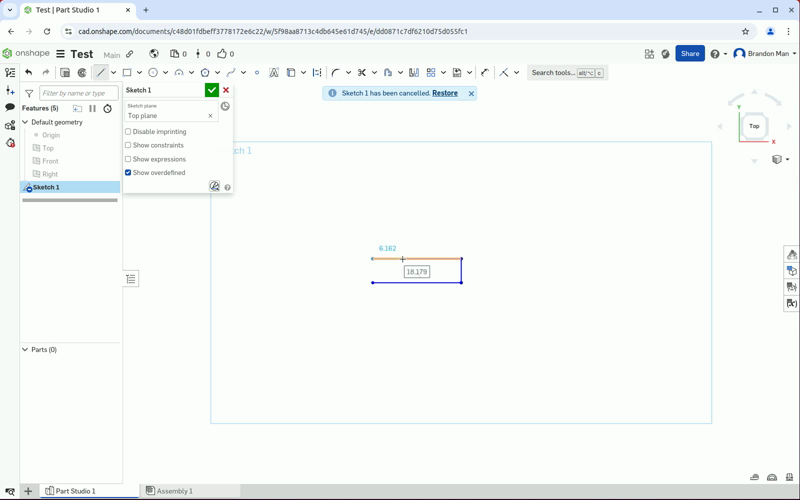
key_down(shift)
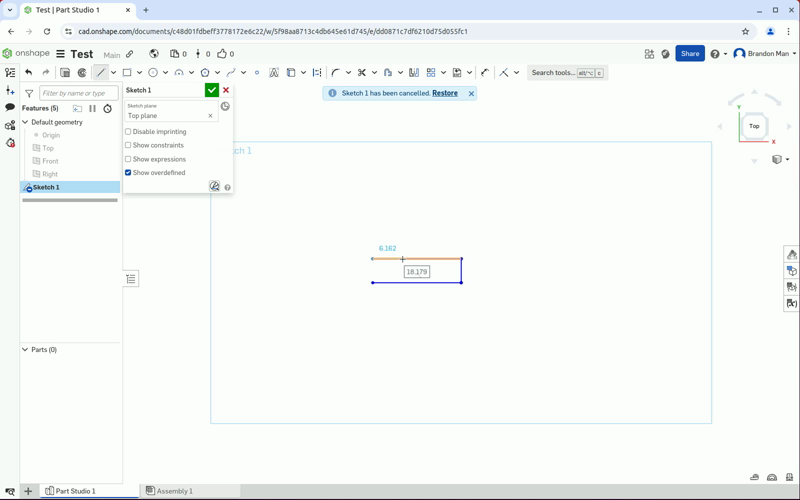
mouse_move(372, 282)
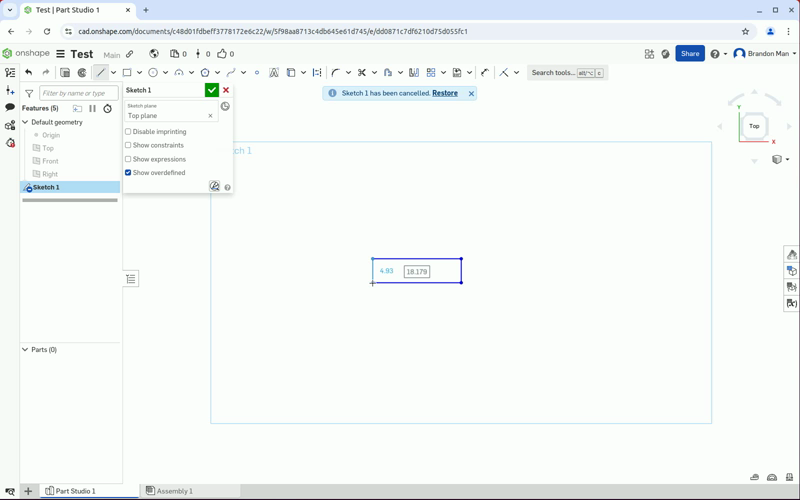
key_up(shift)
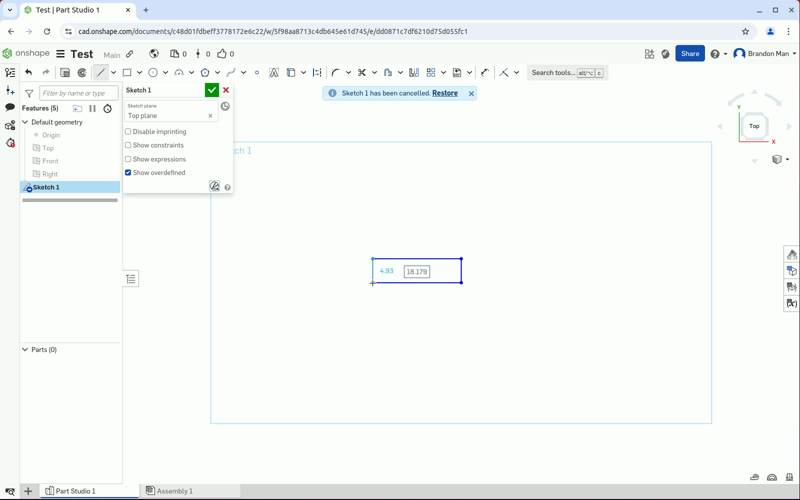
click(372, 282)
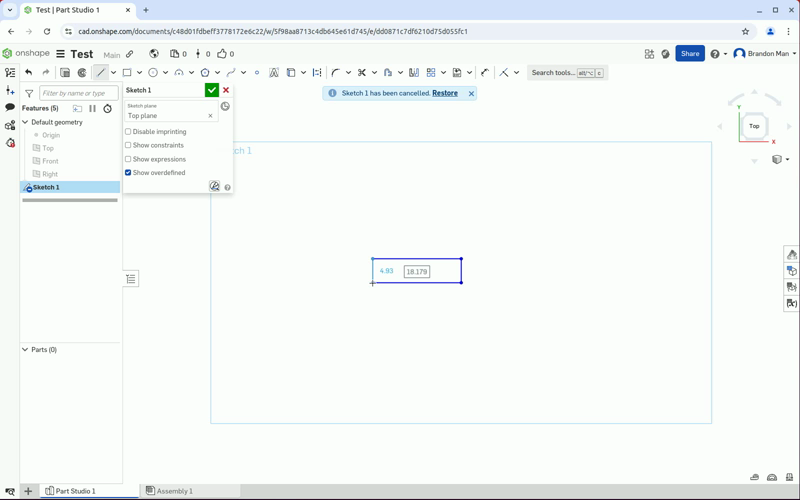
key(esc)
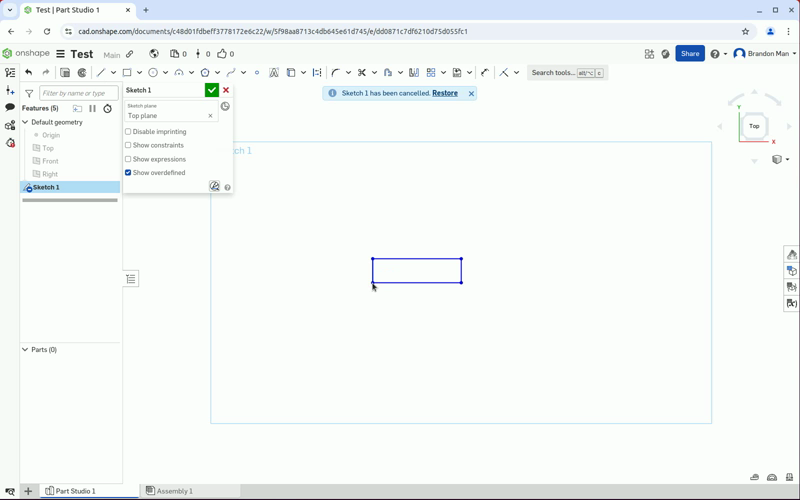
mouse_move(409, 273)
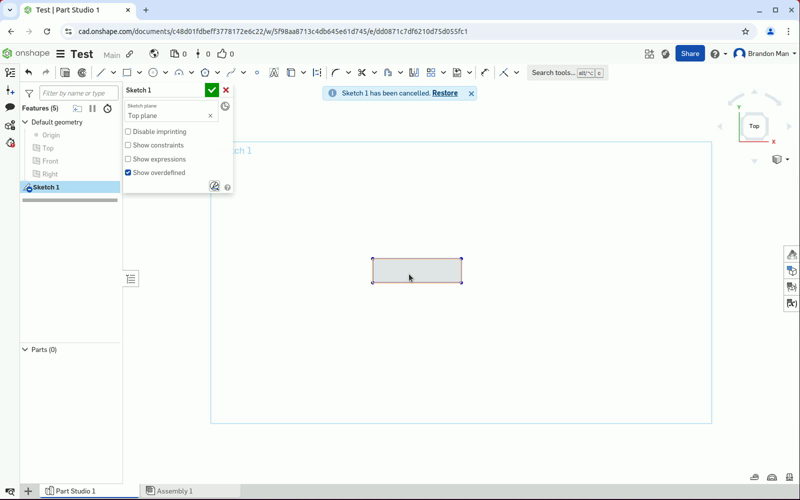
click(409, 273)
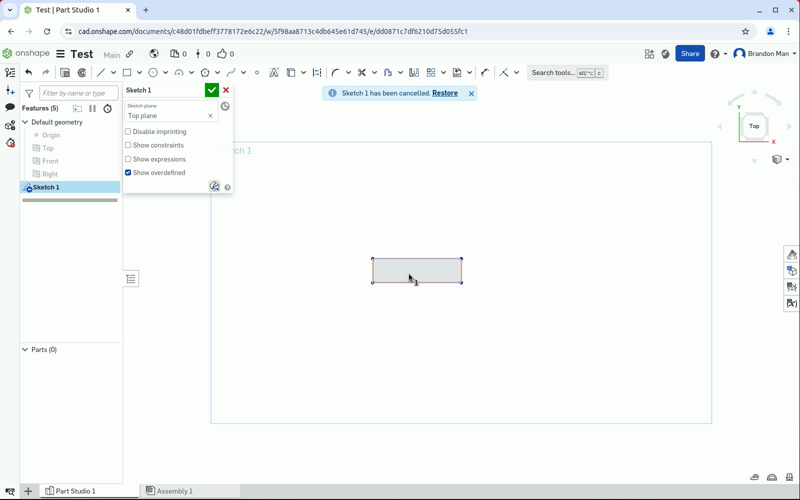
mouse_move(73, 352)
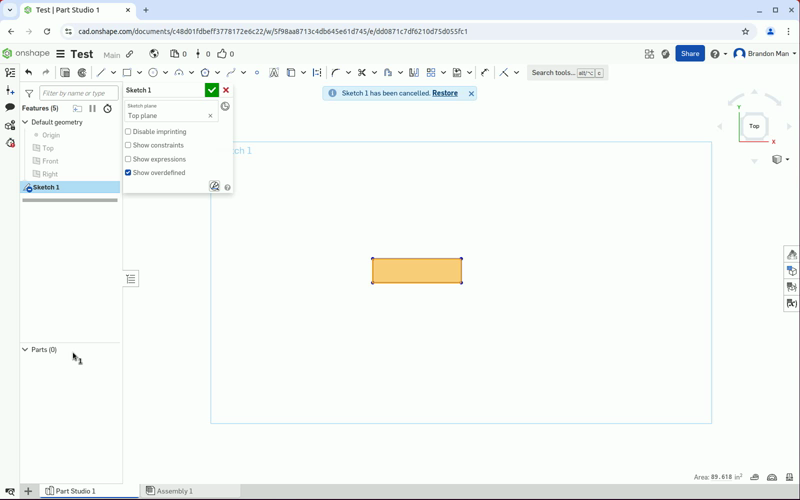
key(shift+y)
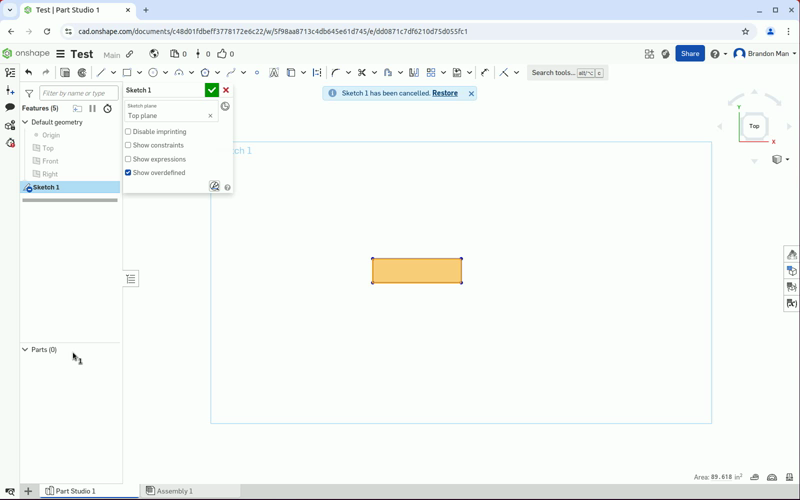
key(shift+e)
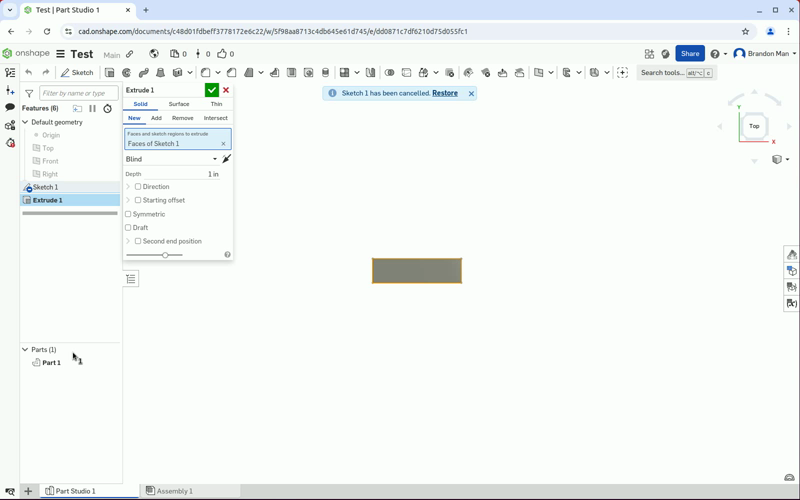
mouse_move(143, 106)
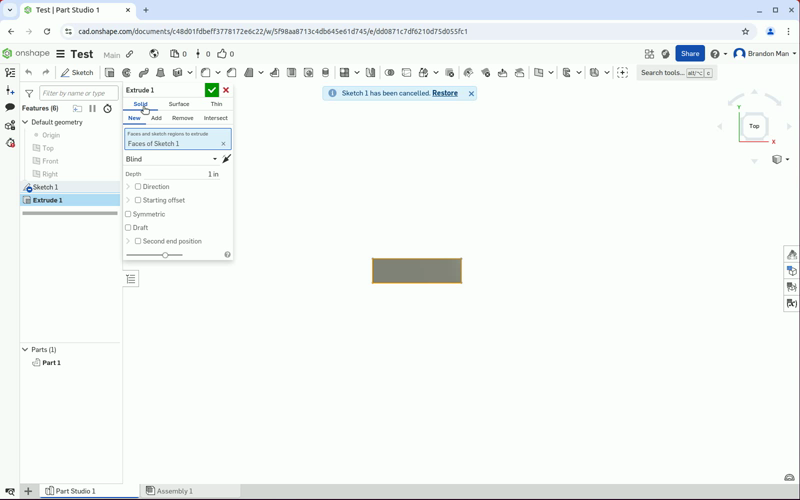
click(143, 106)
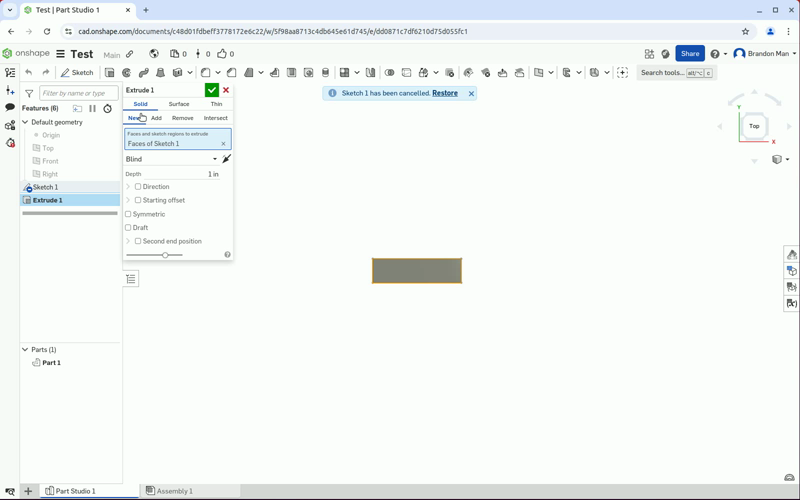
mouse_move(137, 120)
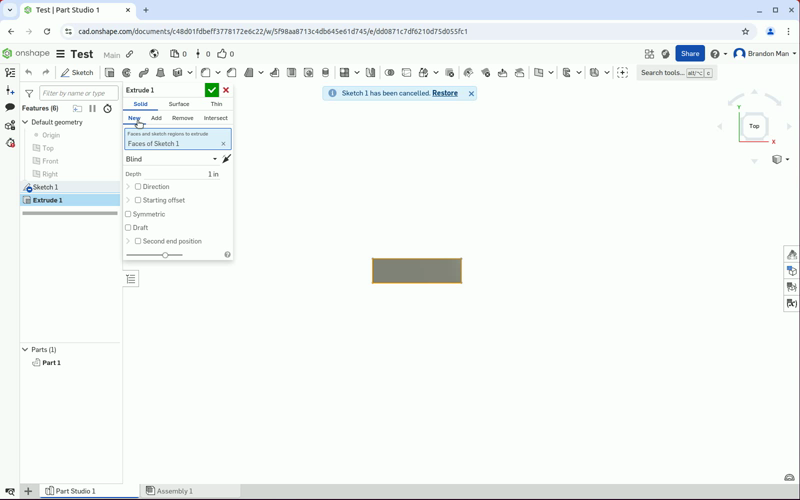
click(137, 120)
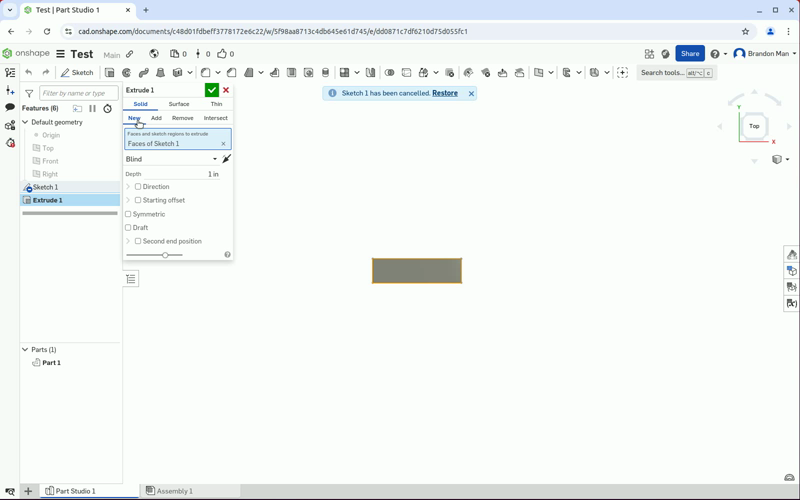
key(tab, 4)
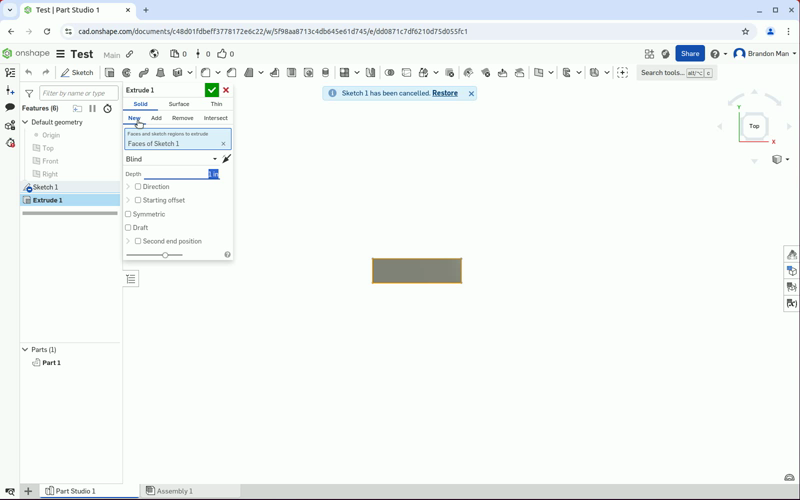
text(1.204)
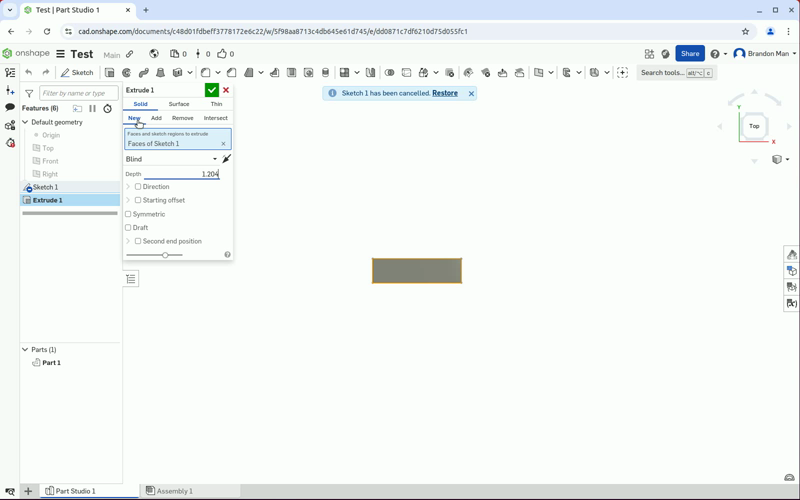
key(enter)
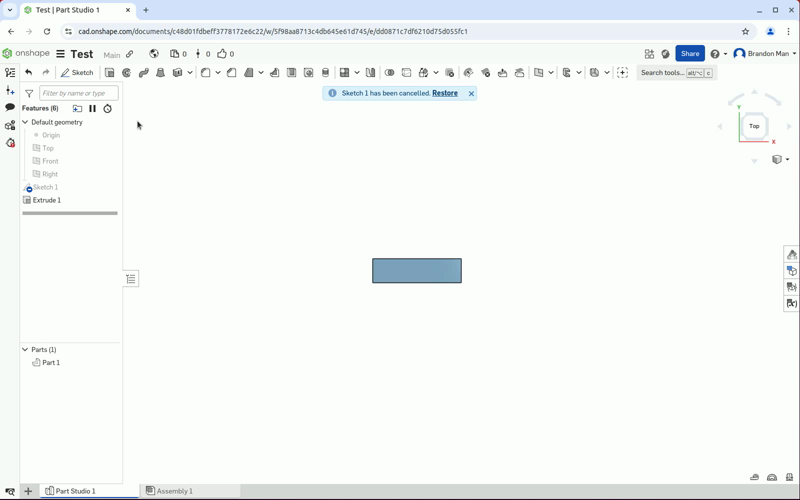
key(shift+h)
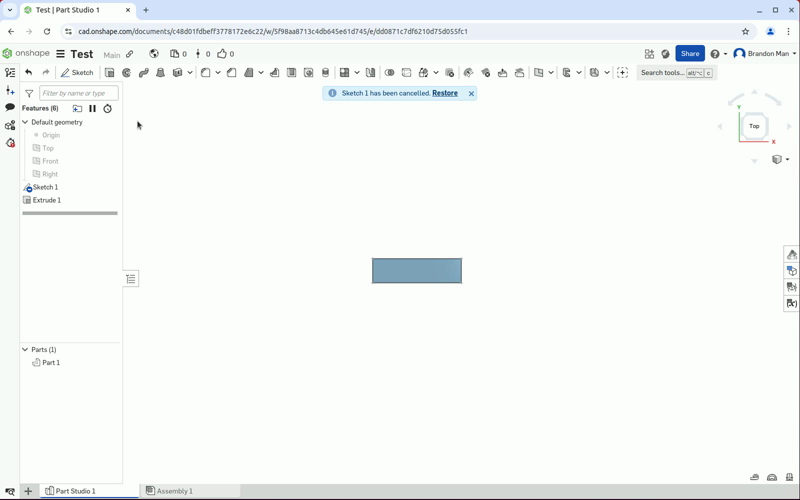
key(shift+h)
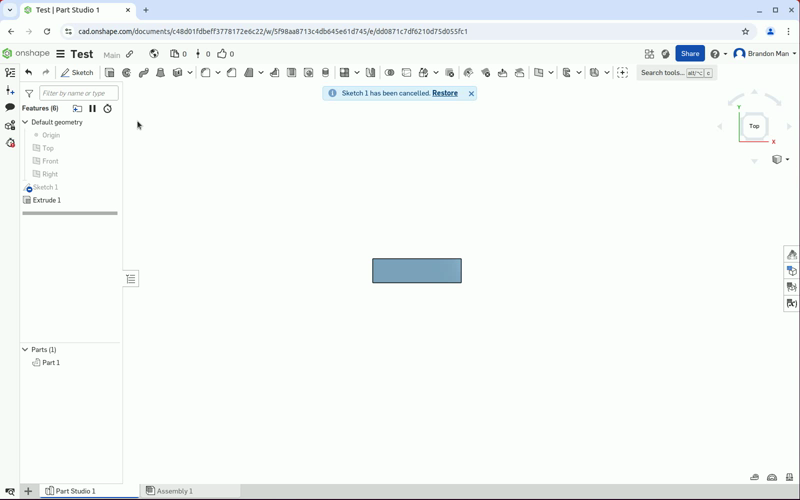
mouse_move(73, 189)
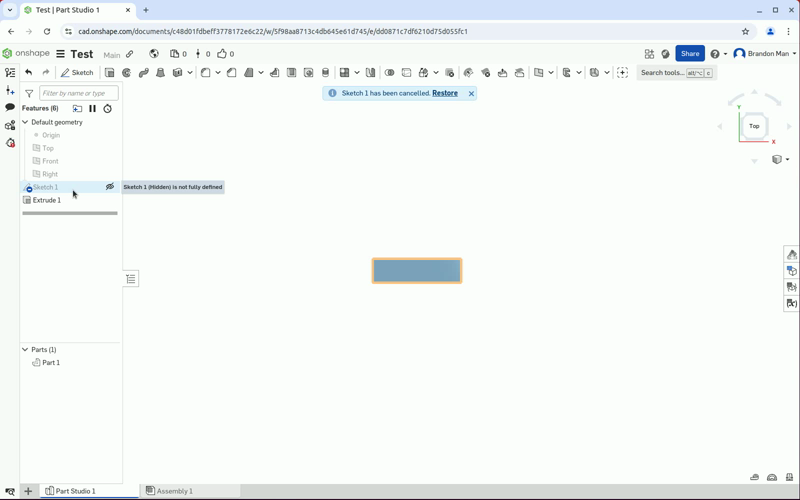
click(73, 189)
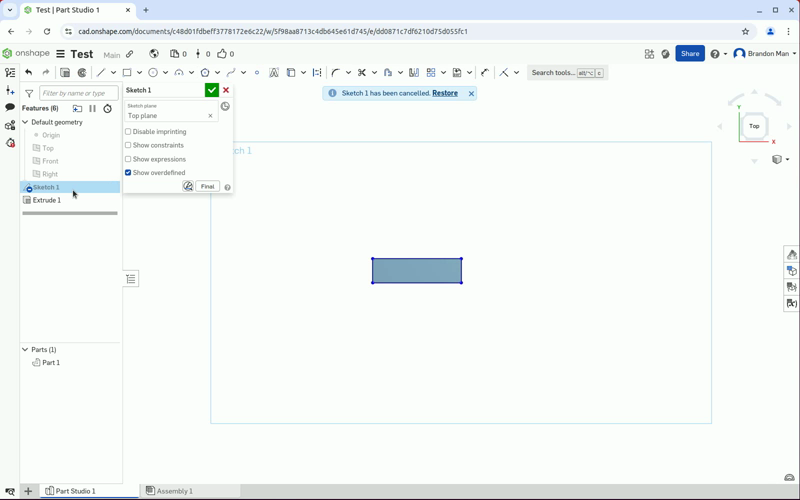
mouse_move(229, 92)
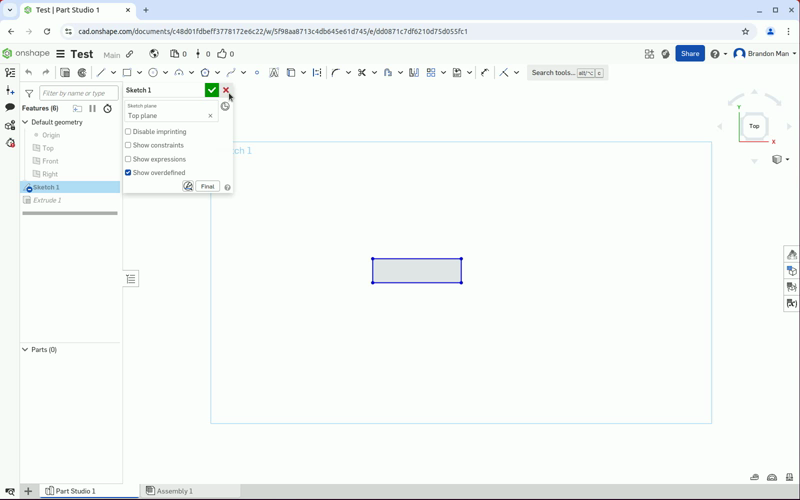
click(229, 92)
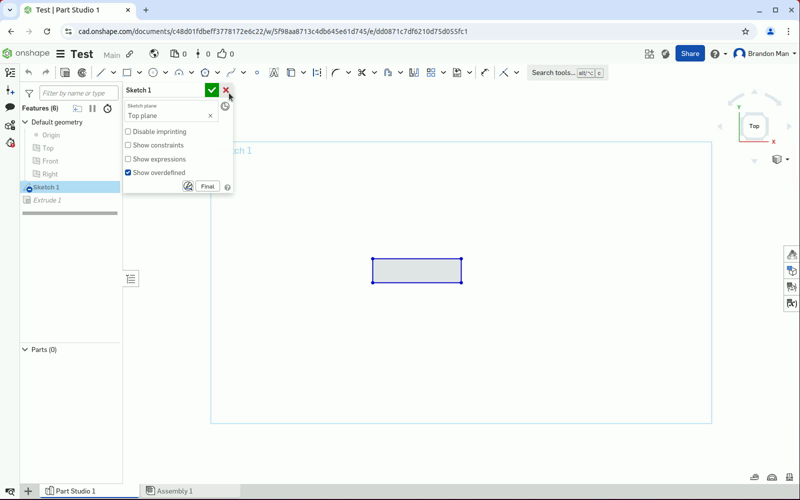
key(shift+s)
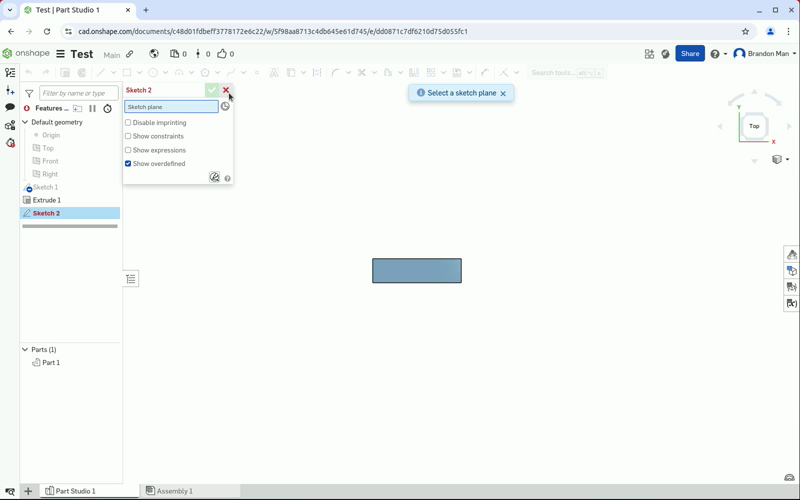
mouse_move(73, 150)
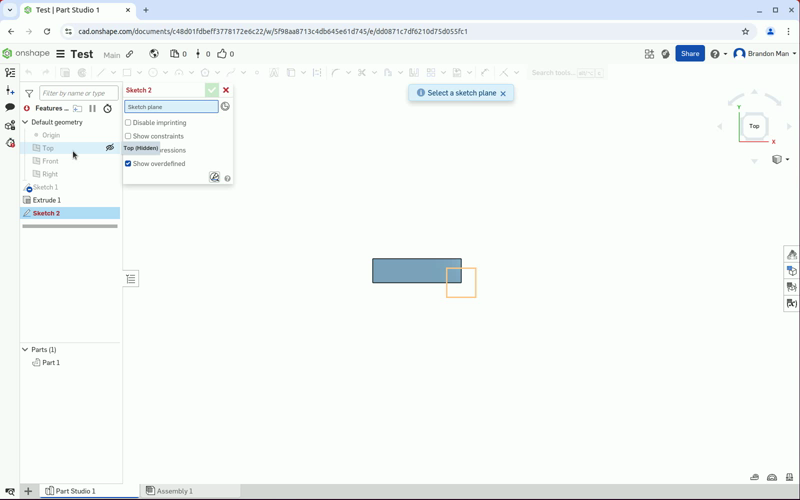
click(73, 150)
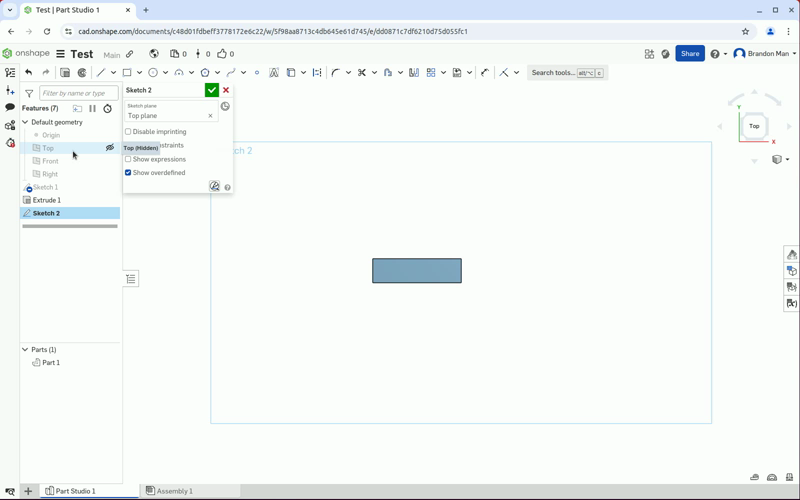
mouse_move(73, 352)
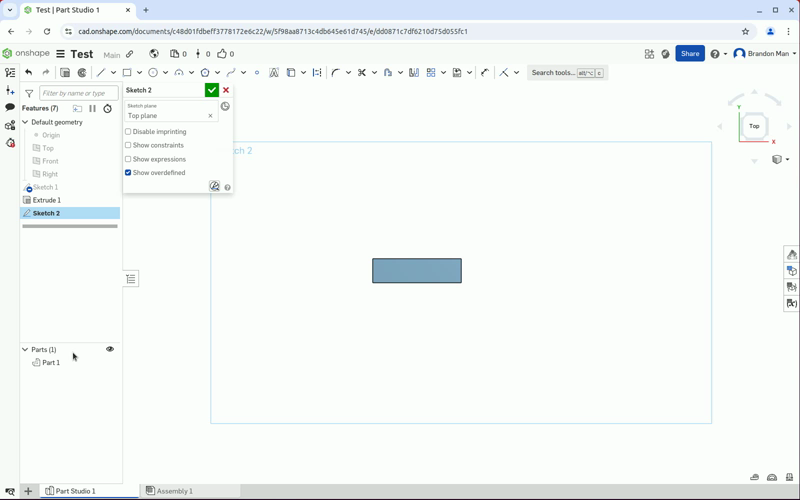
key(y)
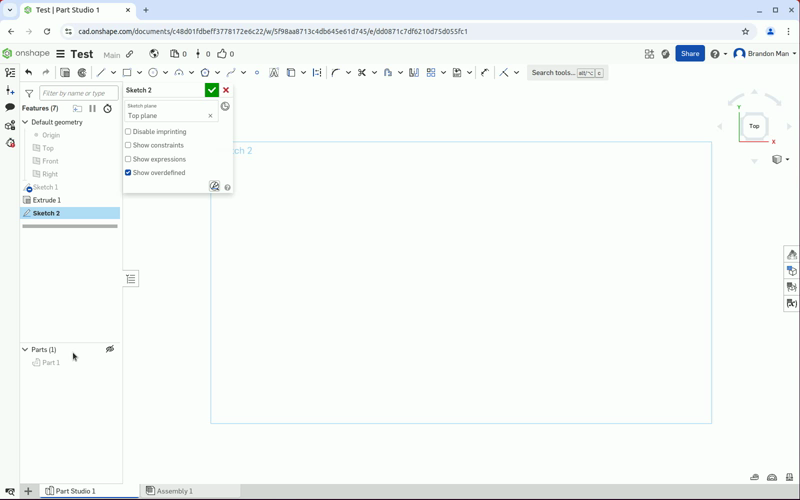
key(l)
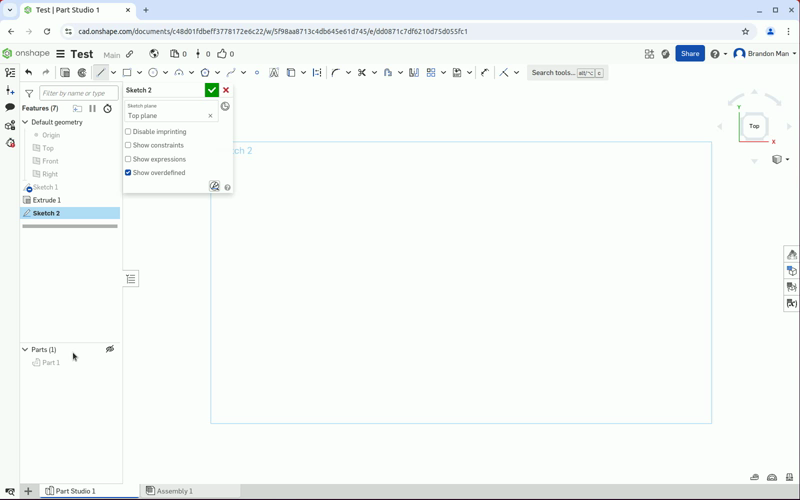
key_down(shift)
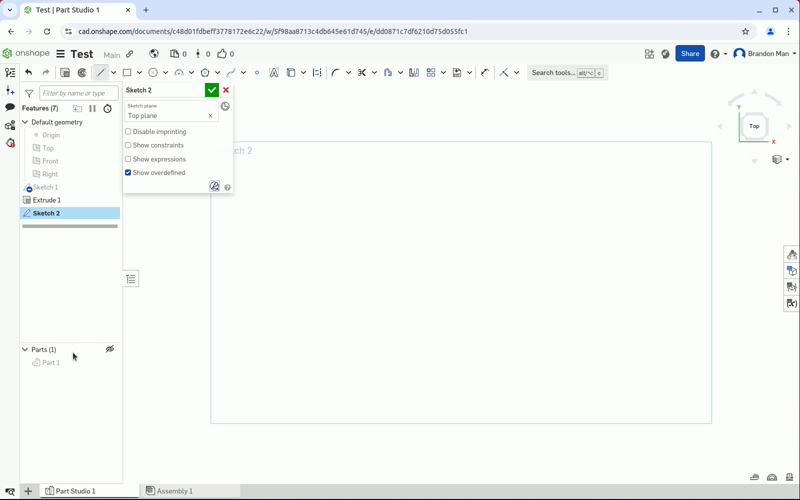
mouse_move(460, 307)
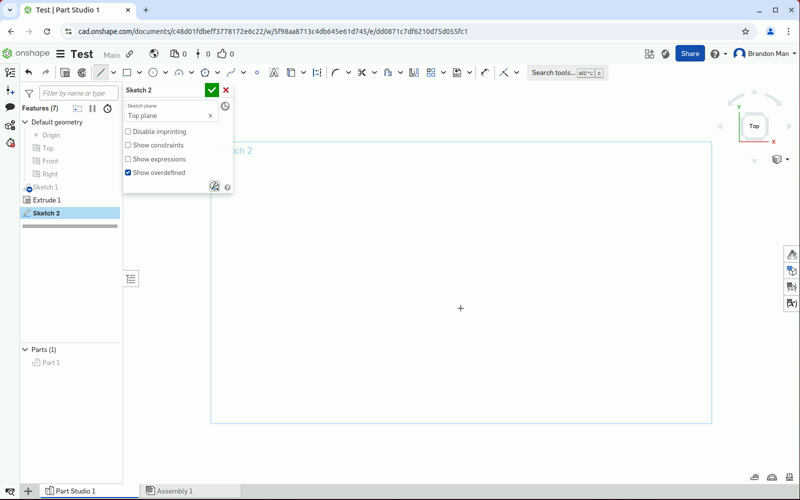
click(460, 307)
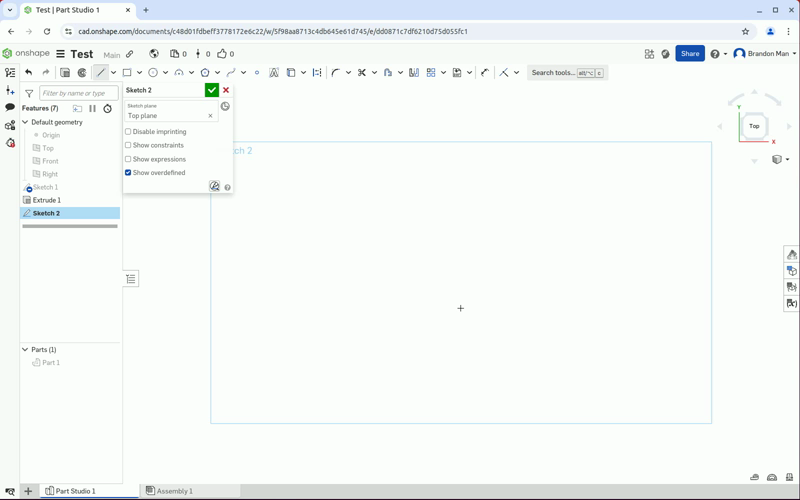
key_up(shift)
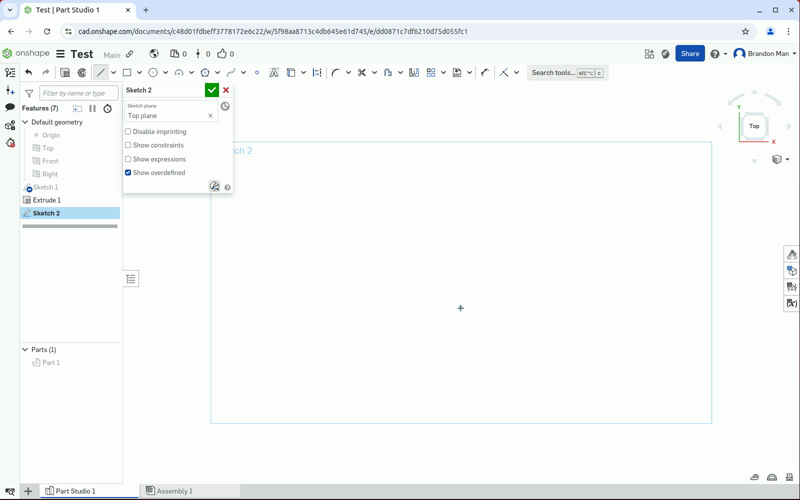
key_down(shift)
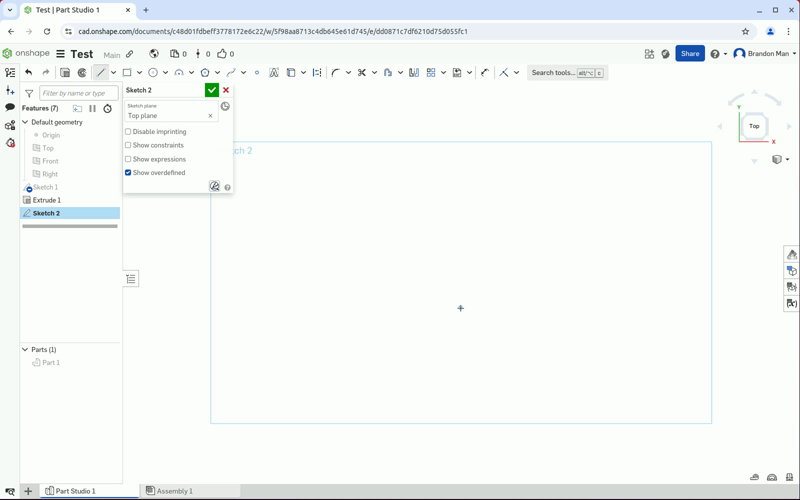
mouse_move(549, 307)
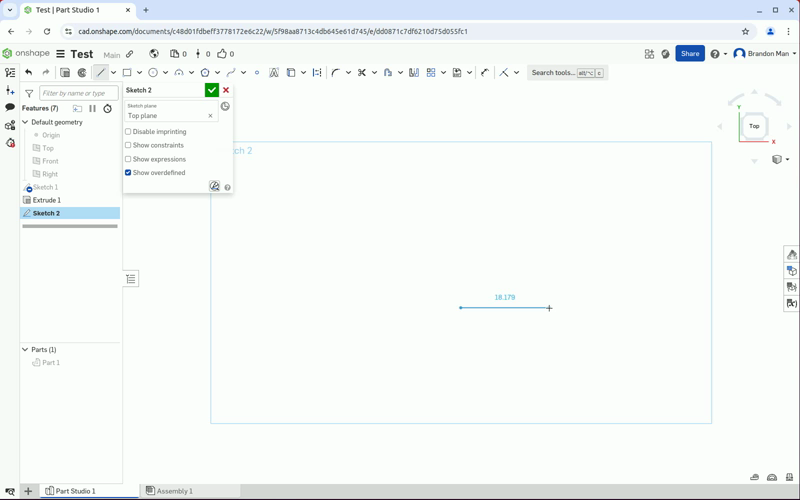
click(549, 307)
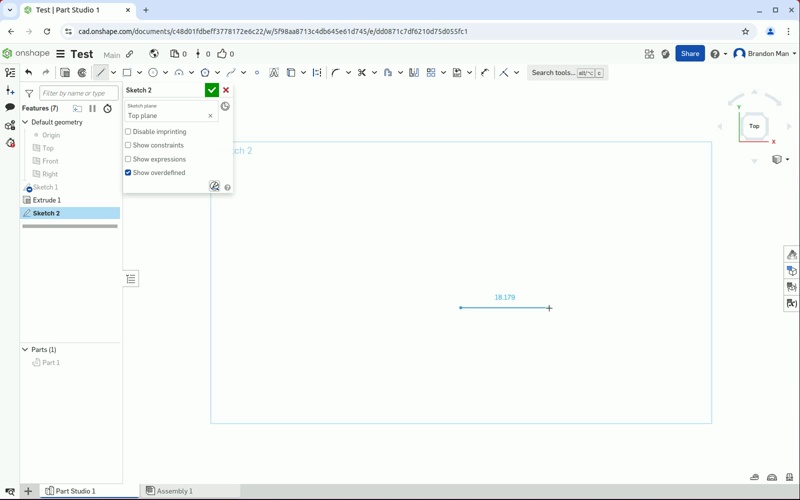
key_up(shift)
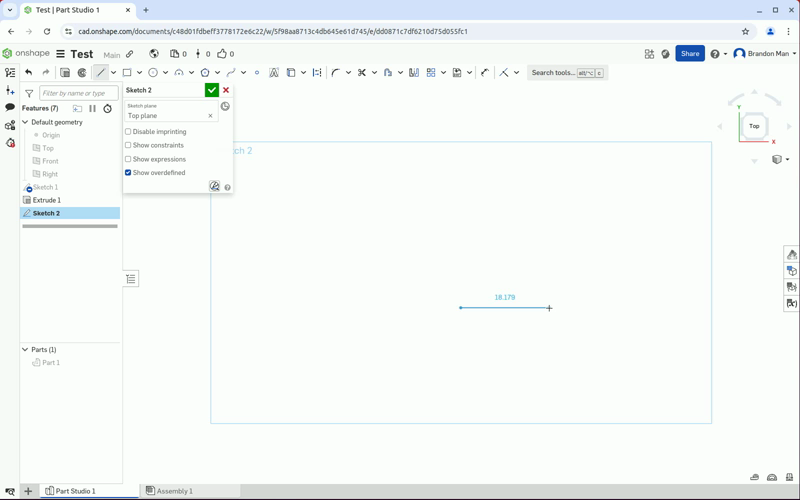
key_down(shift)
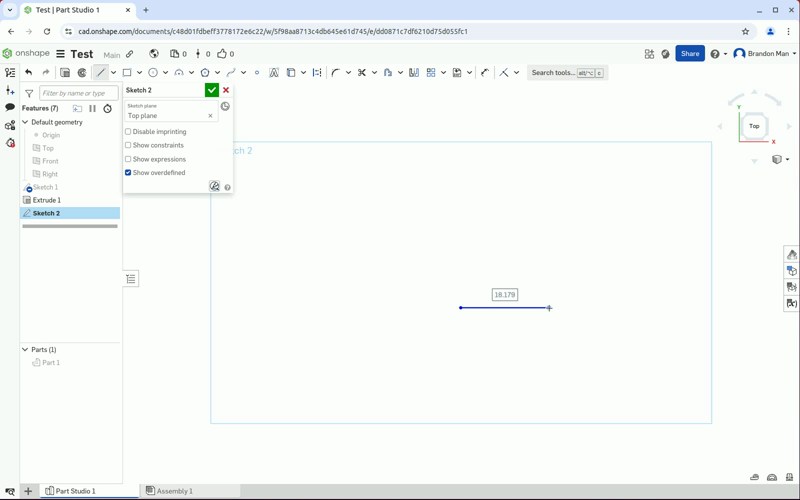
mouse_move(579, 307)
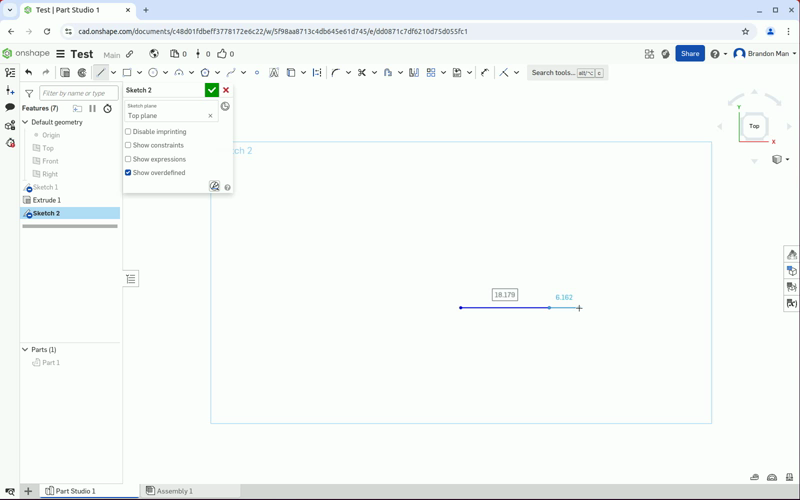
mouse_move(549, 283)
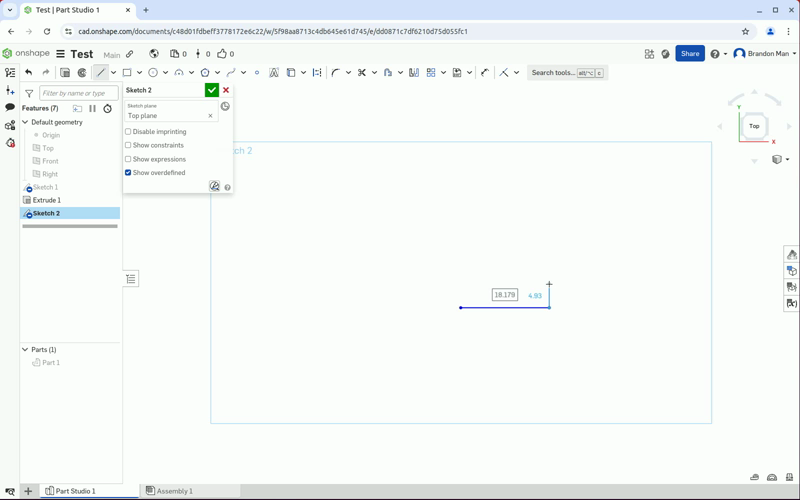
click(549, 283)
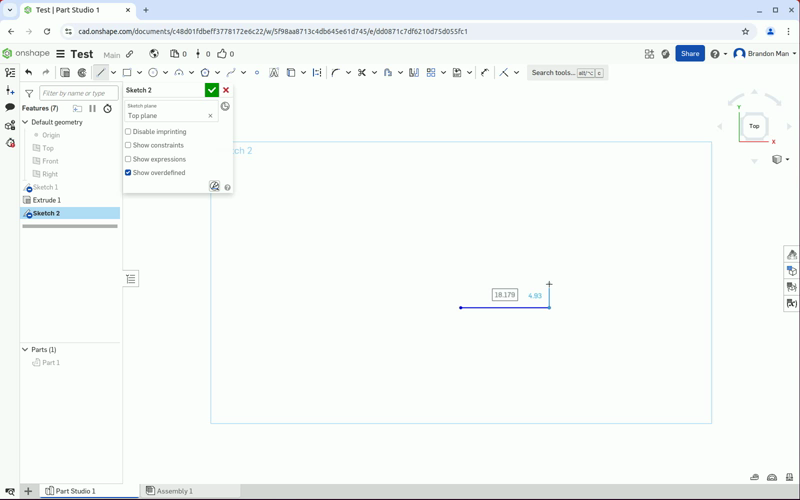
key_up(shift)
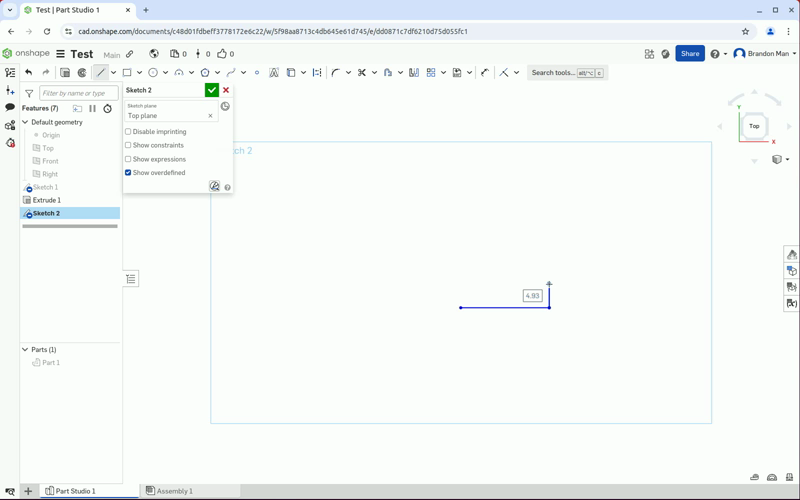
key_down(shift)
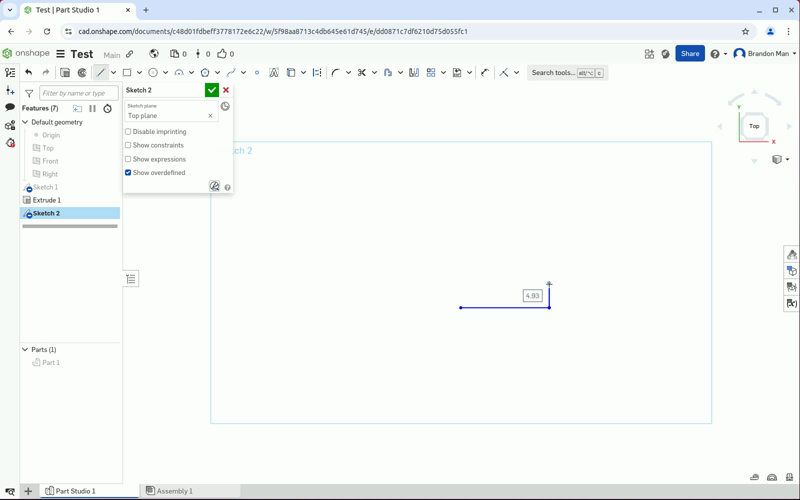
mouse_move(460, 283)
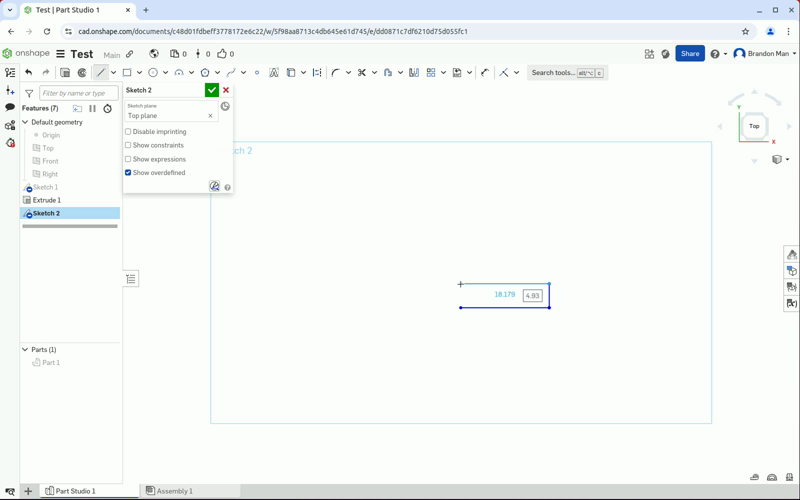
click(460, 283)
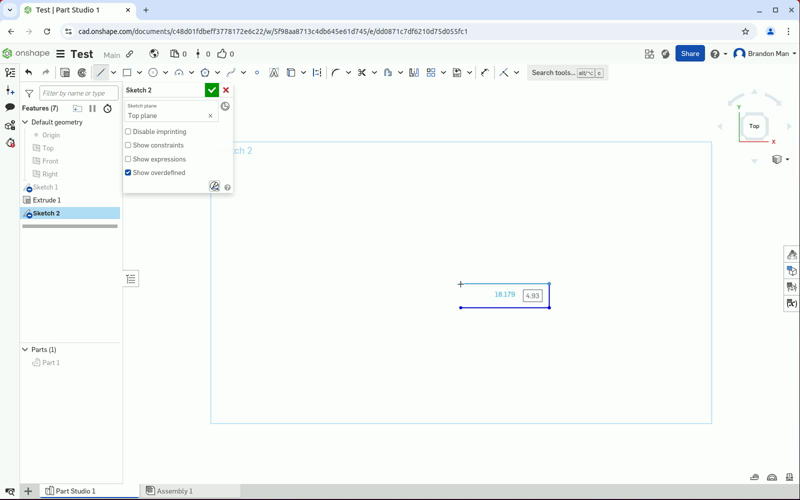
key_up(shift)
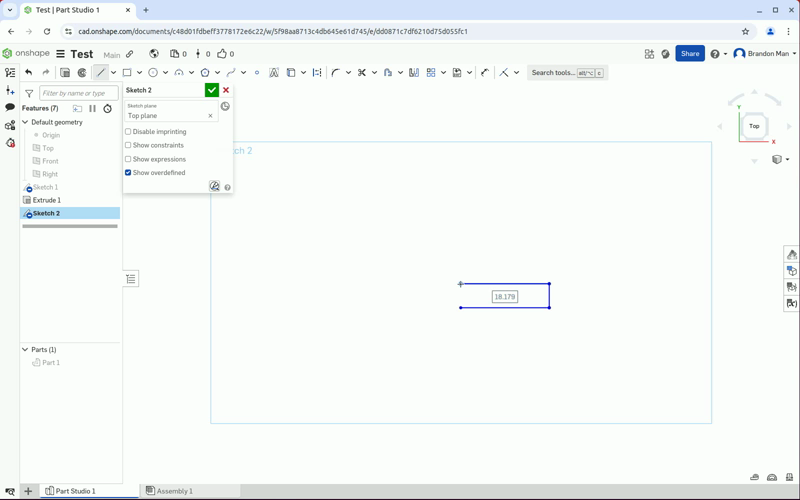
mouse_move(490, 283)
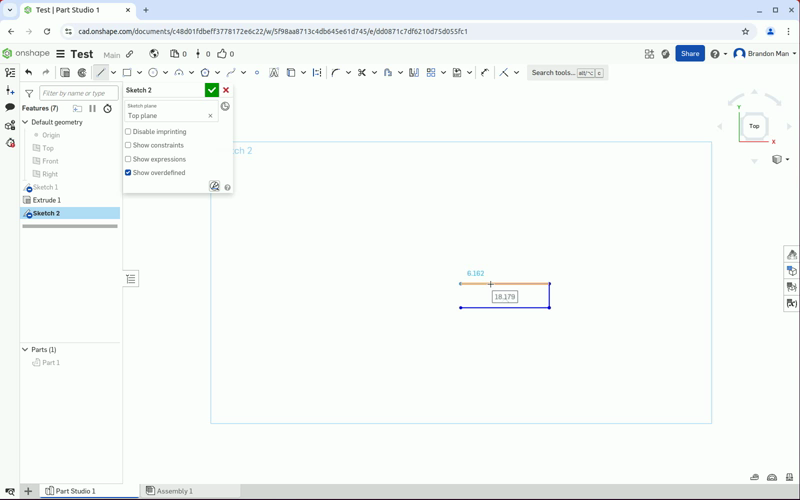
key_down(shift)
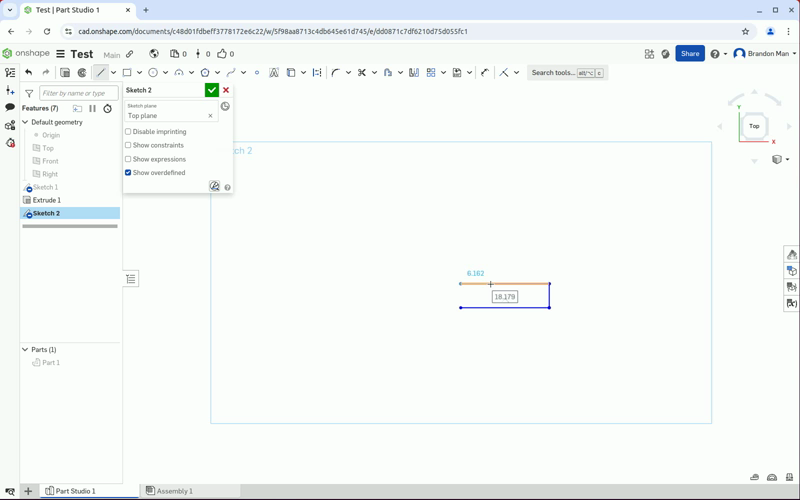
mouse_move(460, 307)
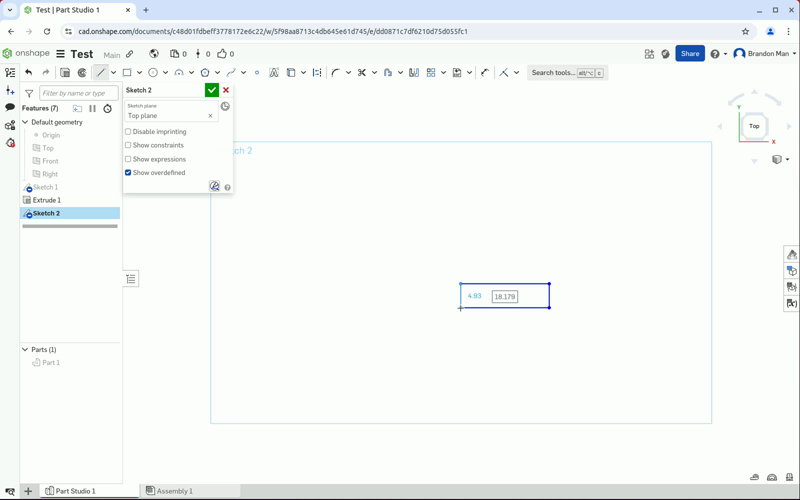
key_up(shift)
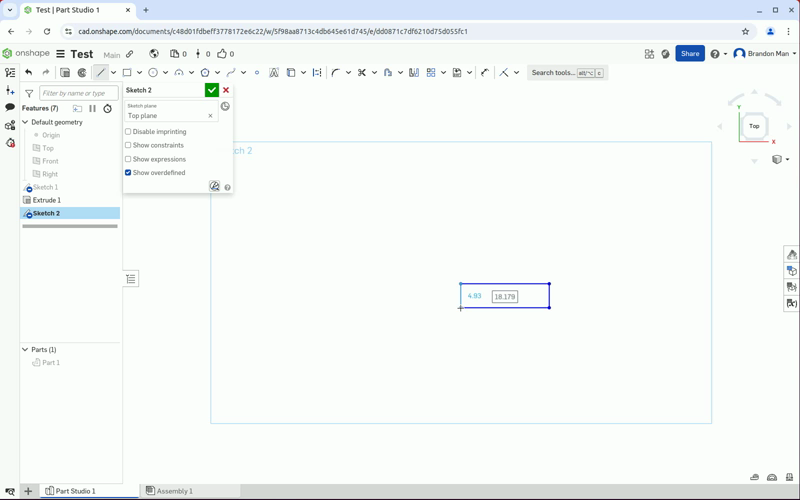
click(460, 307)
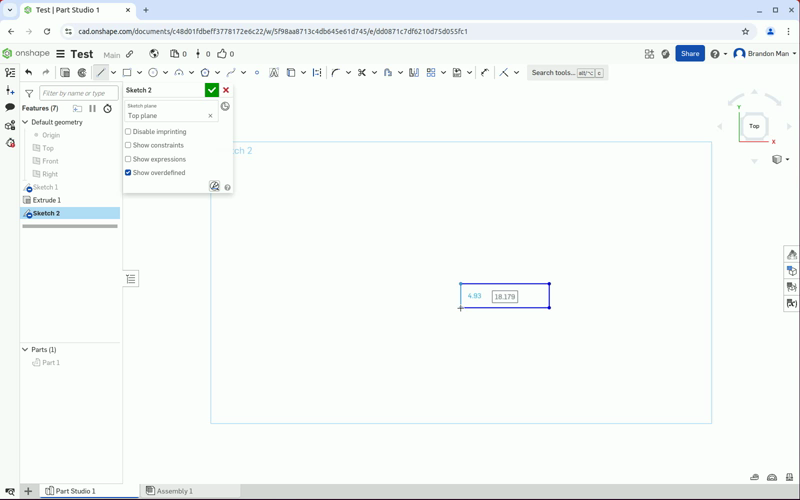
key(esc)
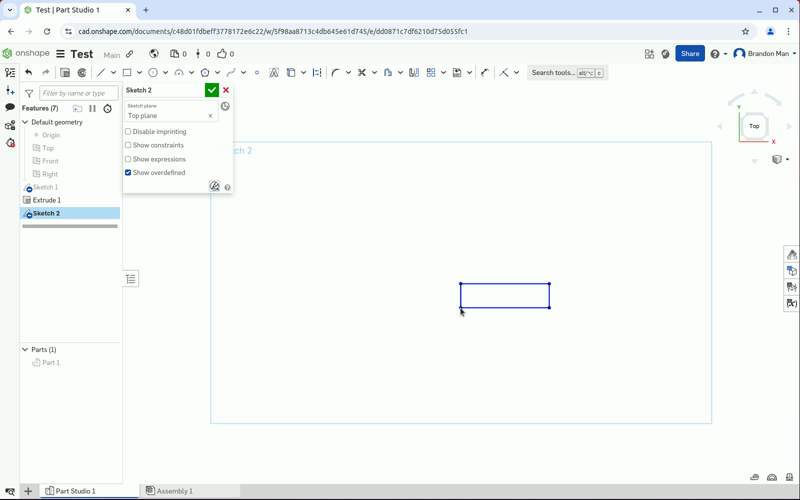
mouse_move(487, 291)
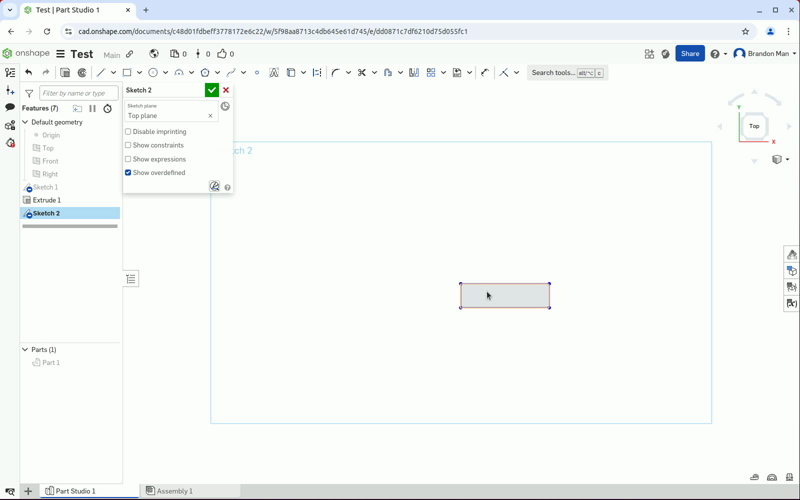
click(487, 291)
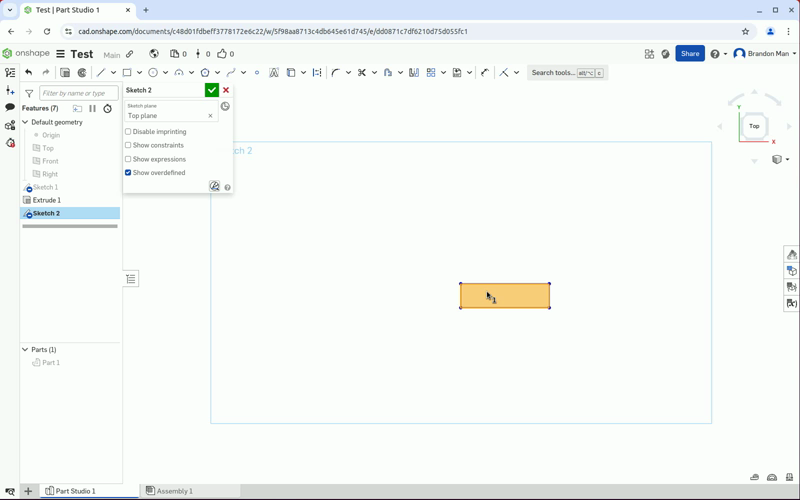
mouse_move(73, 352)
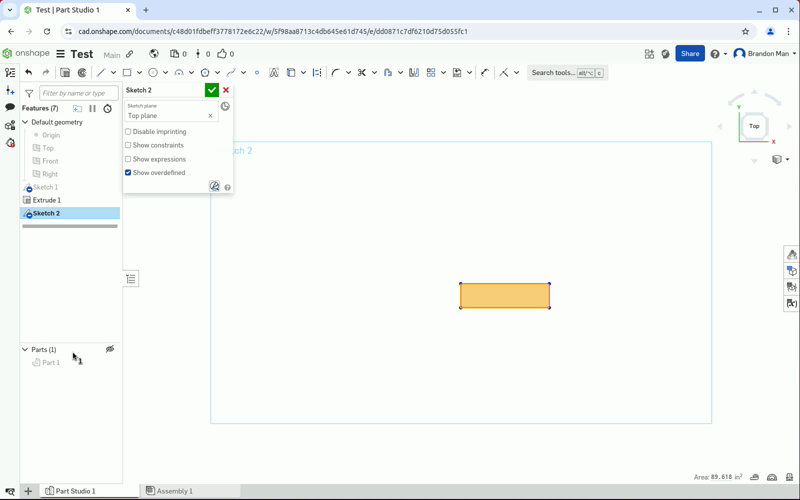
key(shift+y)
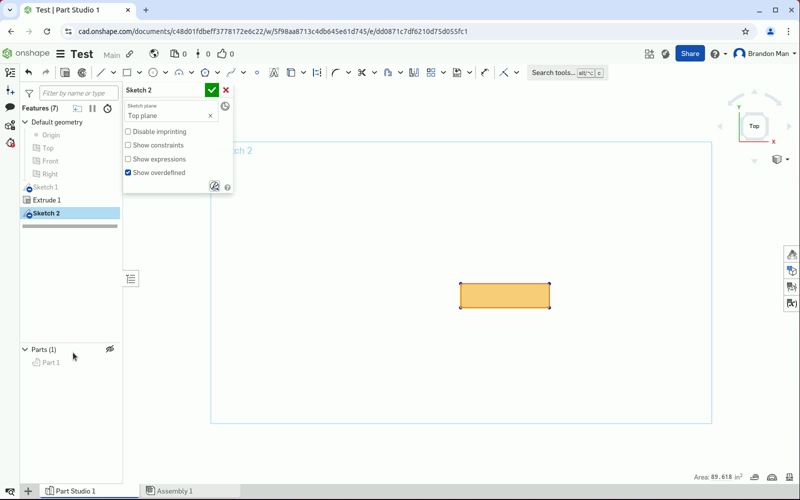
key(shift+e)
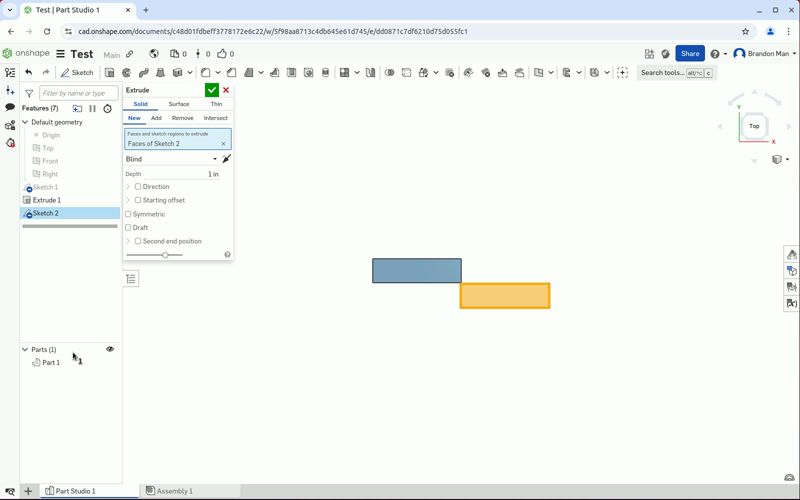
mouse_move(143, 106)
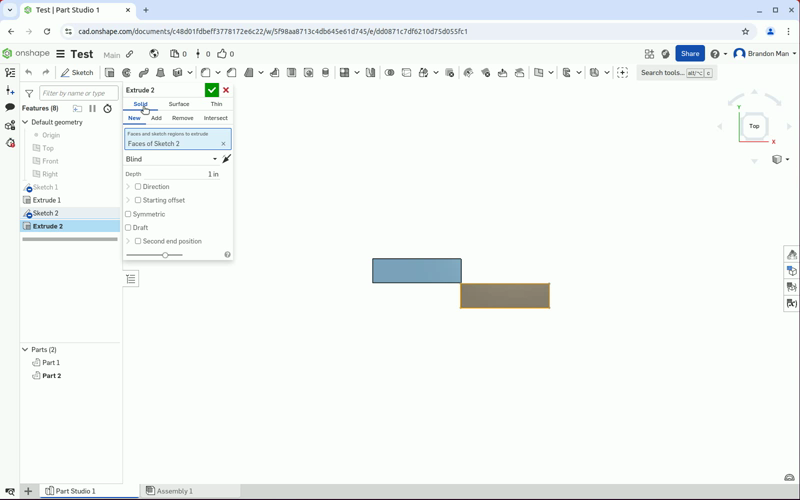
click(143, 106)
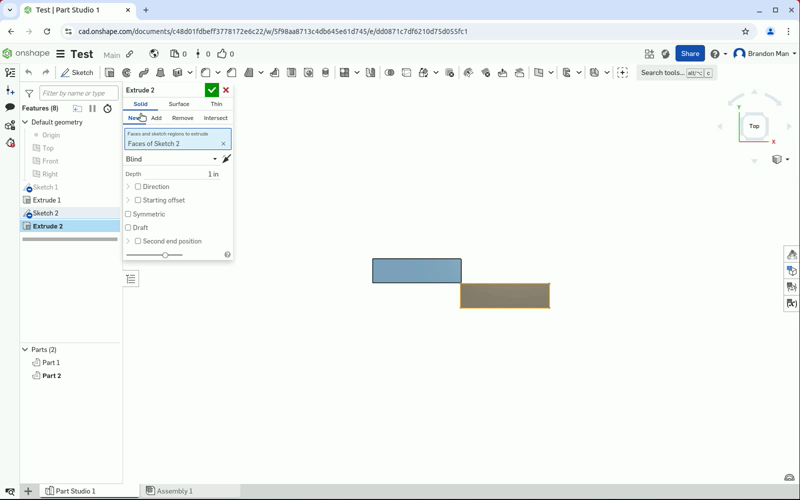
mouse_move(137, 120)
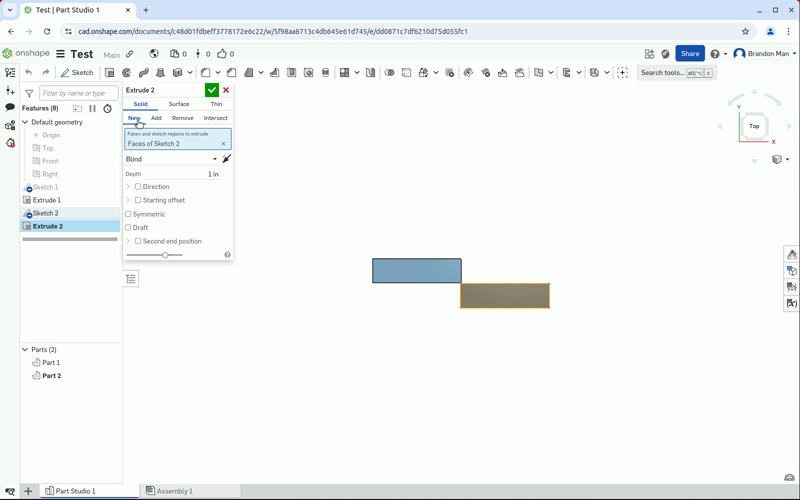
click(137, 120)
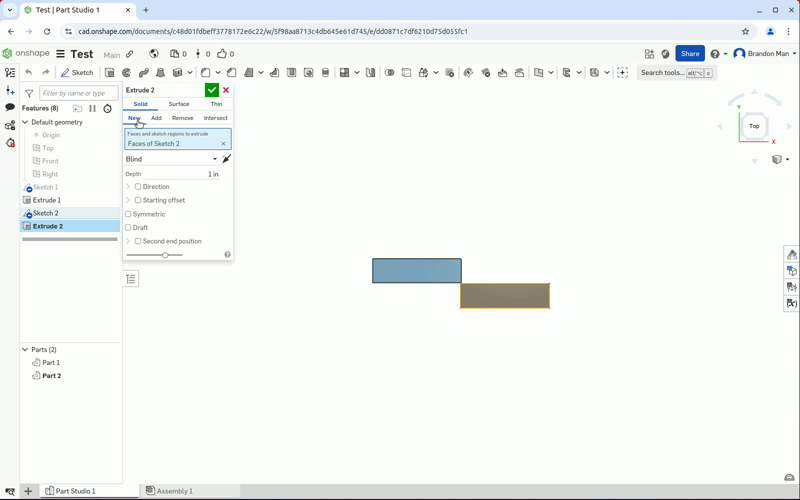
key(tab, 4)
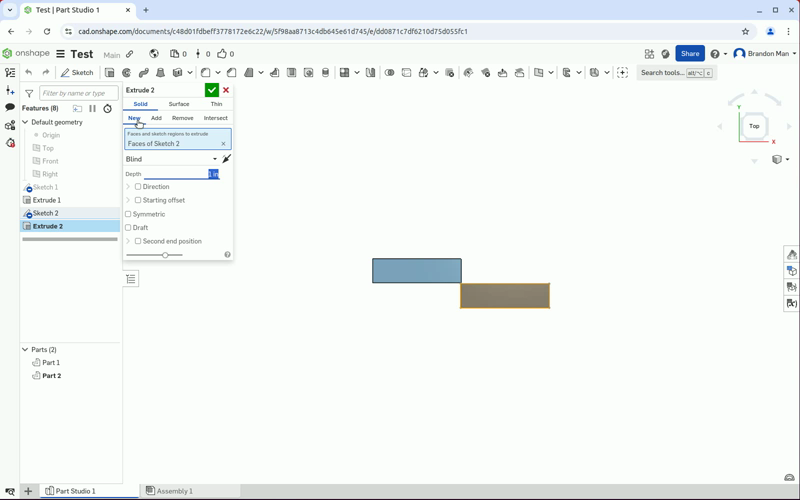
text(1.204)
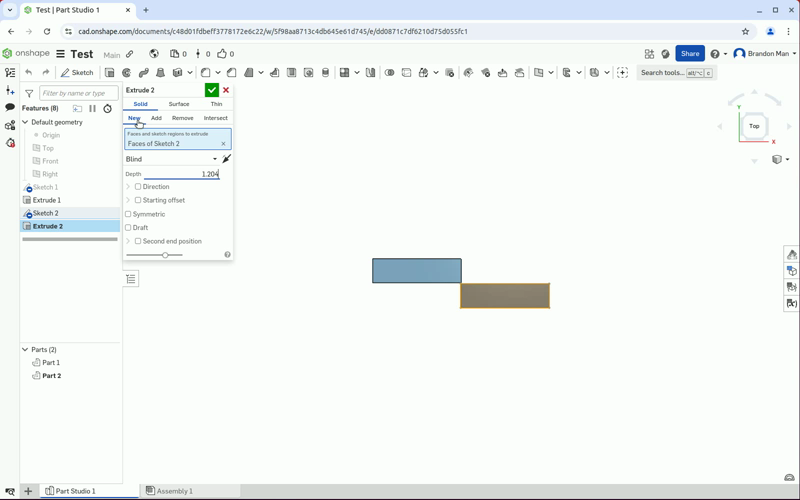
key(enter)
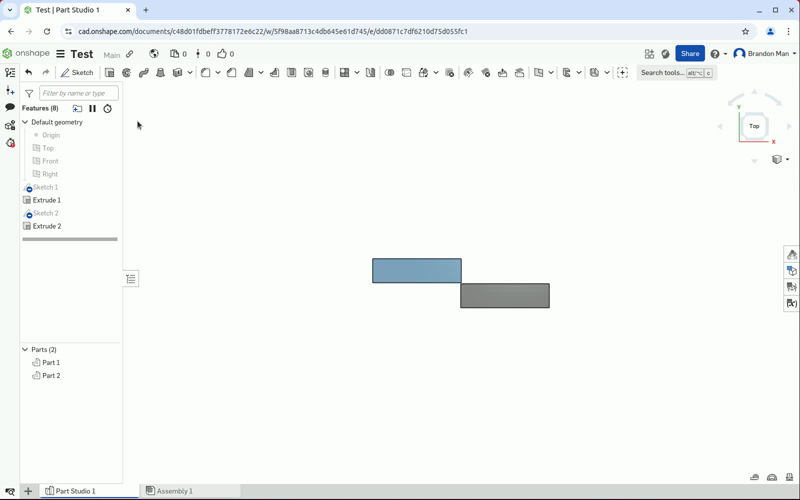
key(shift+h)
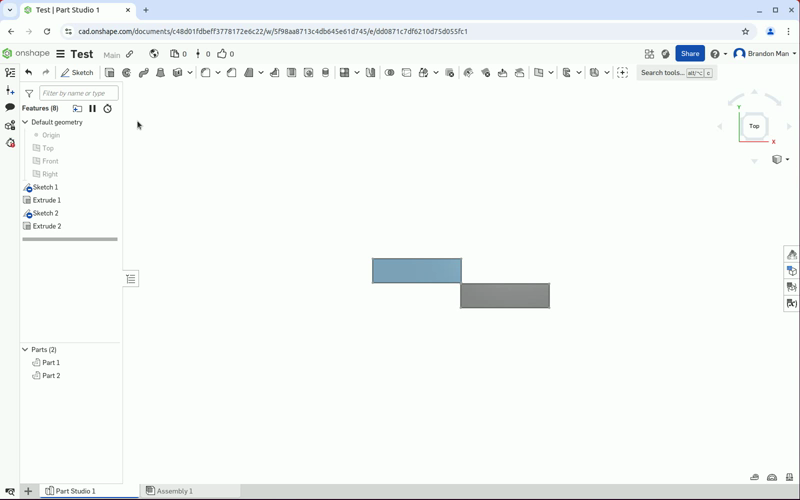
key(shift+h)
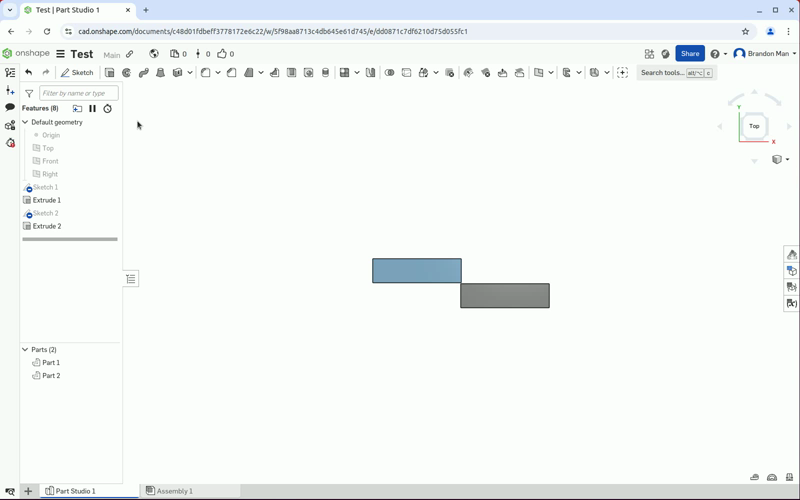
mouse_move(73, 189)
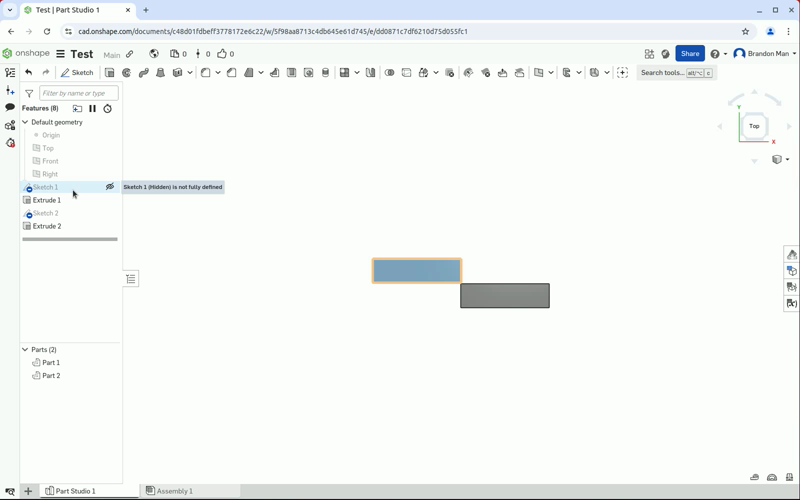
click(73, 189)
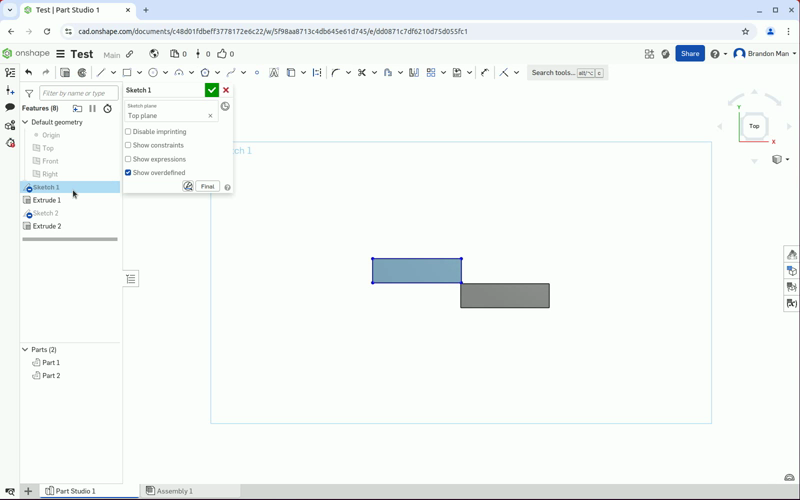
mouse_move(229, 92)
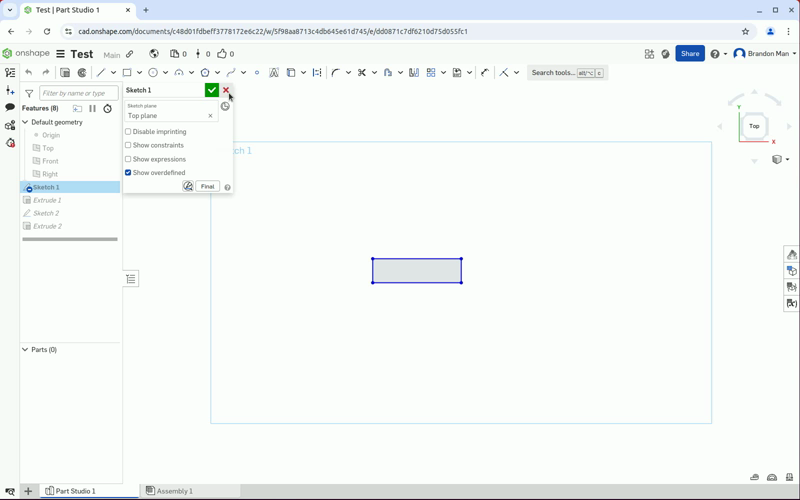
click(229, 92)
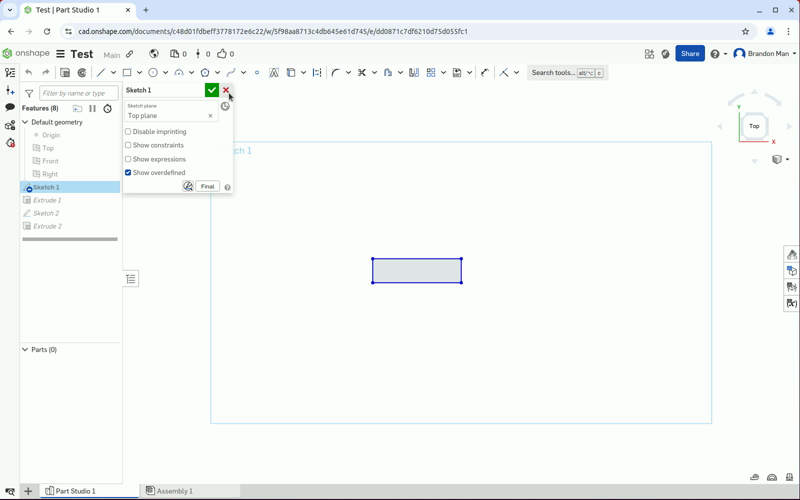
key(shift+s)
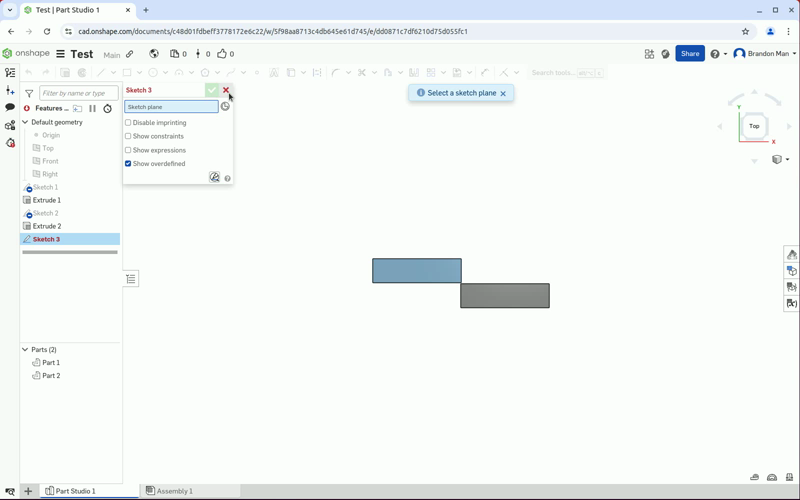
mouse_move(73, 150)
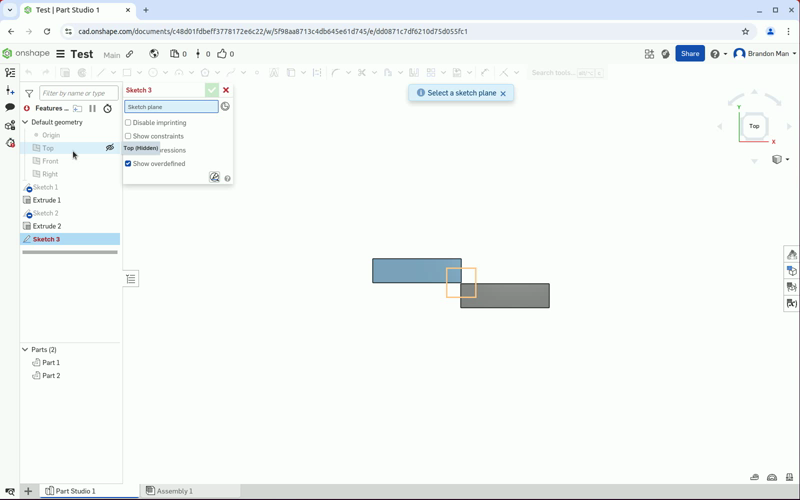
click(73, 150)
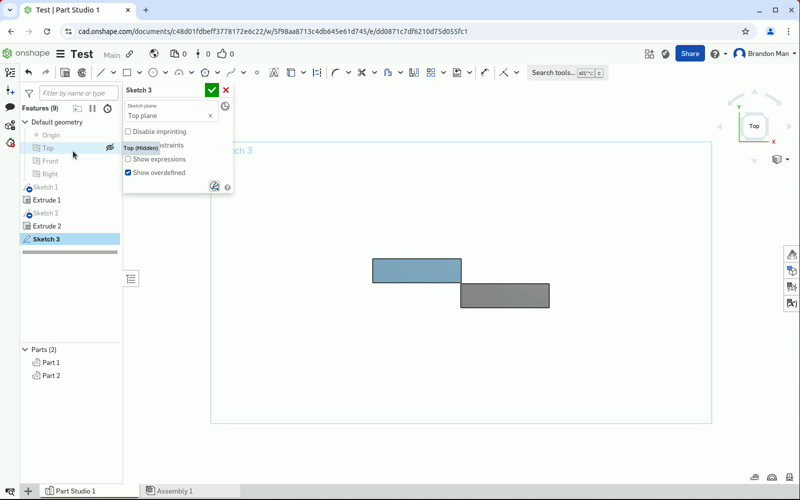
mouse_move(73, 352)
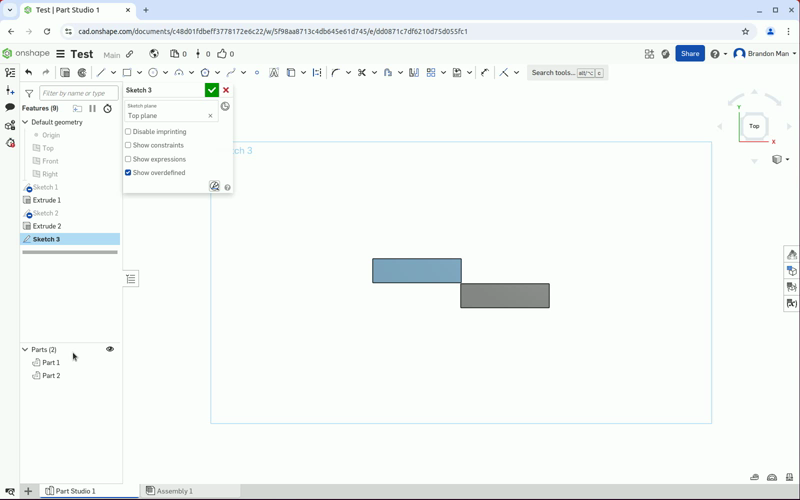
key(y)
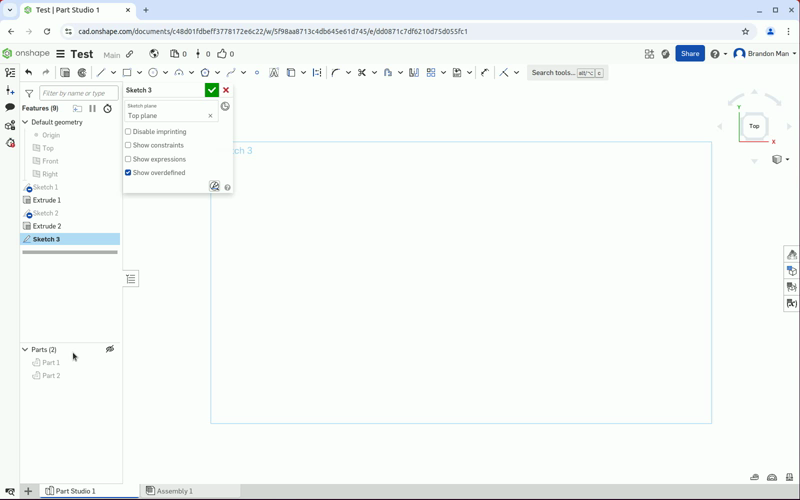
key(l)
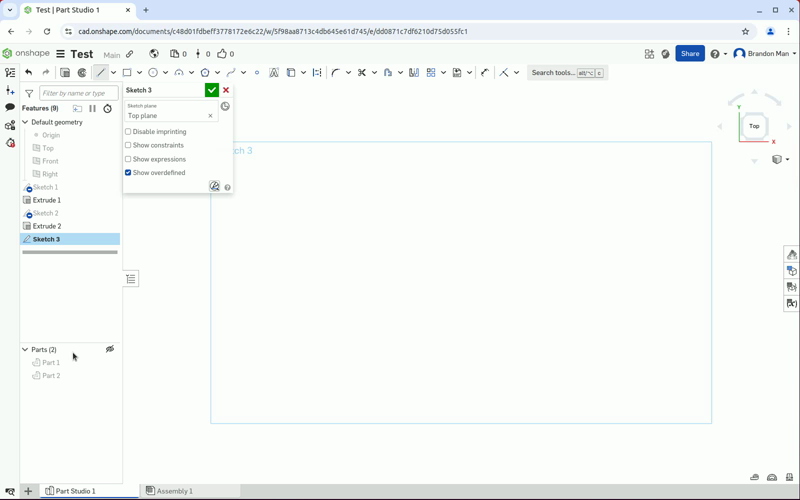
key_down(shift)
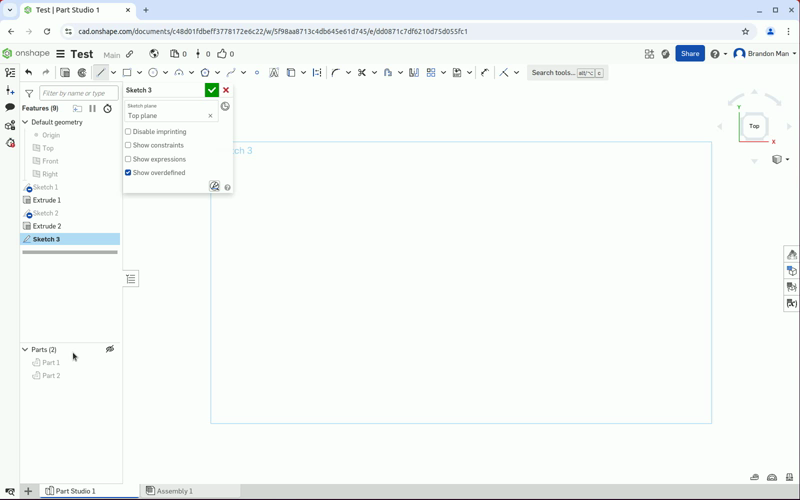
mouse_move(372, 307)
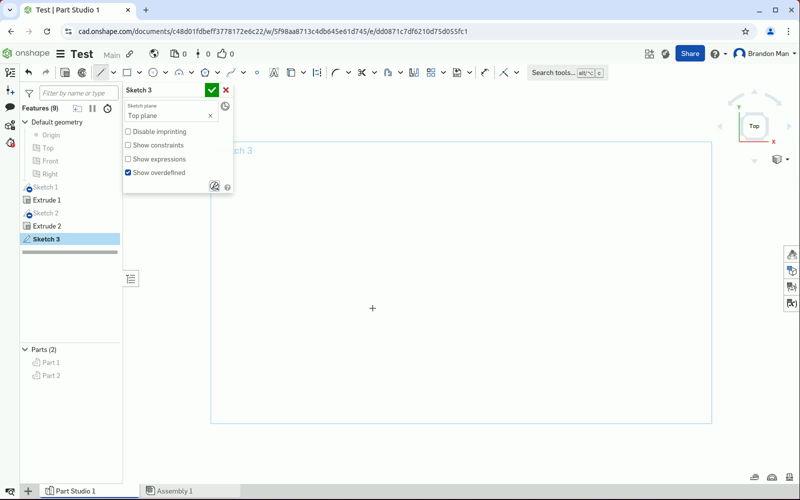
click(372, 307)
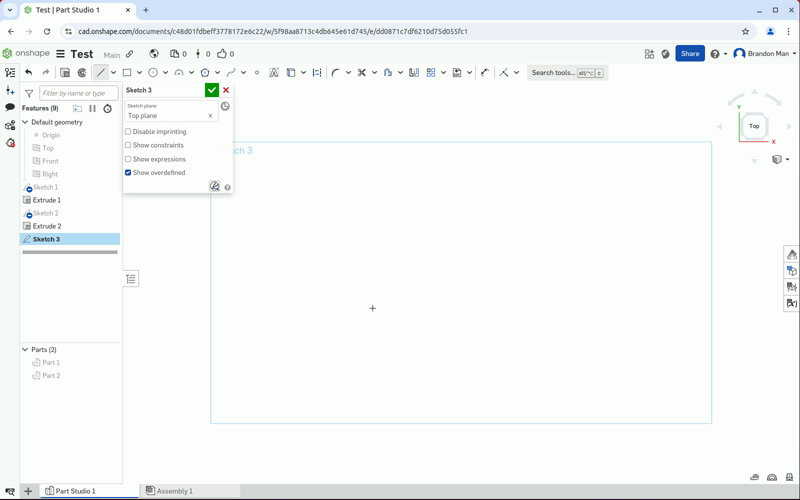
key_up(shift)
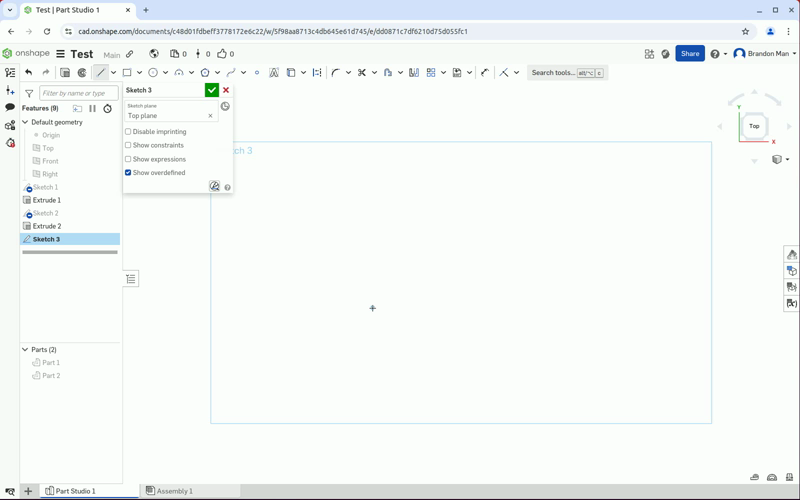
key_down(shift)
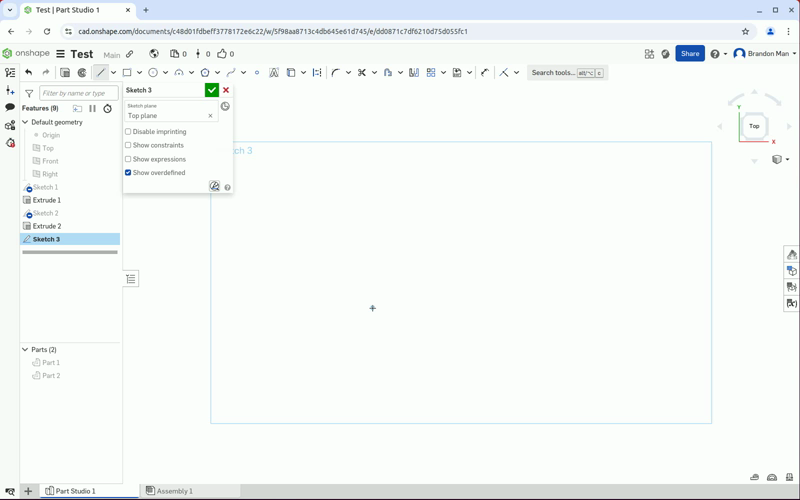
mouse_move(461, 307)
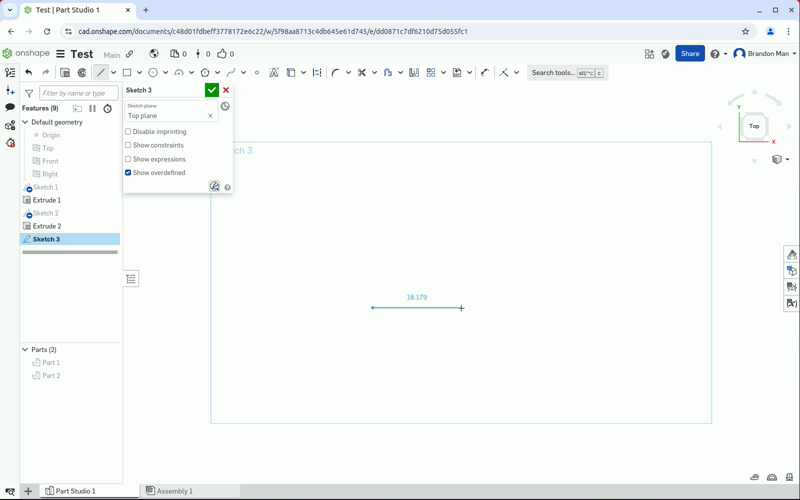
click(461, 307)
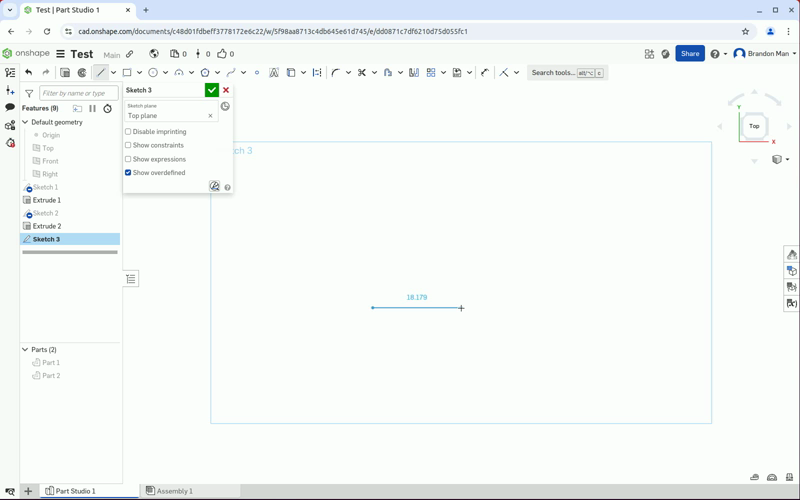
key_up(shift)
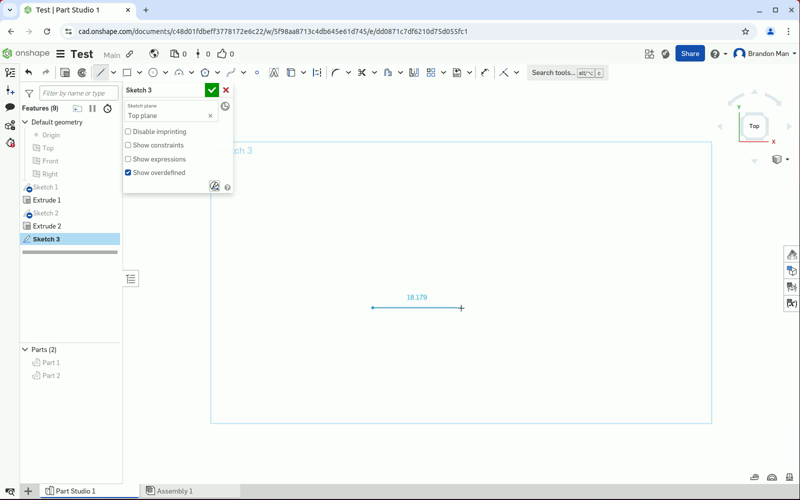
key_down(shift)
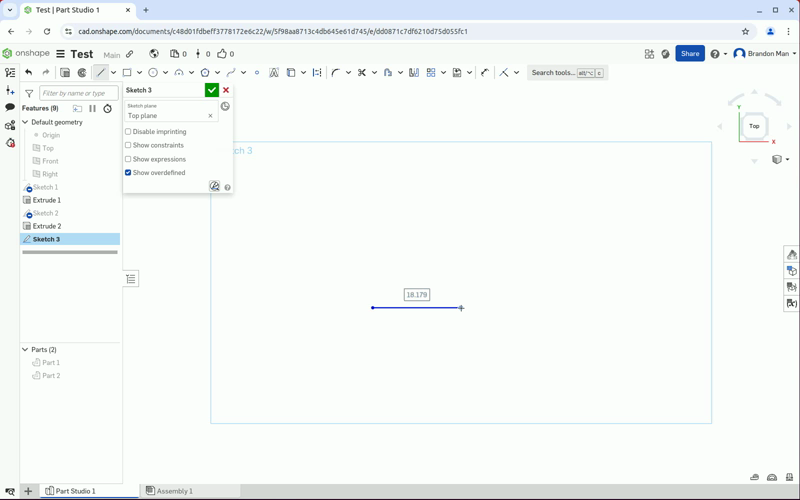
mouse_move(491, 307)
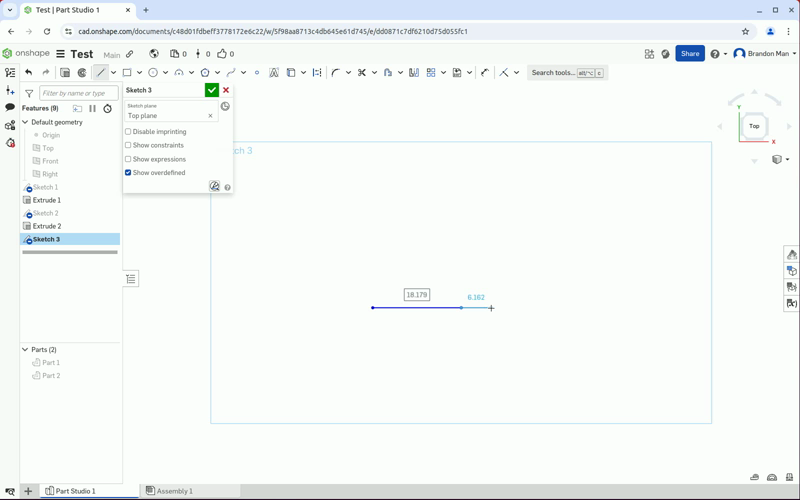
mouse_move(461, 283)
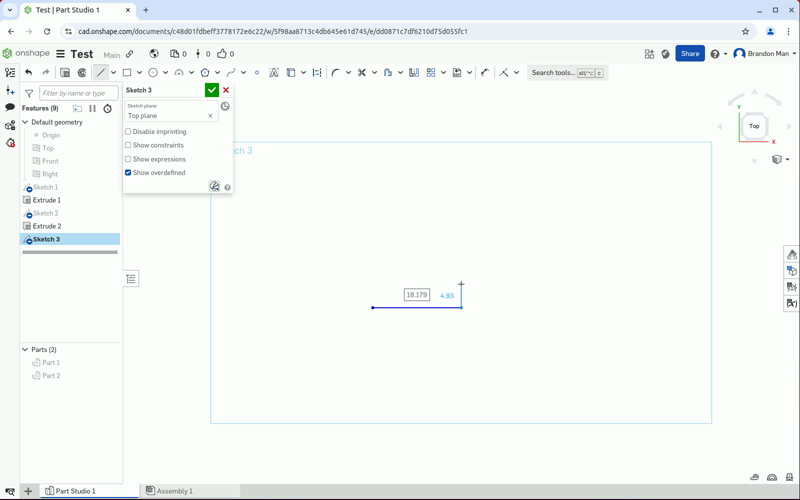
click(461, 283)
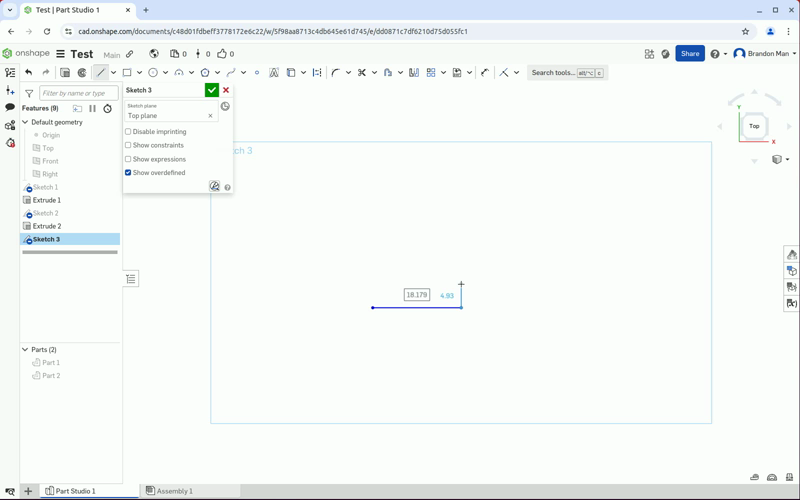
key_up(shift)
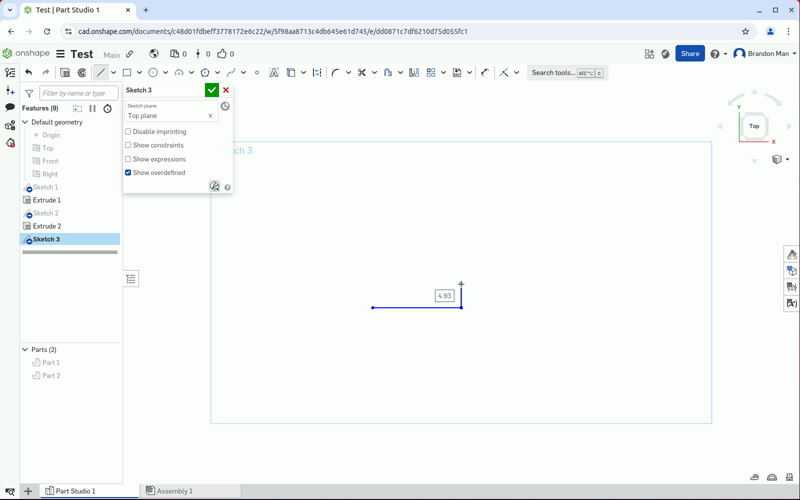
key_down(shift)
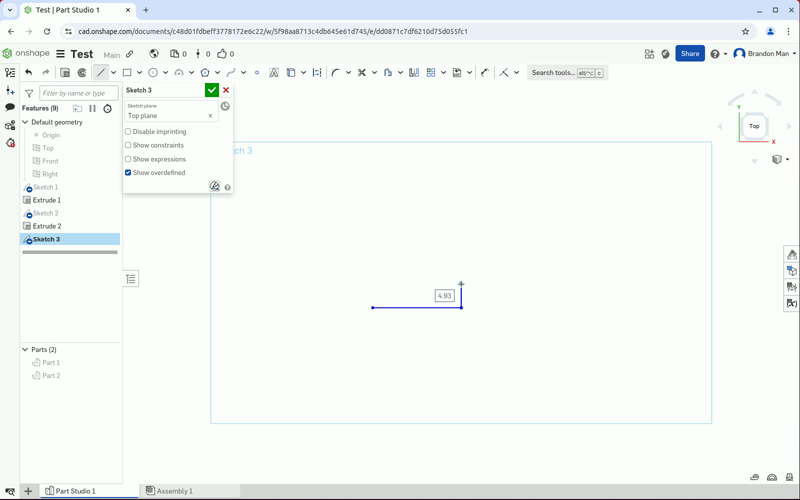
mouse_move(372, 283)
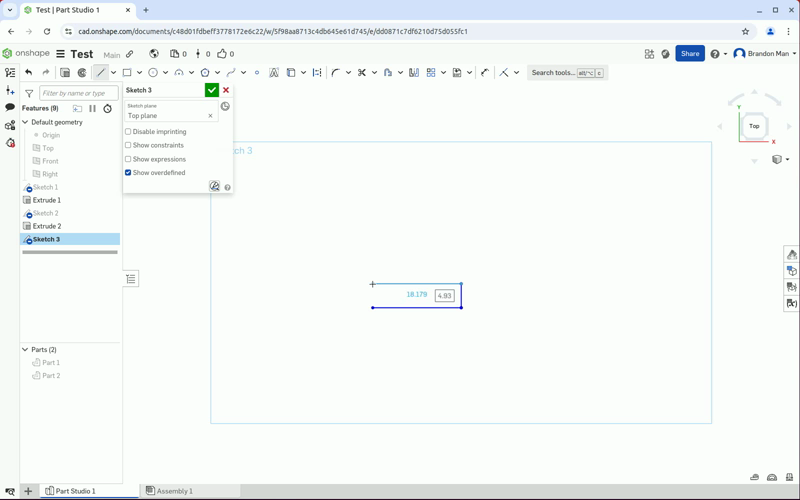
click(372, 283)
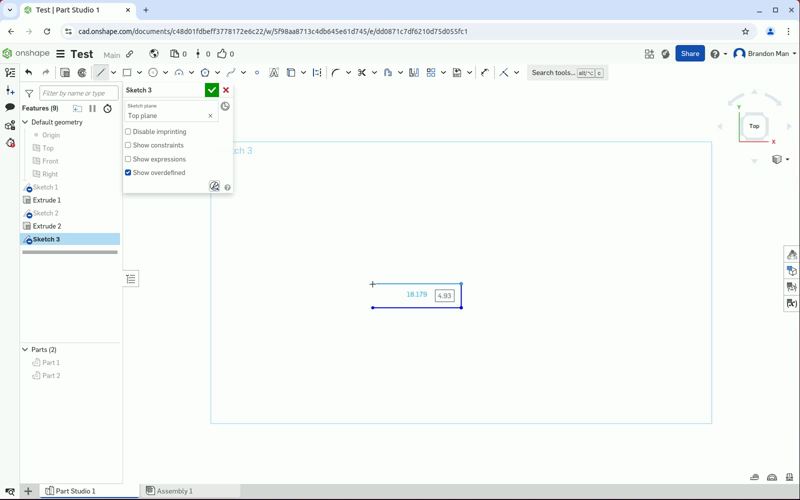
key_up(shift)
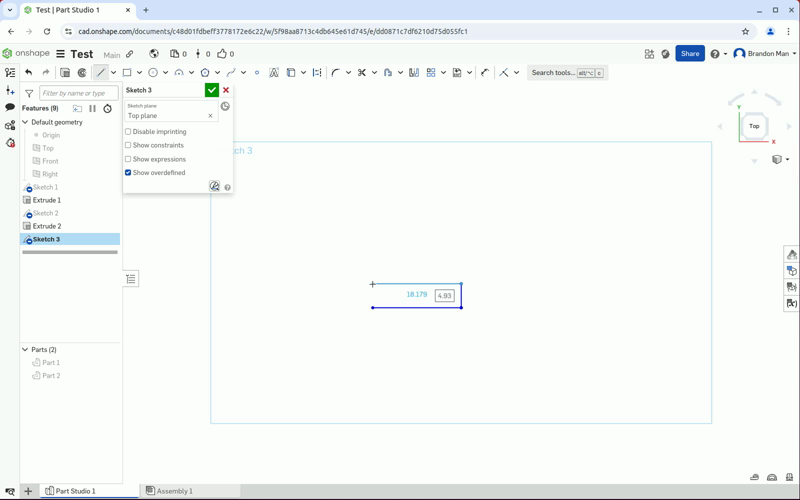
mouse_move(402, 283)
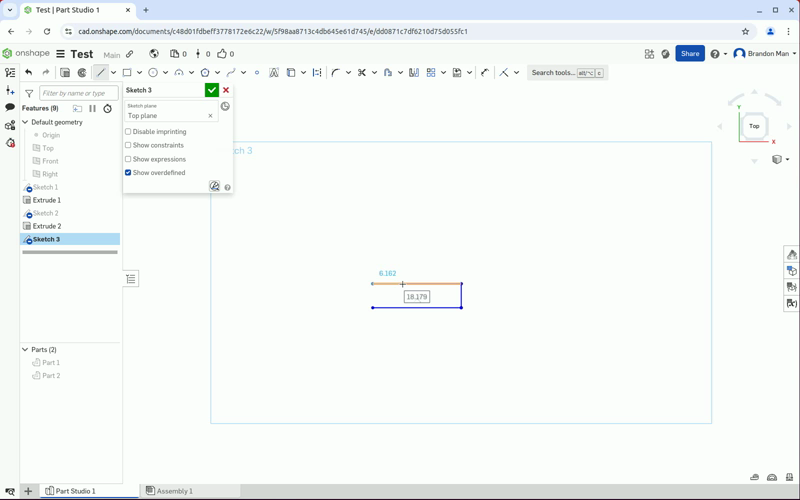
key_down(shift)
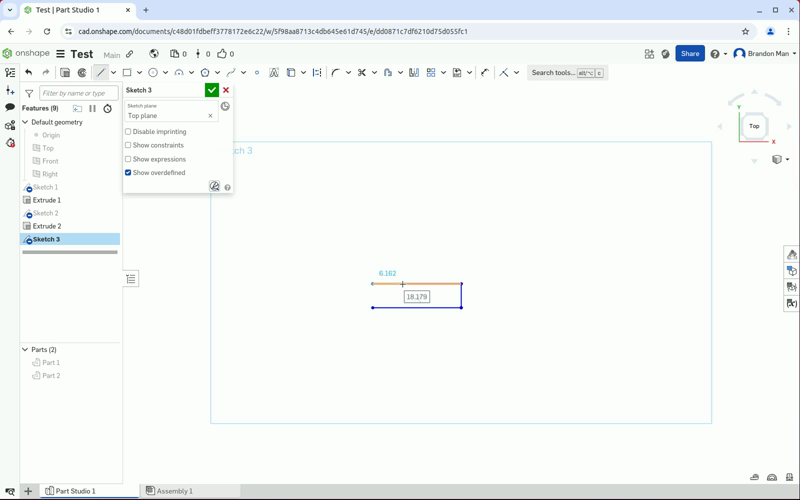
mouse_move(372, 307)
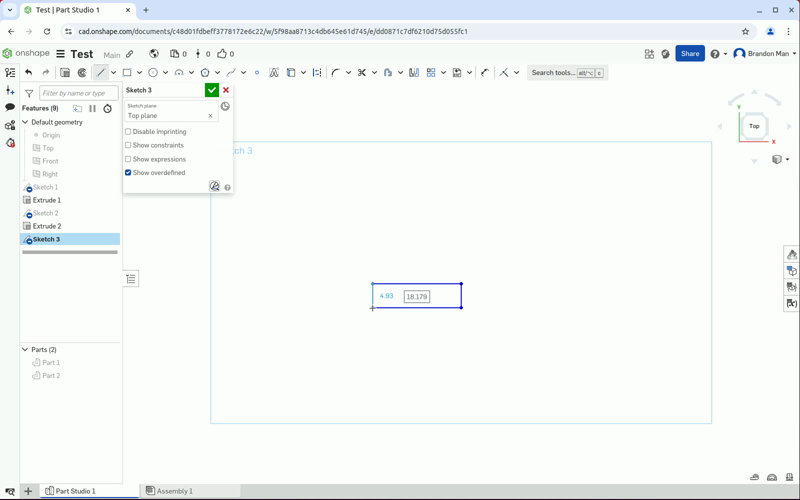
key_up(shift)
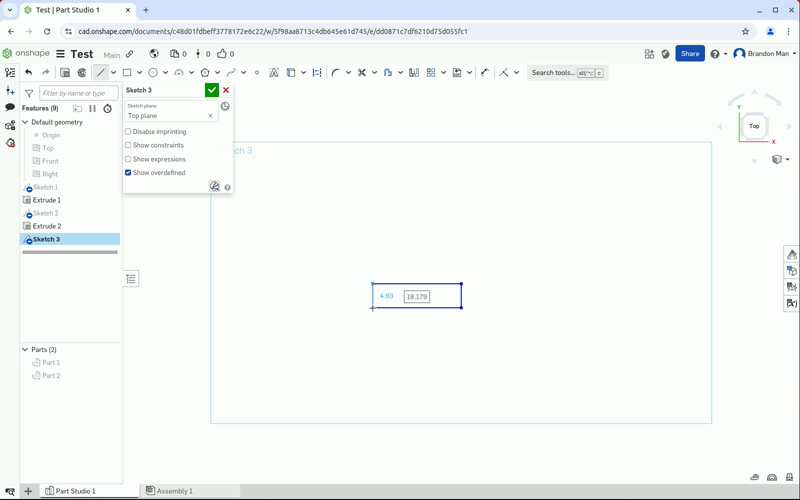
click(372, 307)
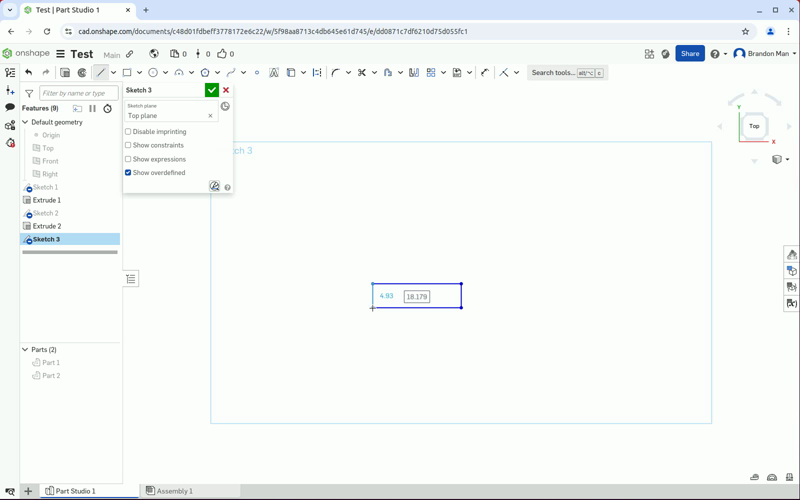
key(esc)
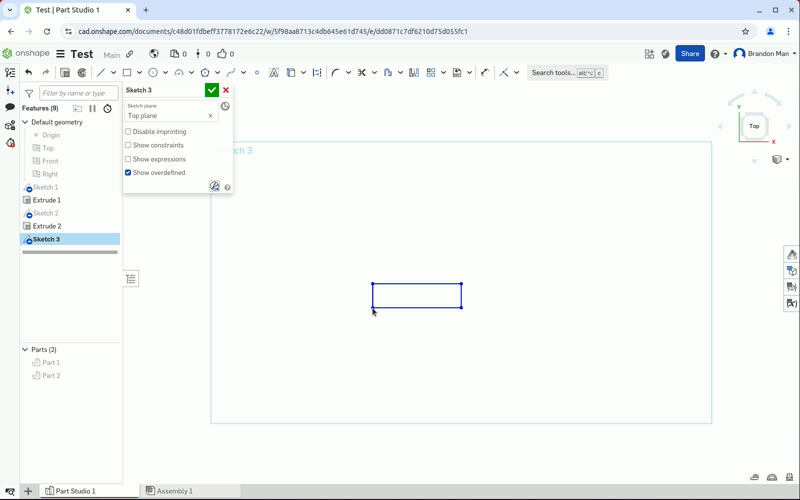
mouse_move(453, 303)
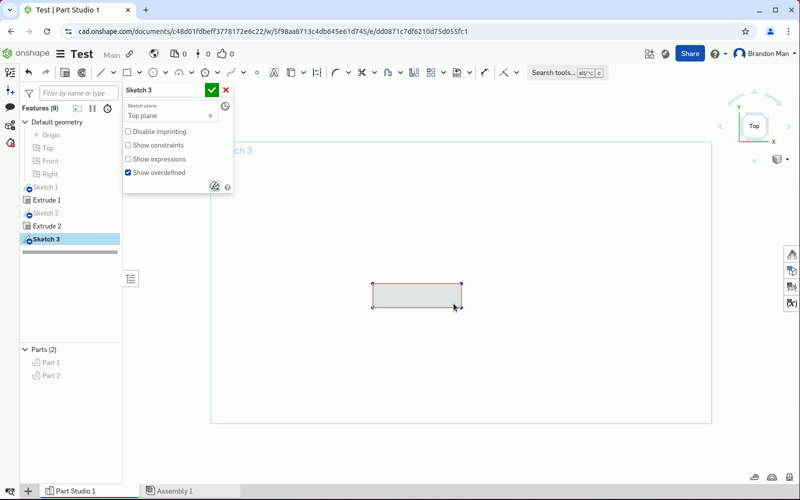
click(453, 303)
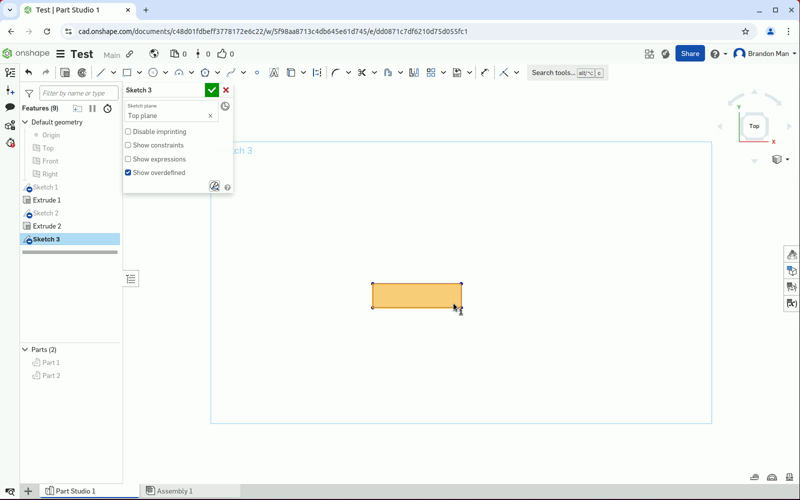
mouse_move(73, 352)
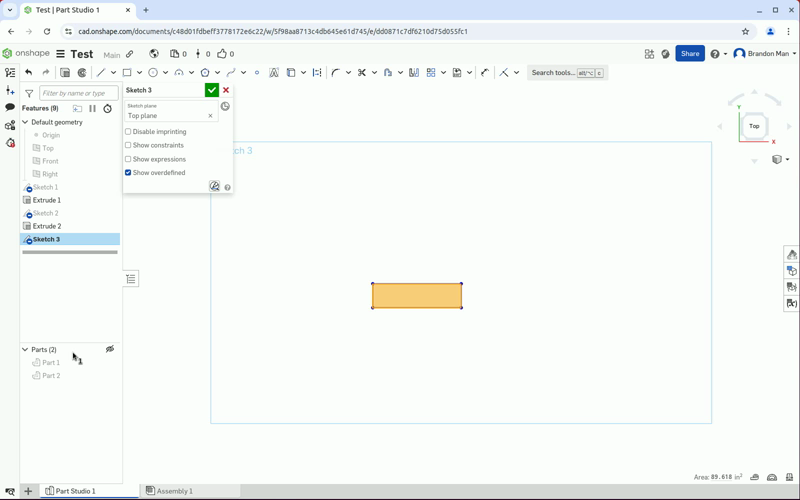
key(shift+y)
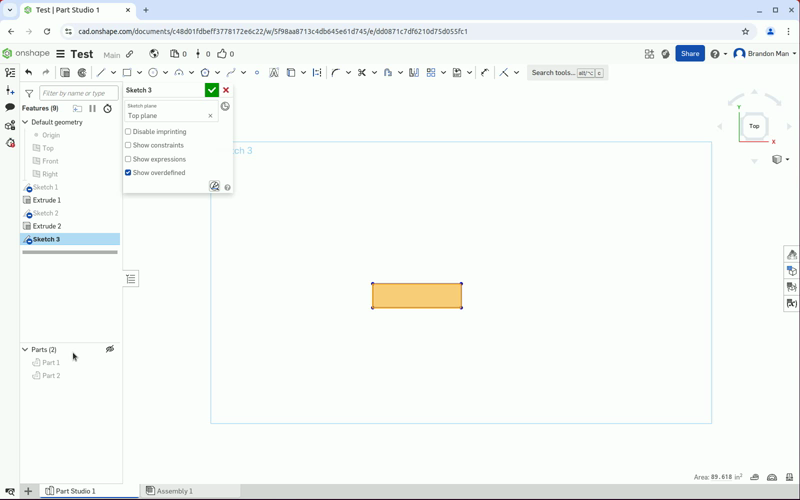
key(shift+e)
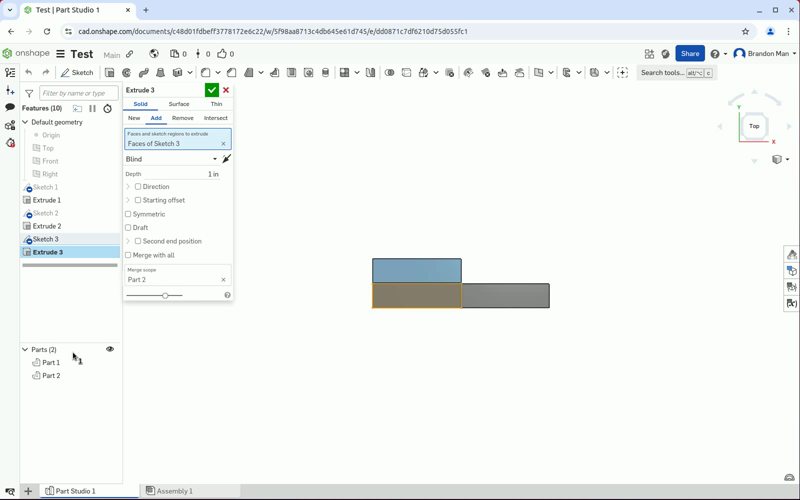
mouse_move(143, 106)
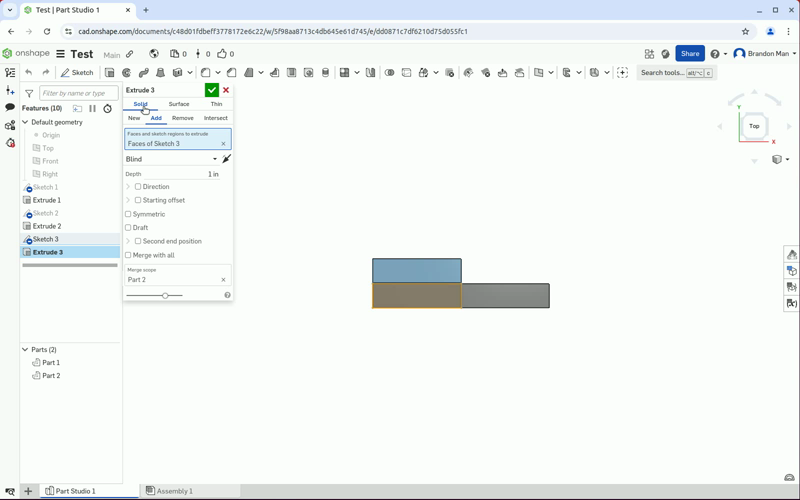
click(143, 106)
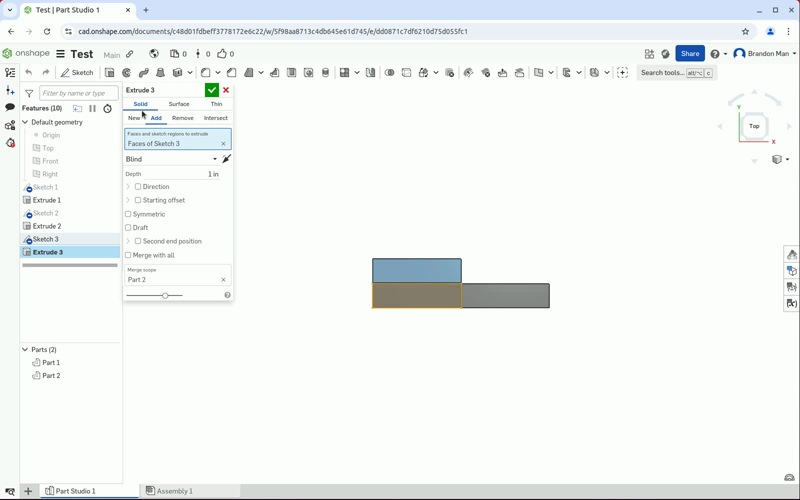
mouse_move(137, 120)
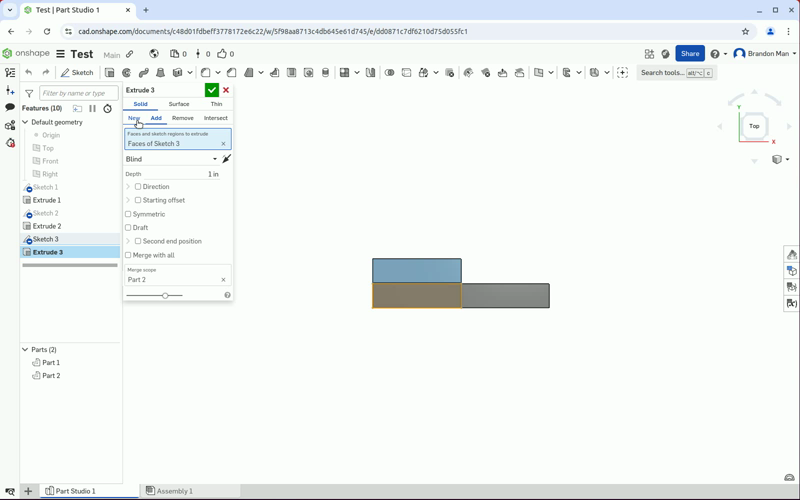
click(137, 120)
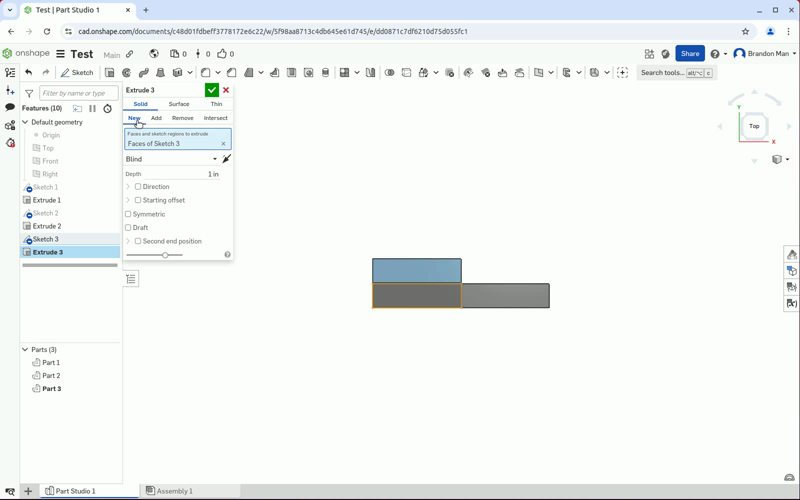
key(tab, 4)
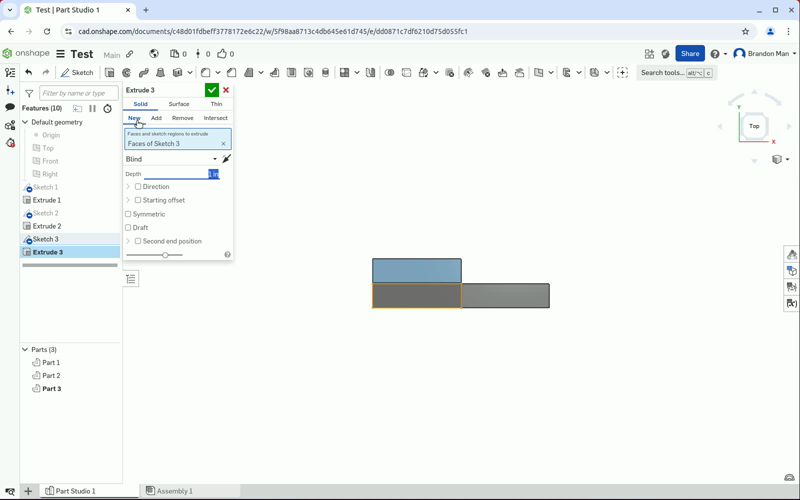
text(1.204)
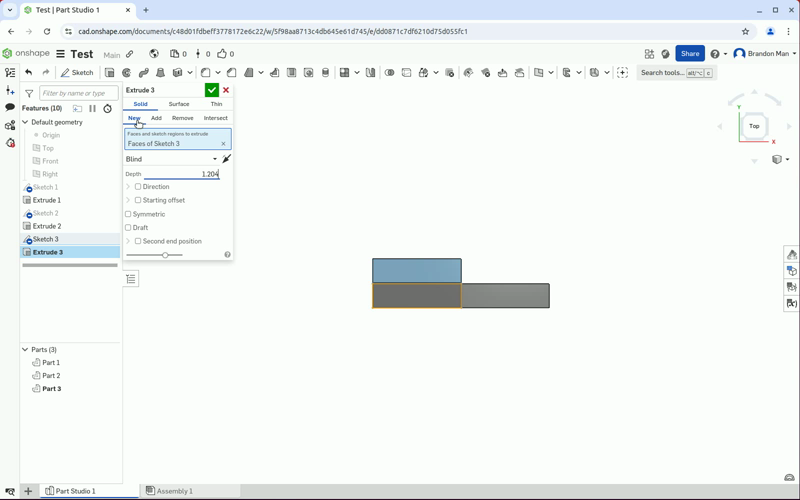
key(enter)
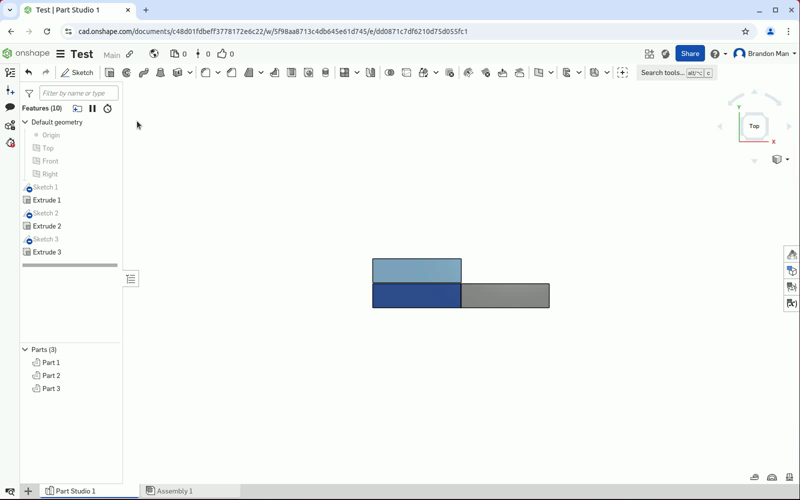
key(shift+h)
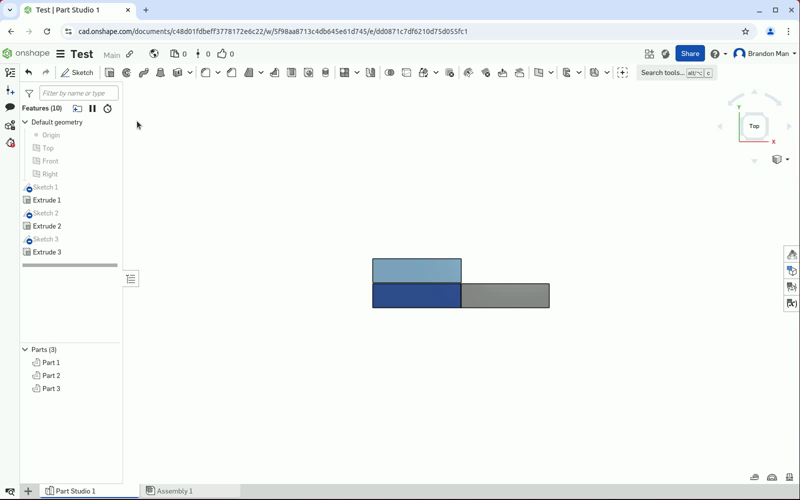
key(shift+h)
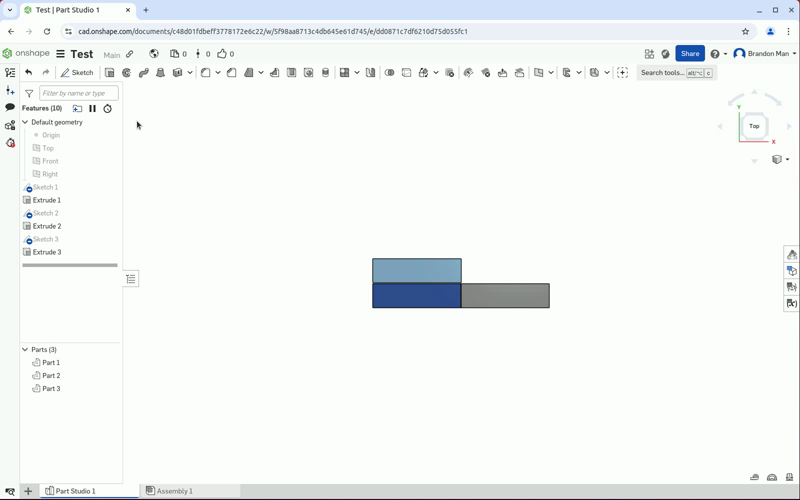
mouse_move(73, 189)
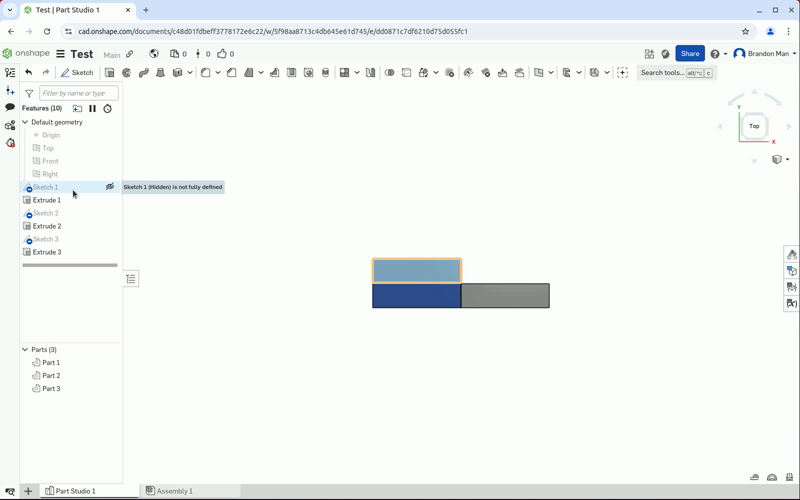
click(73, 189)
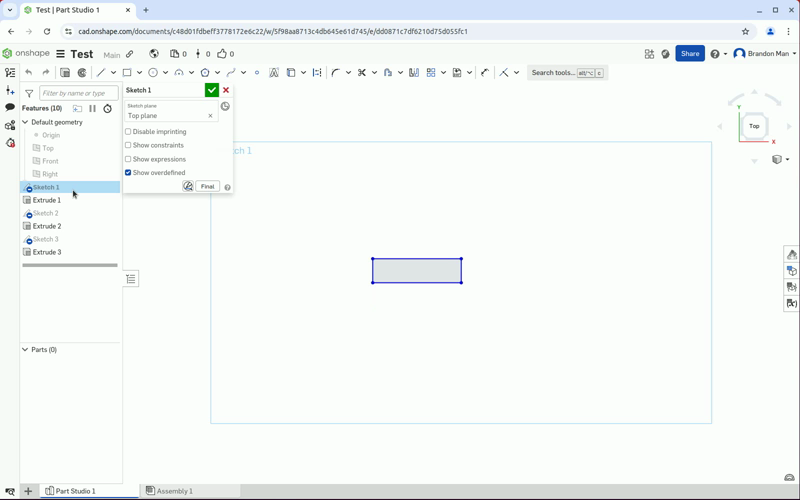
mouse_move(229, 92)
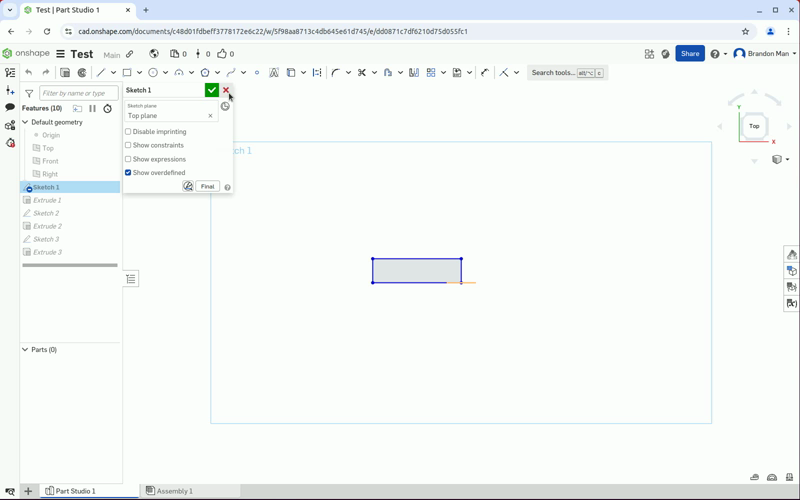
click(229, 92)
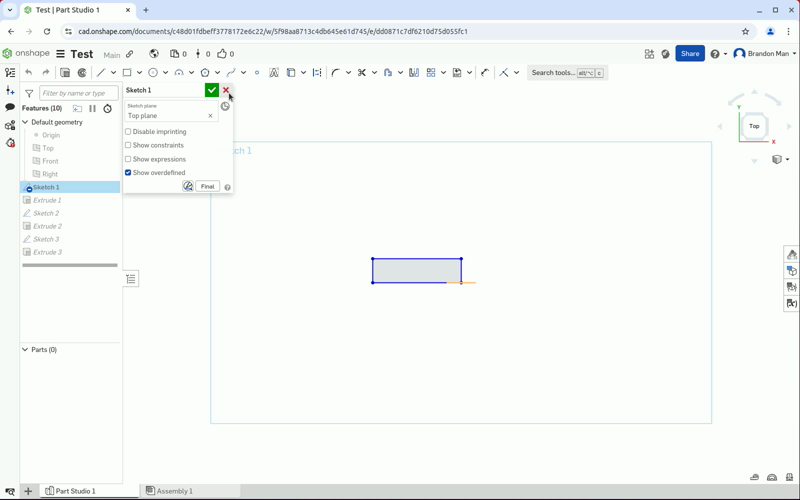
key(shift+s)
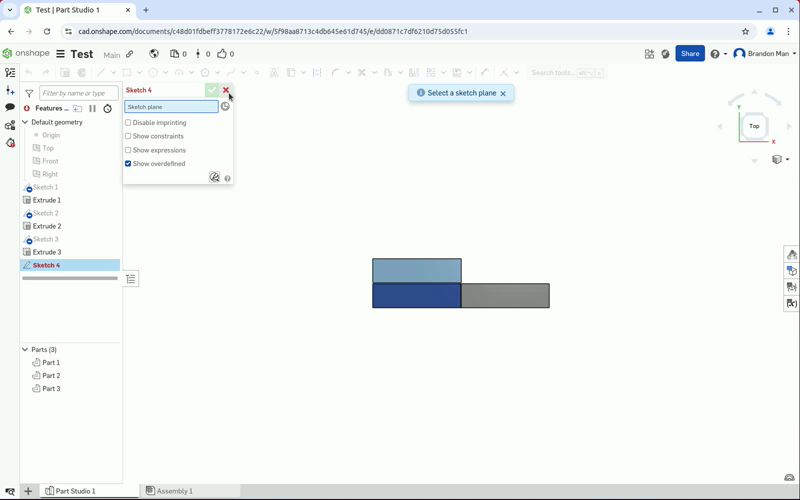
mouse_move(73, 150)
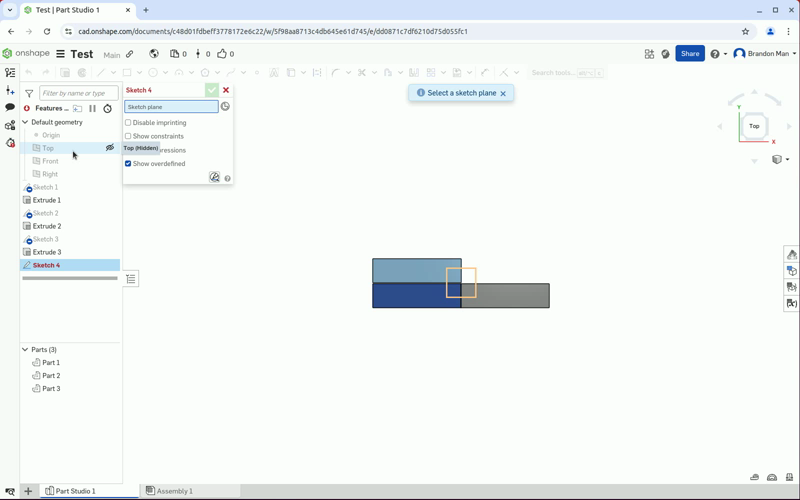
click(73, 150)
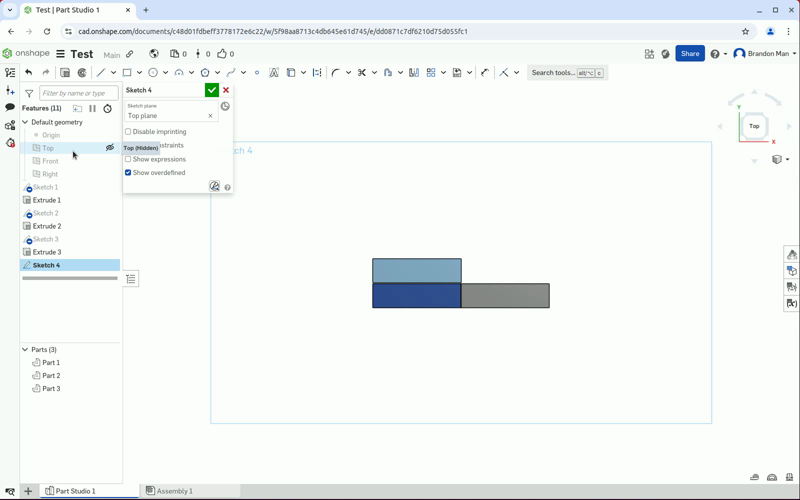
mouse_move(73, 352)
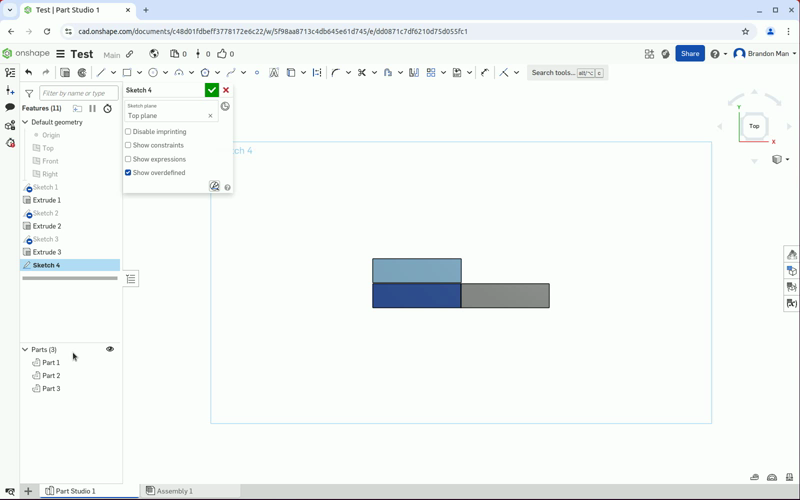
key(y)
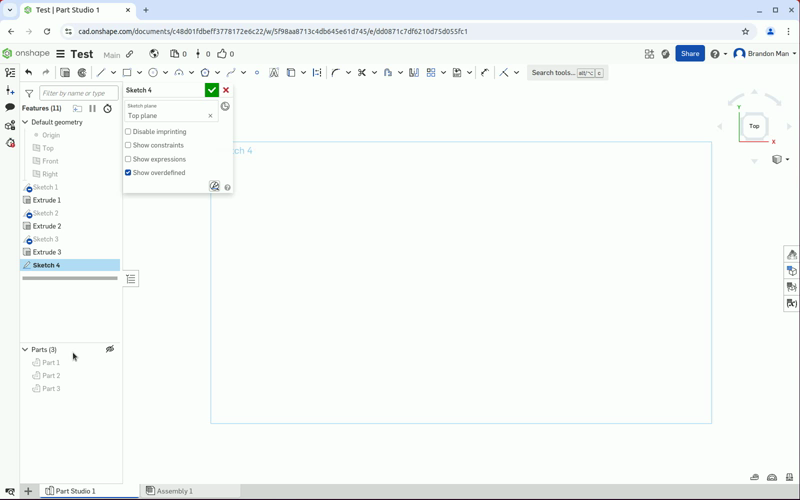
key(l)
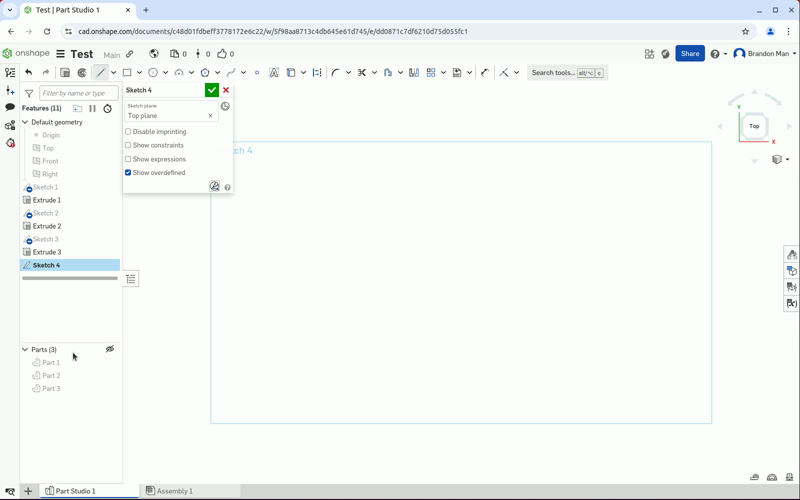
key_down(shift)
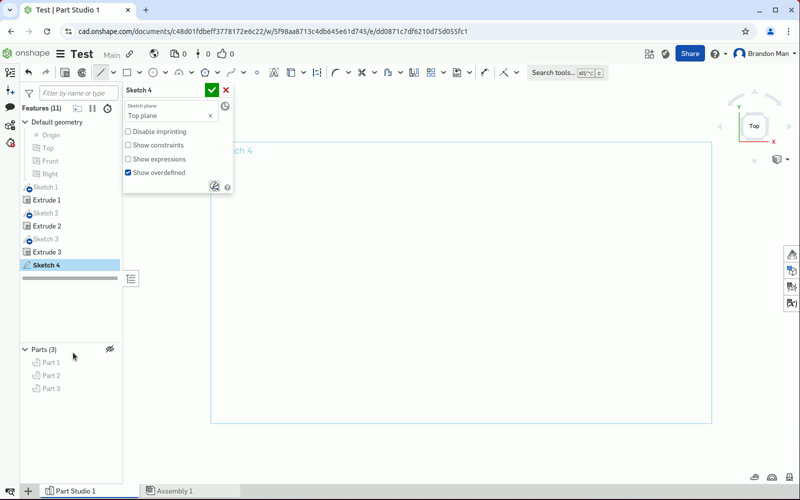
mouse_move(372, 307)
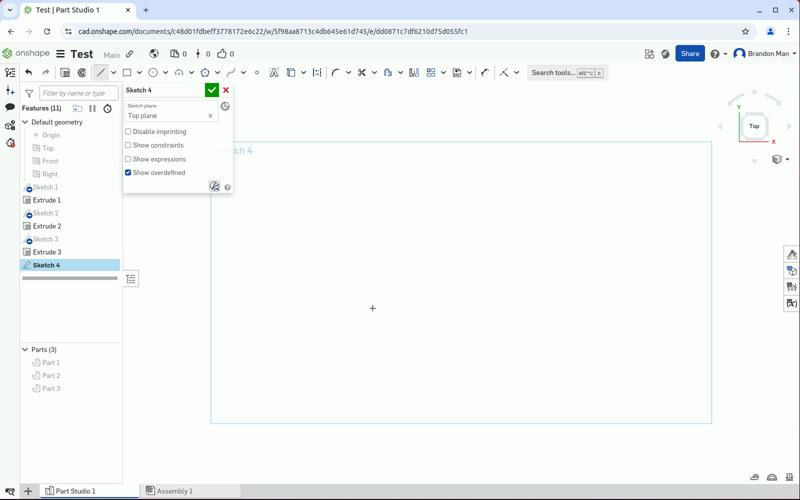
click(372, 307)
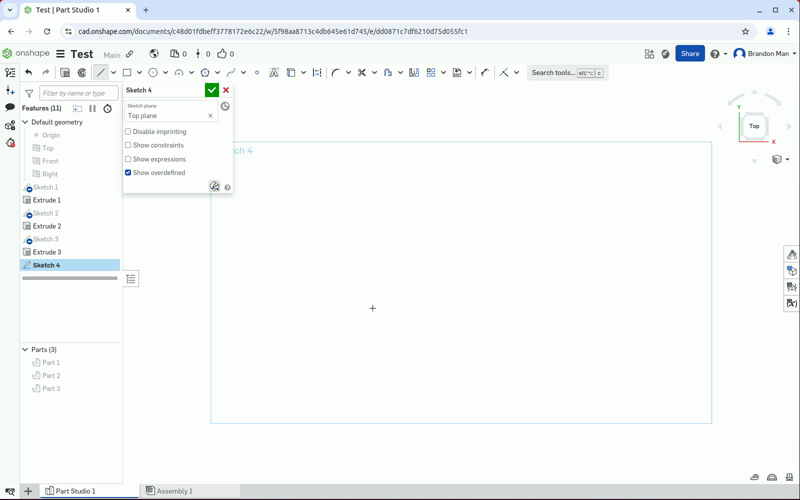
key_up(shift)
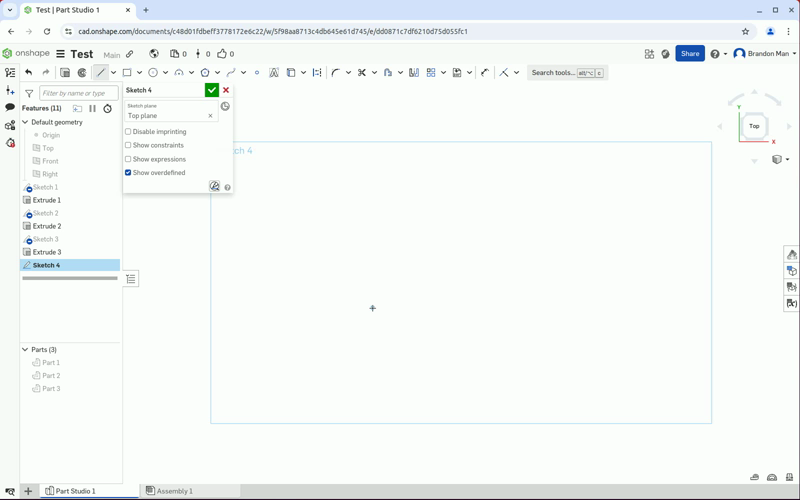
key_down(shift)
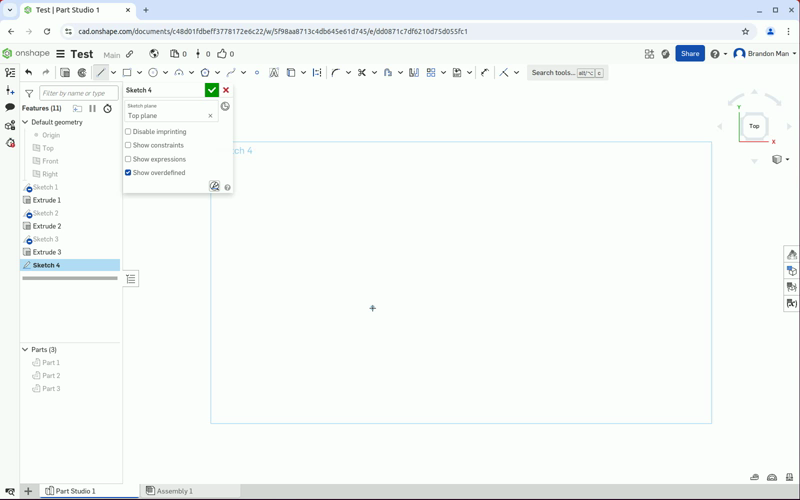
mouse_move(402, 307)
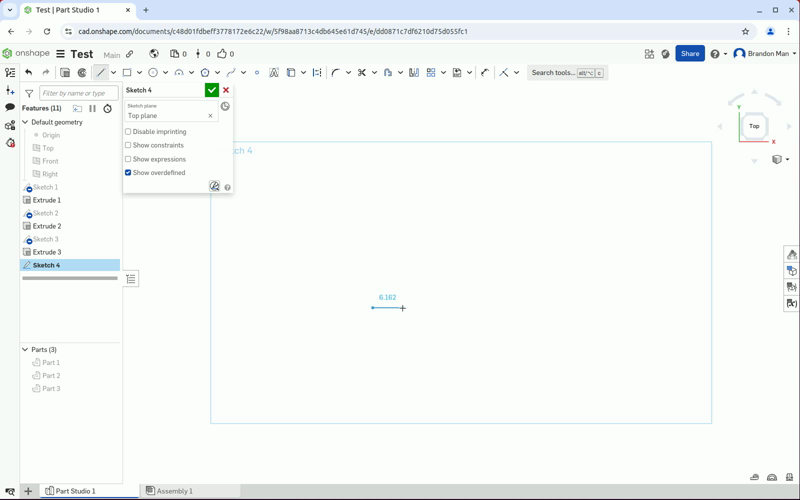
mouse_move(372, 282)
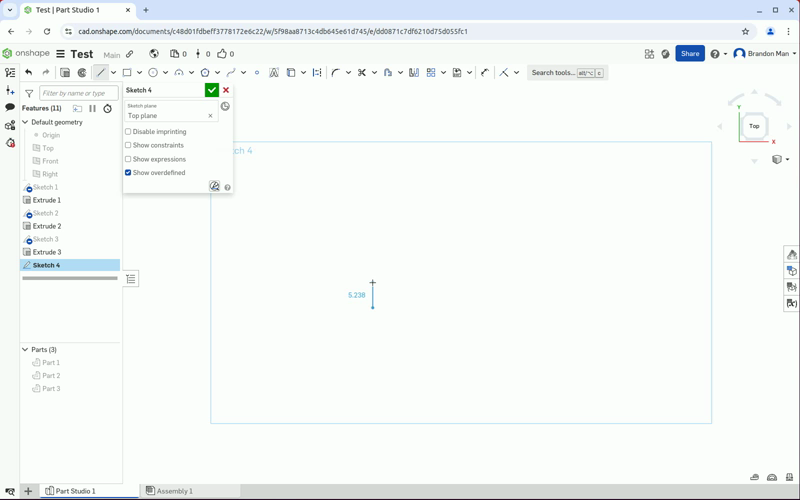
click(372, 282)
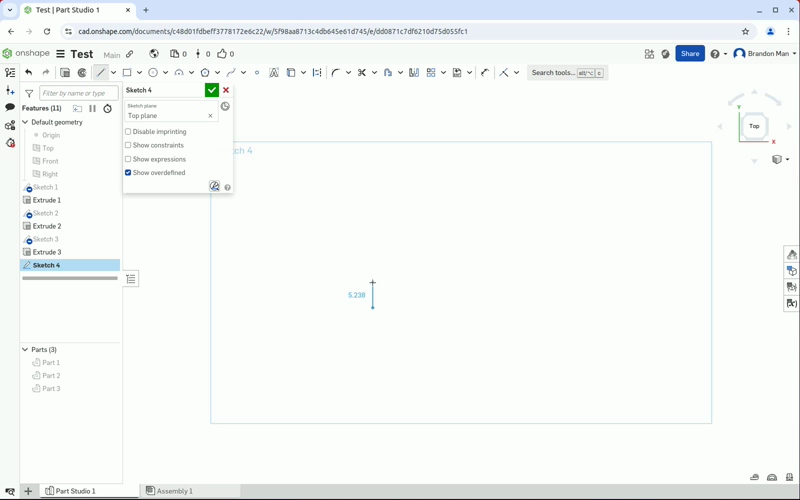
key_up(shift)
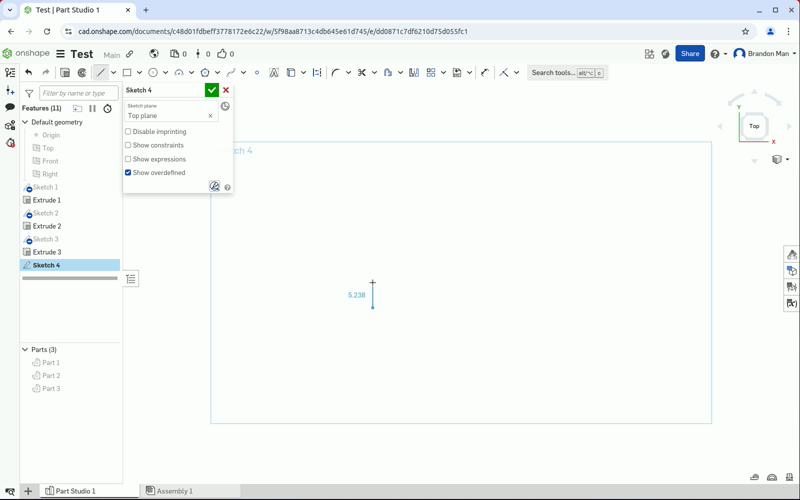
key_down(shift)
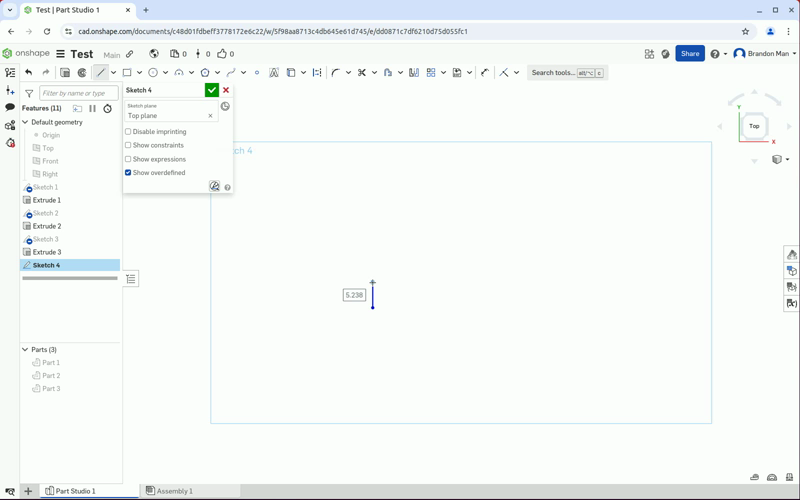
mouse_move(402, 282)
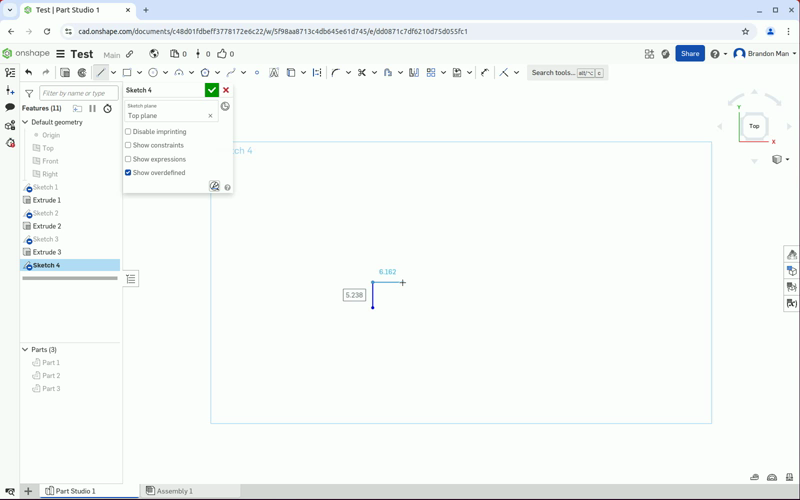
mouse_move(372, 257)
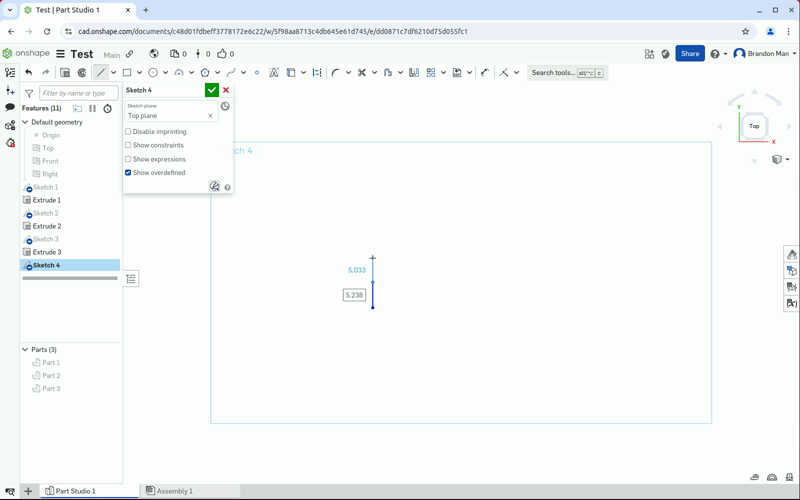
click(372, 257)
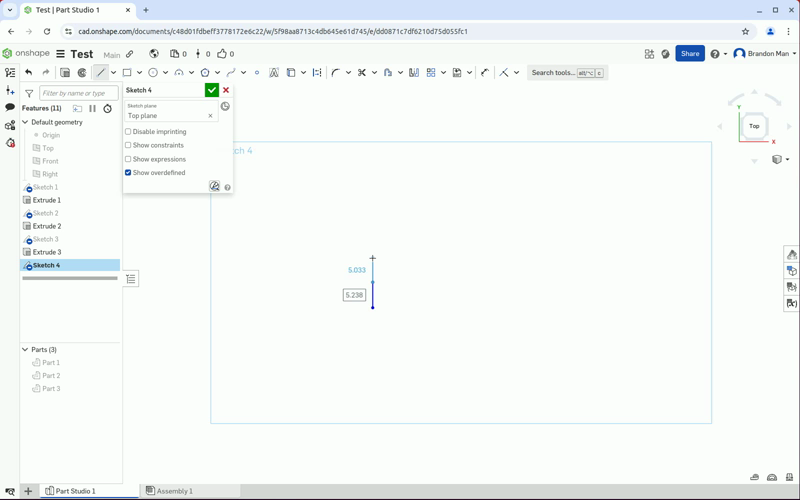
key_up(shift)
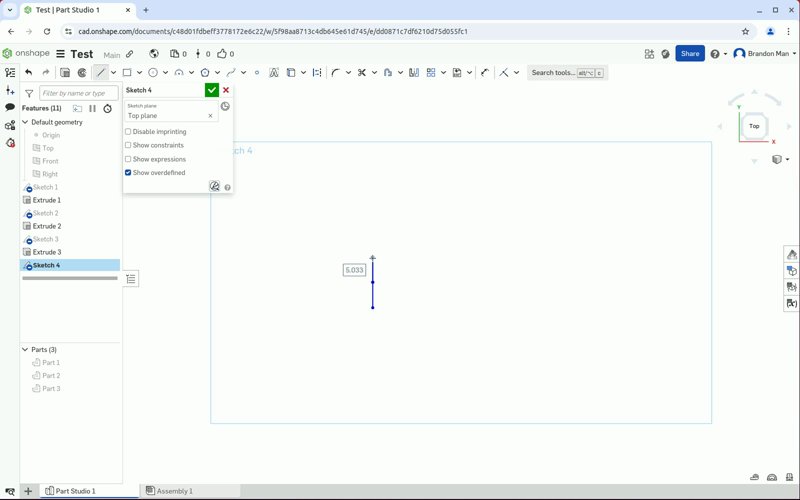
key(esc)
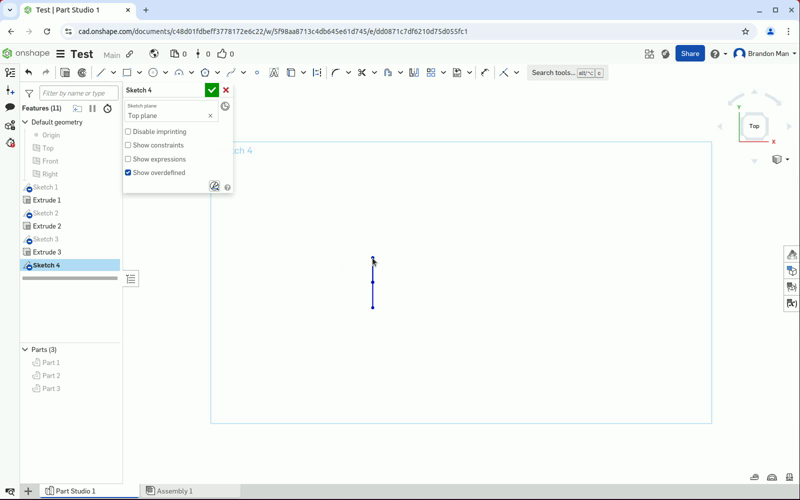
key(a)
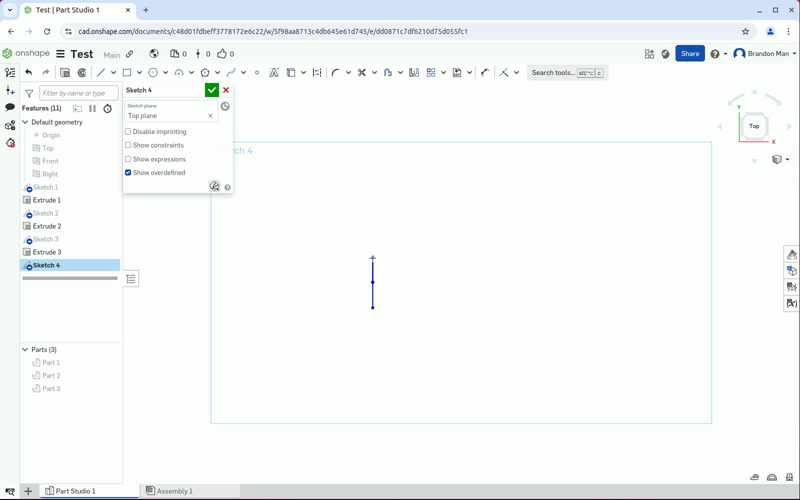
mouse_move(372, 257)
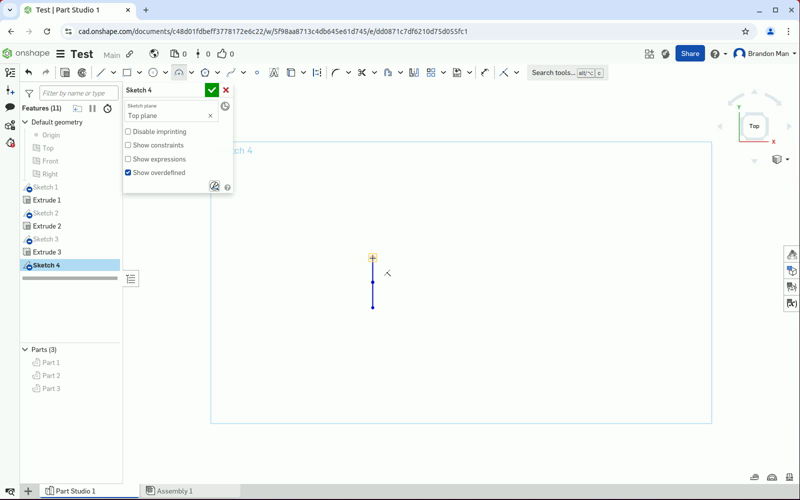
click(372, 257)
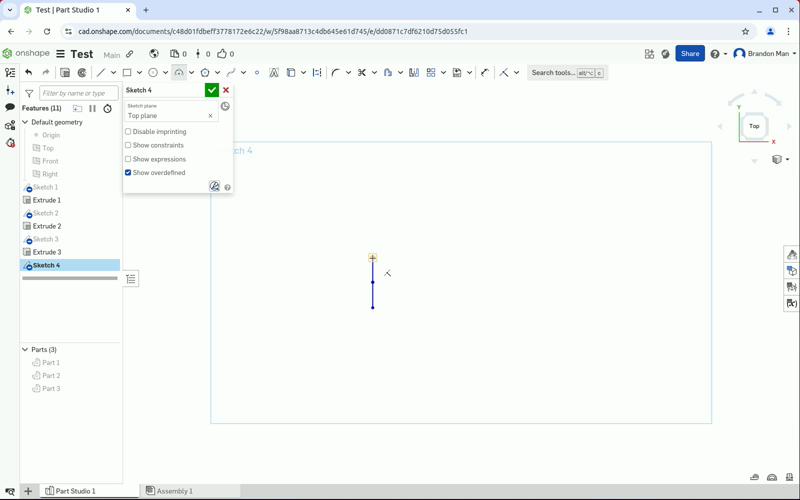
mouse_move(372, 307)
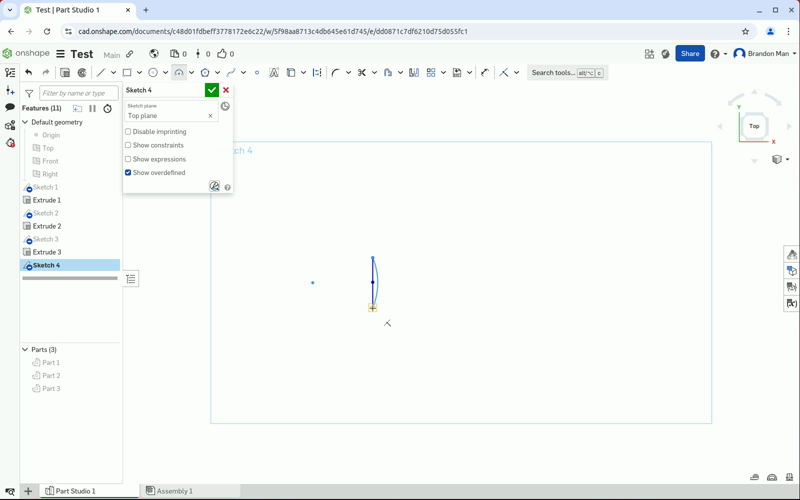
click(372, 307)
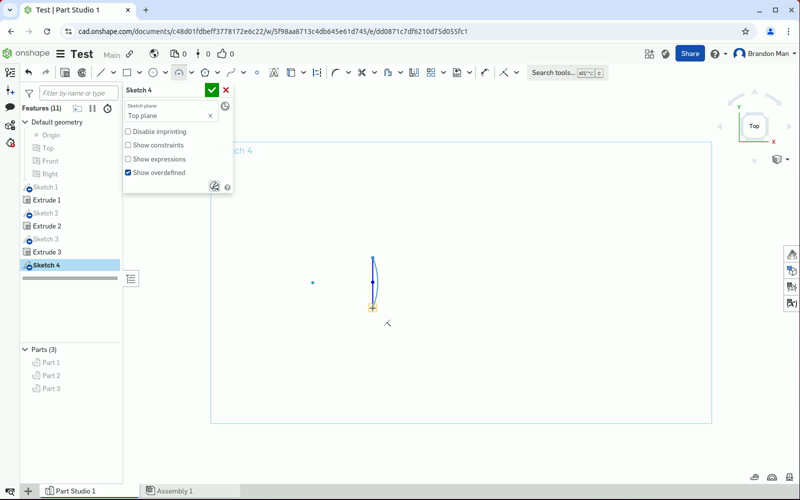
key_down(shift)
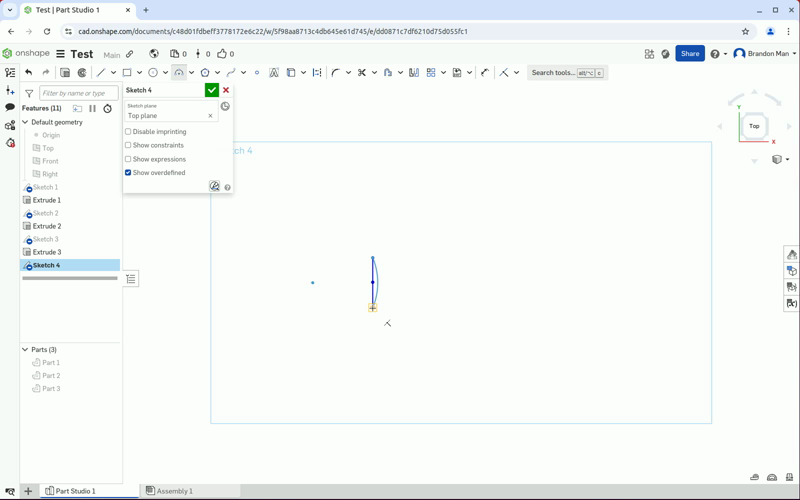
mouse_move(347, 282)
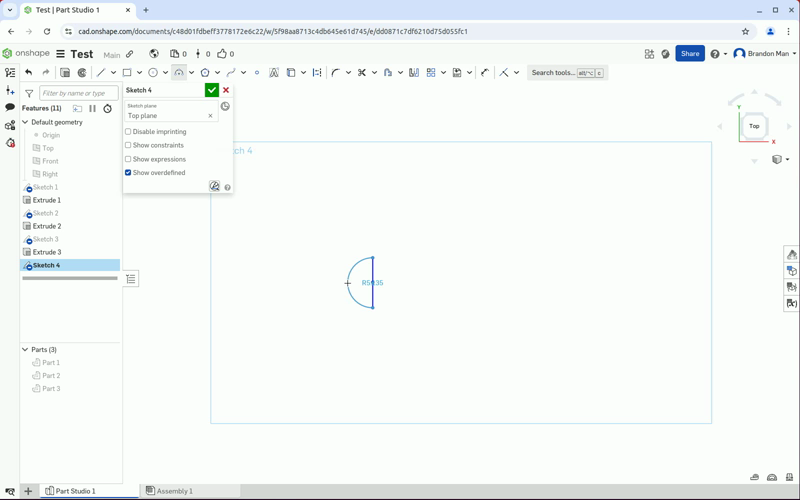
click(347, 282)
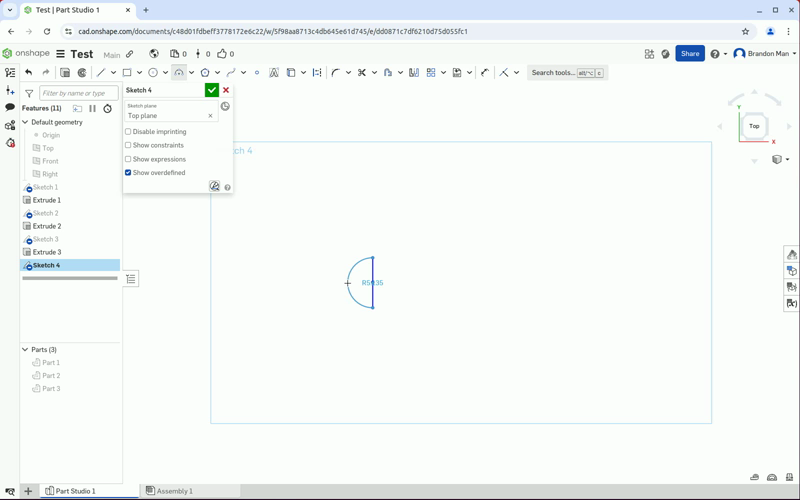
key_up(shift)
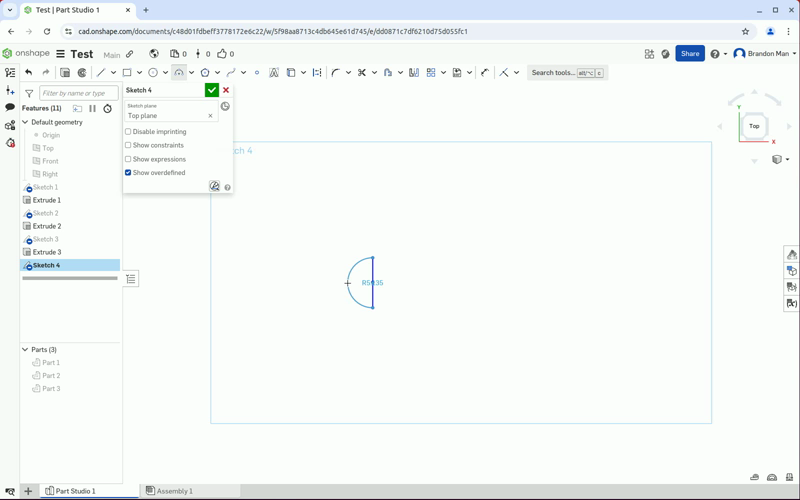
key(esc)
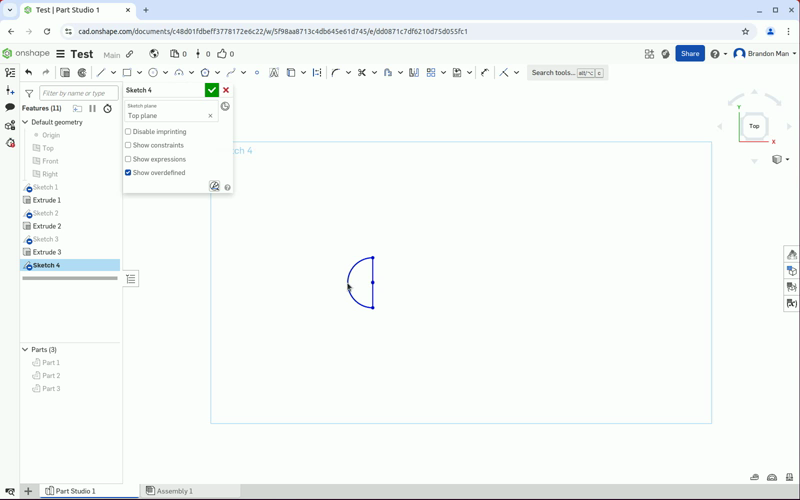
mouse_move(363, 276)
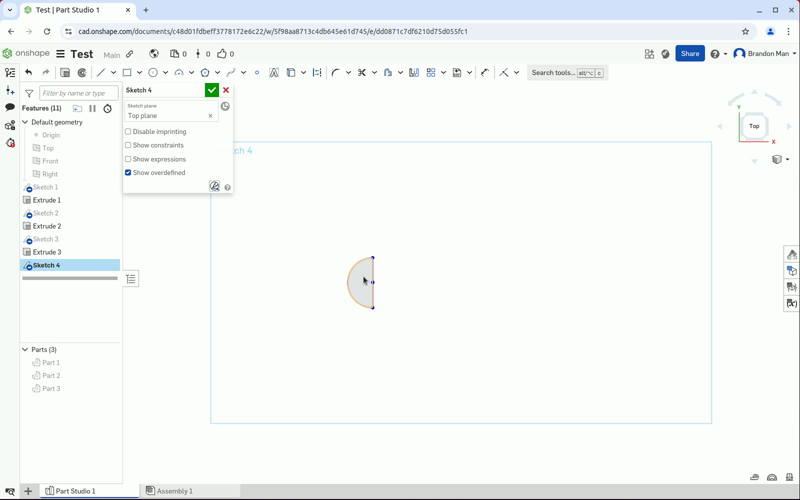
scroll(6)
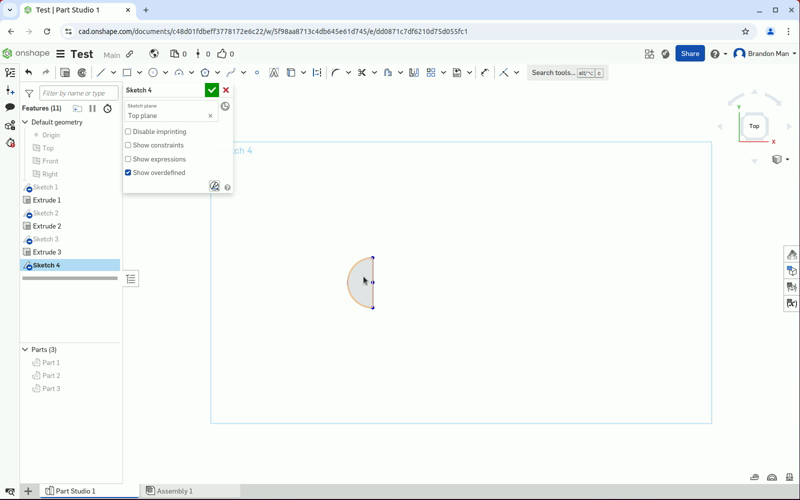
scroll(6)
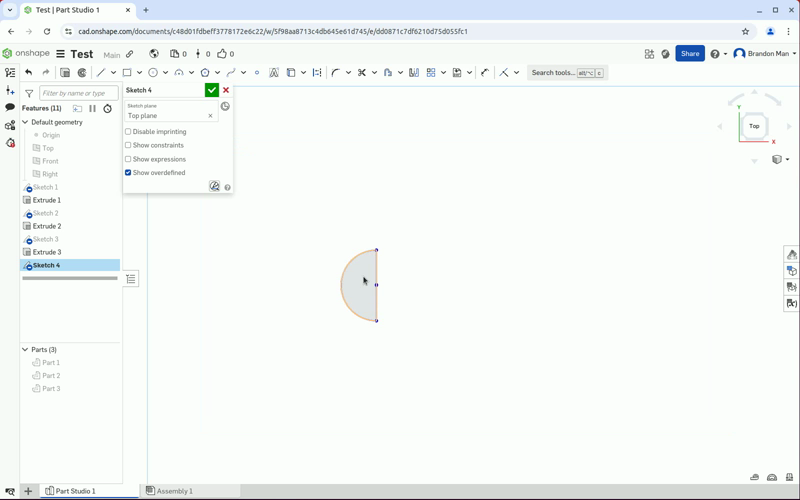
scroll(6)
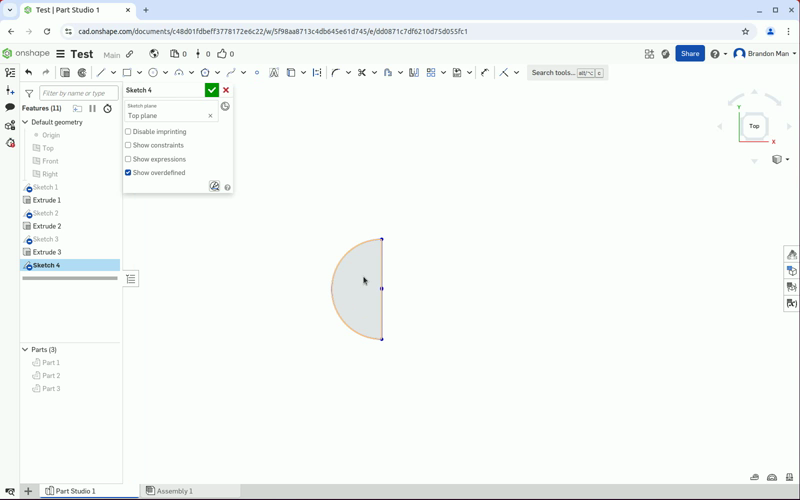
scroll(6)
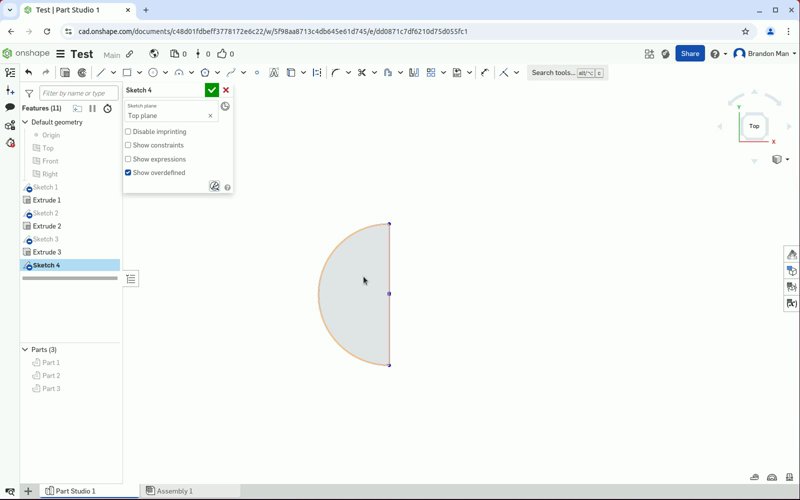
scroll(6)
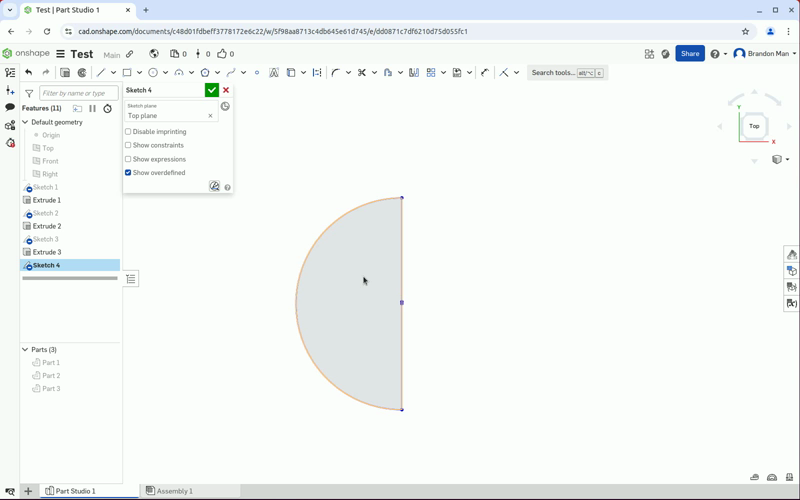
scroll(6)
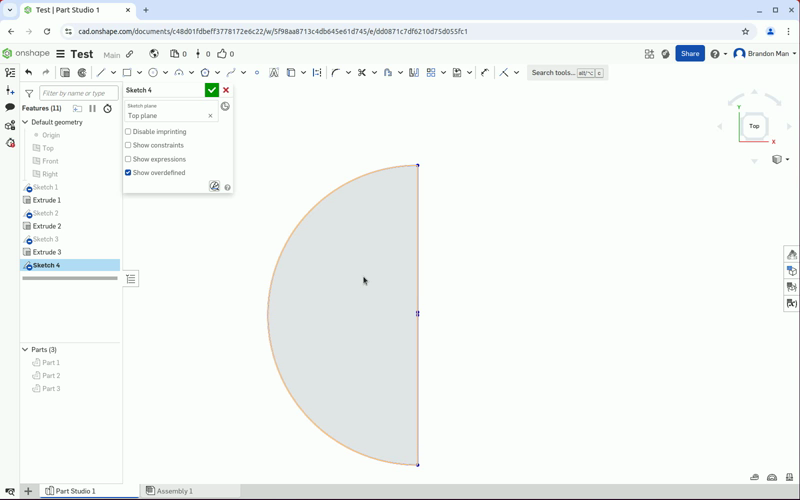
scroll(6)
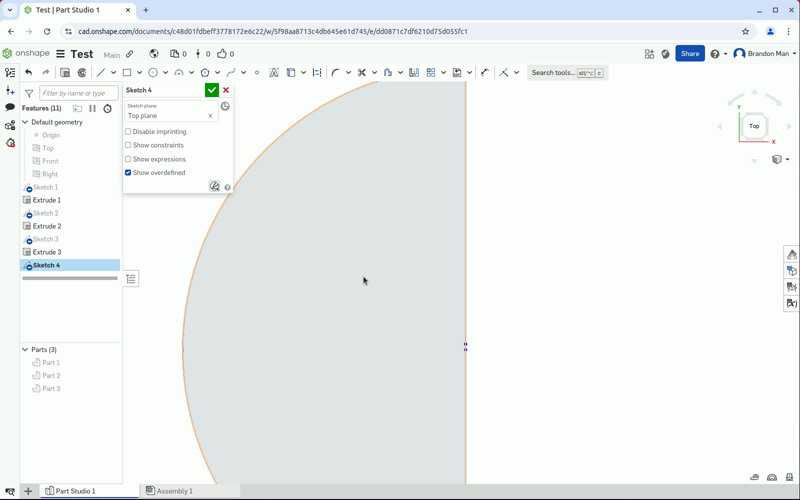
click(363, 276)
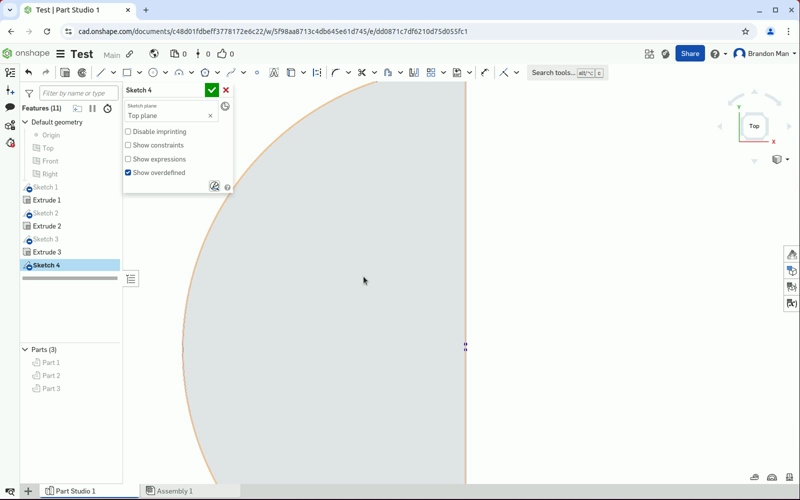
scroll(-6)
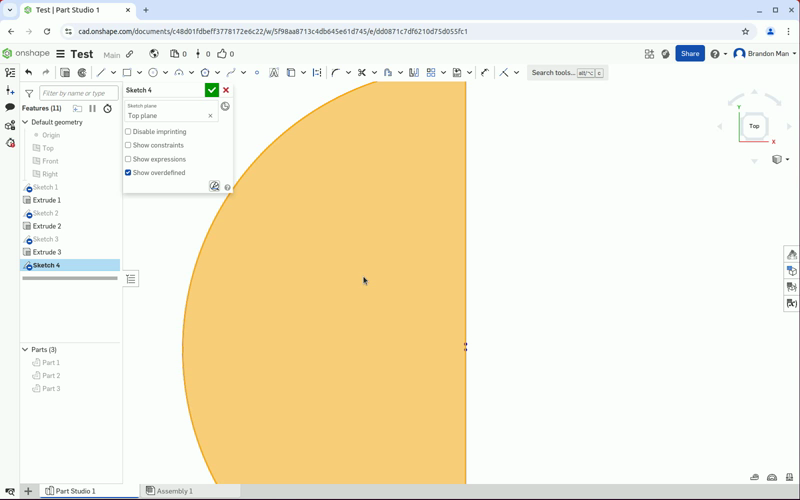
scroll(-6)
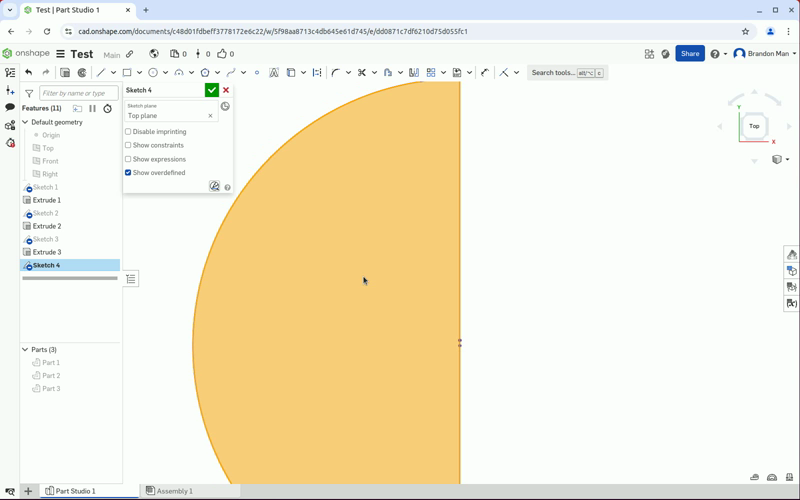
scroll(-6)
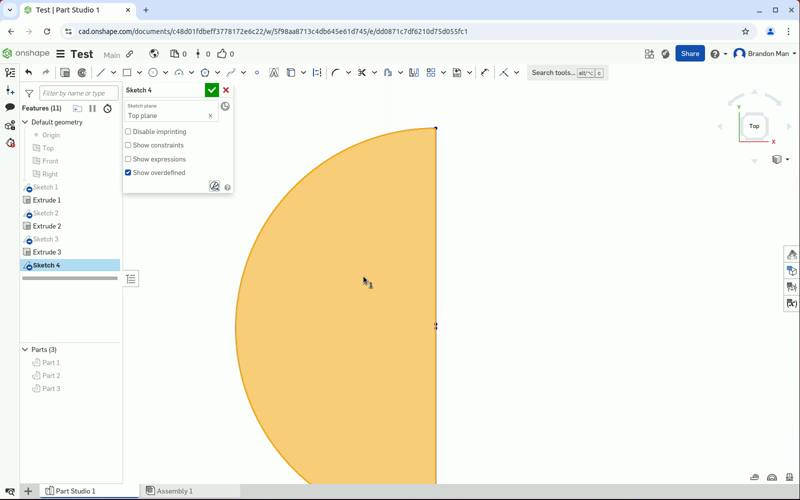
scroll(-6)
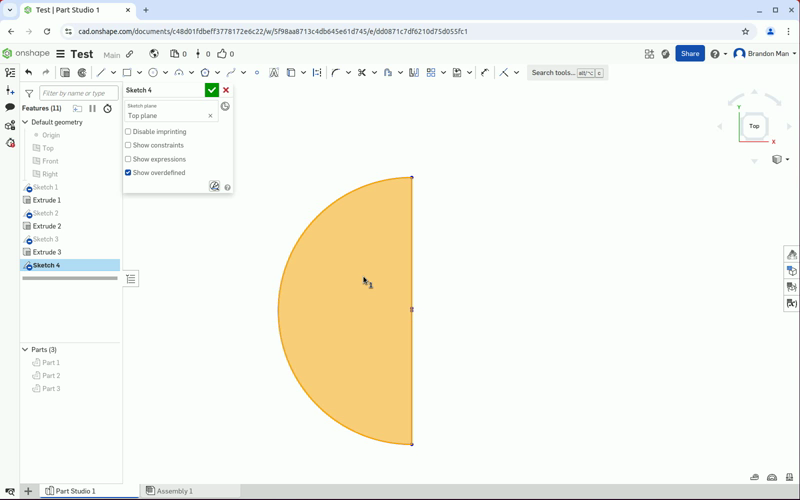
scroll(-6)
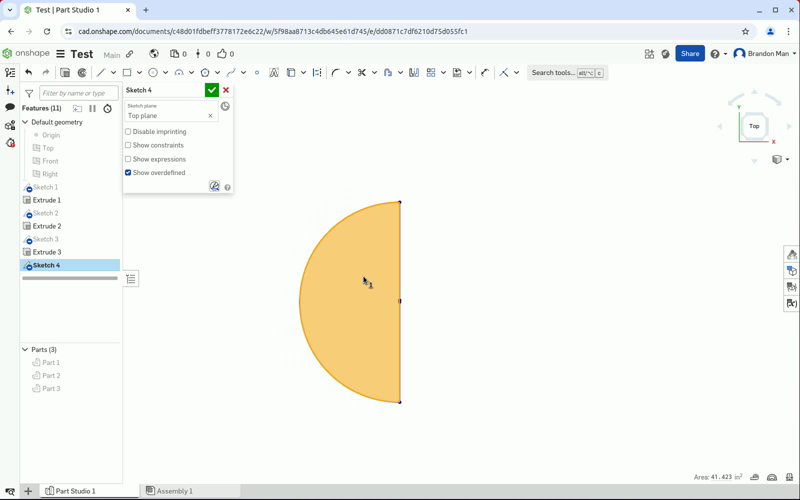
scroll(-6)
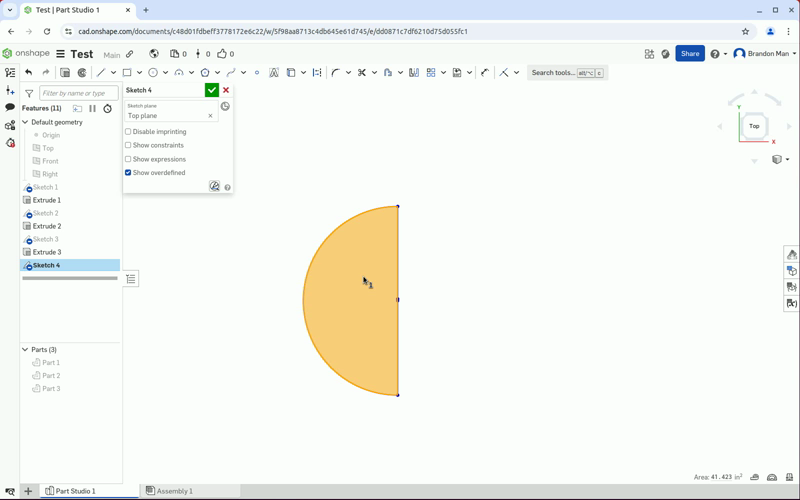
scroll(-6)
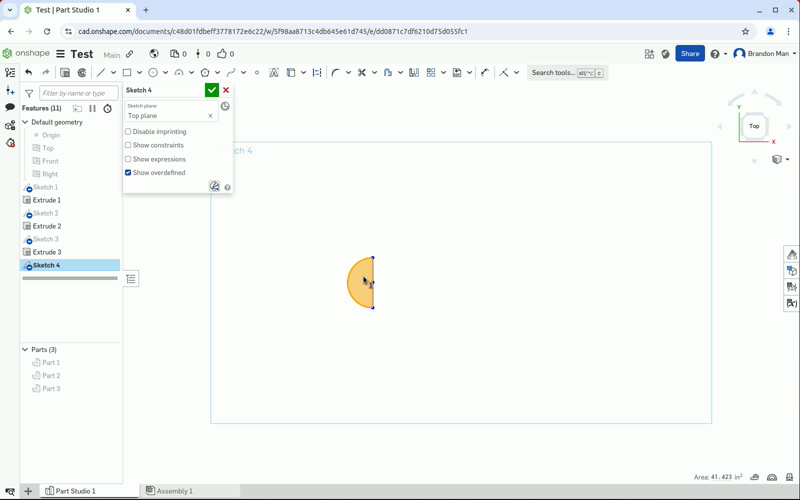
mouse_move(73, 352)
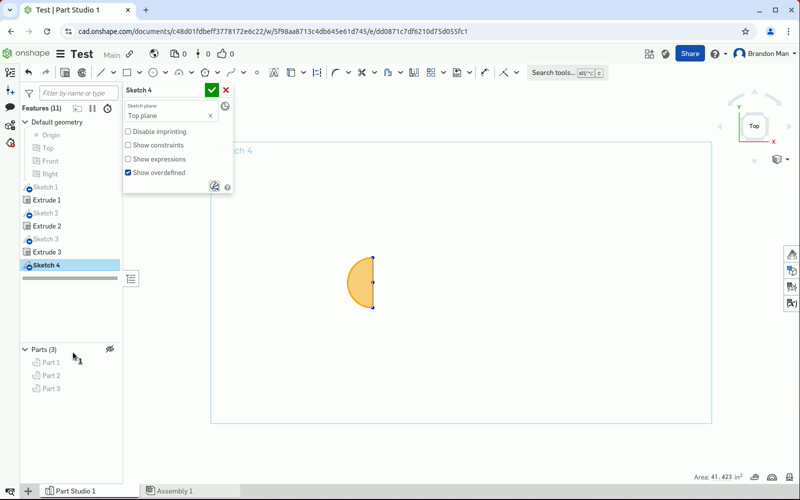
key(shift+y)
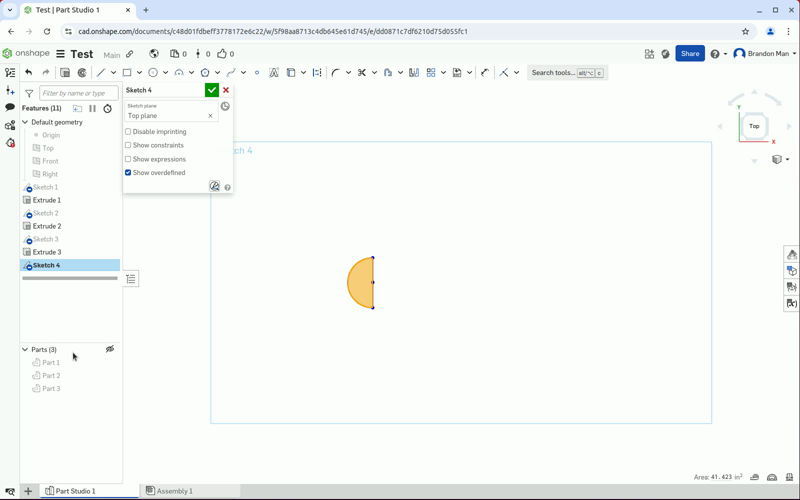
key(shift+e)
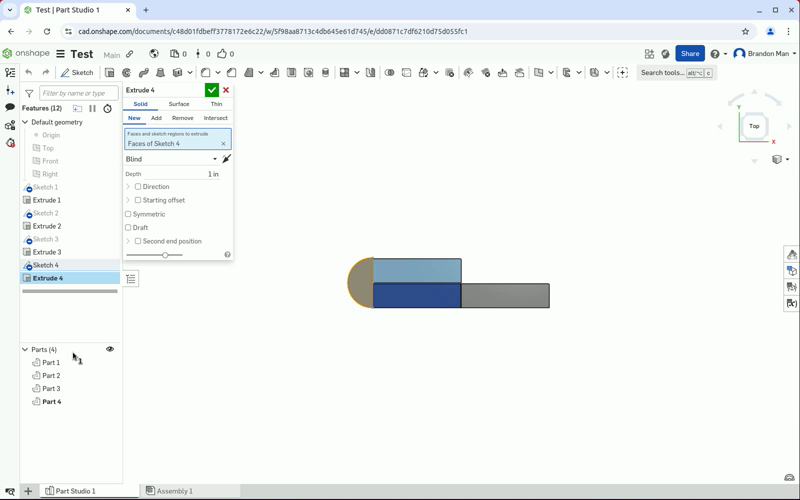
mouse_move(143, 106)
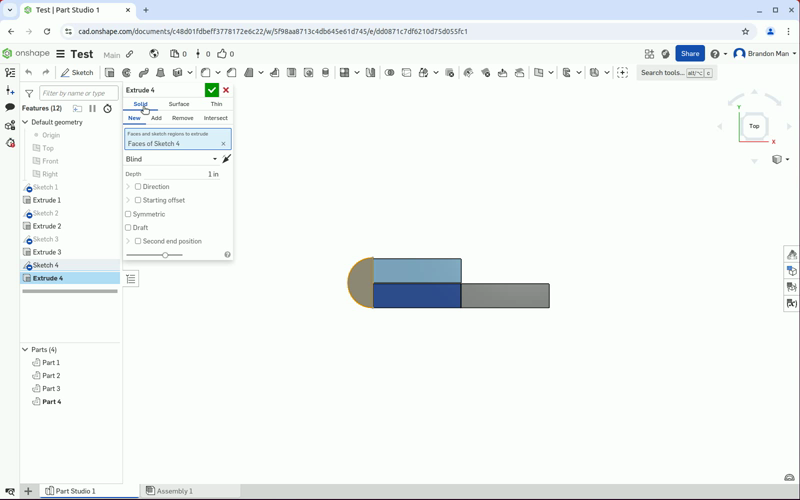
click(143, 106)
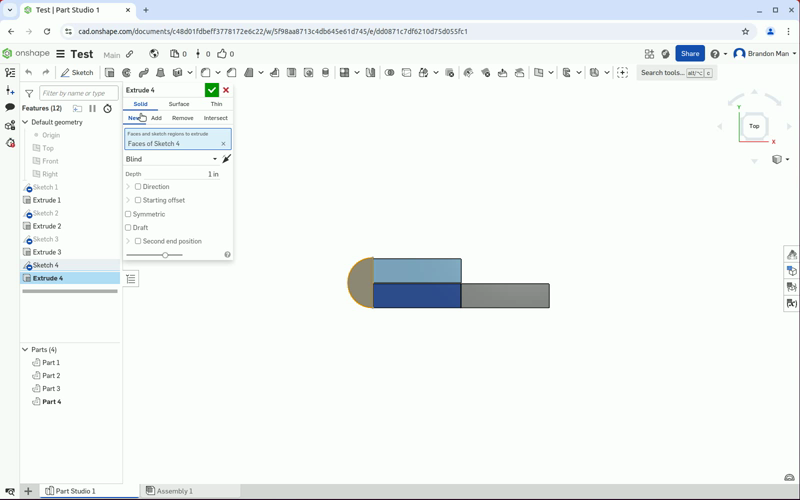
mouse_move(137, 120)
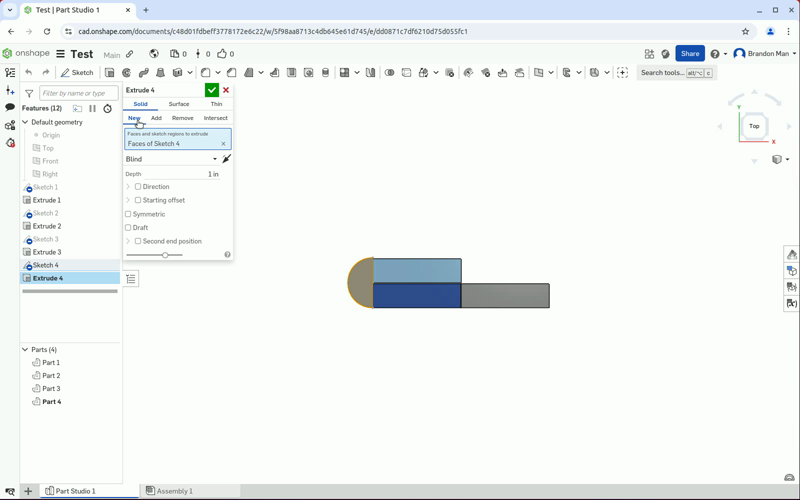
click(137, 120)
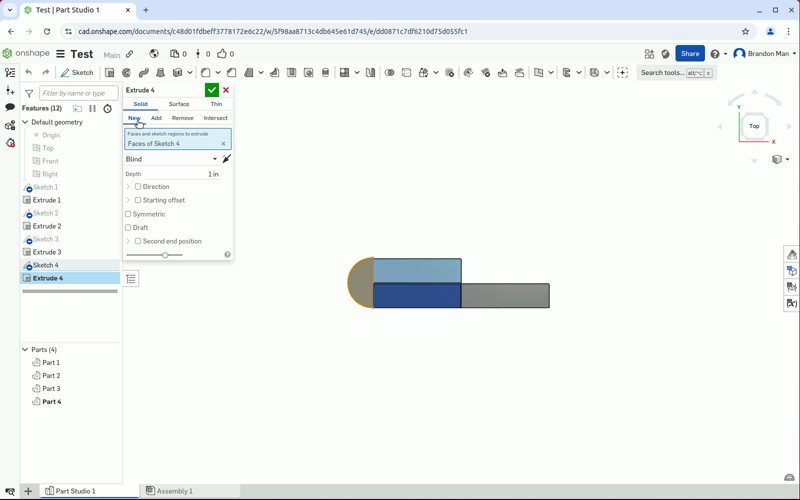
key(tab, 4)
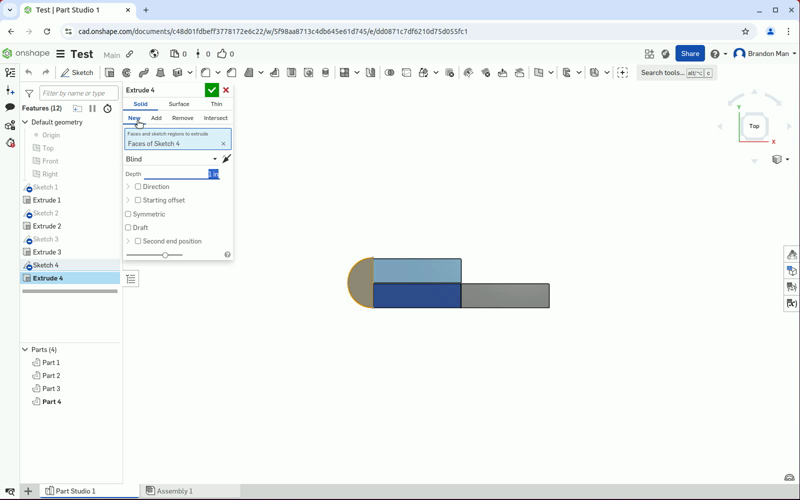
text(1.204)
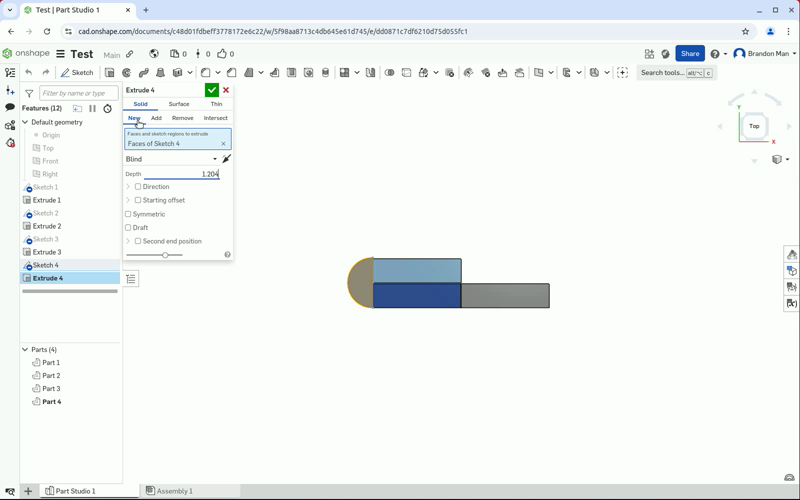
key(enter)
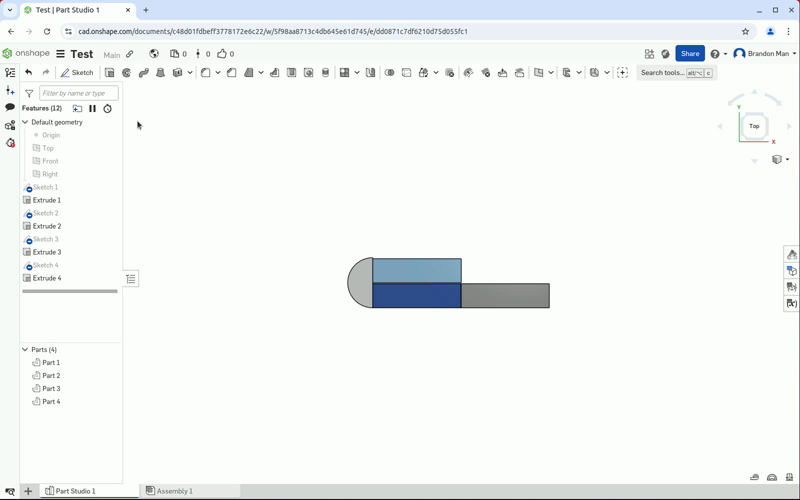
key(shift+h)
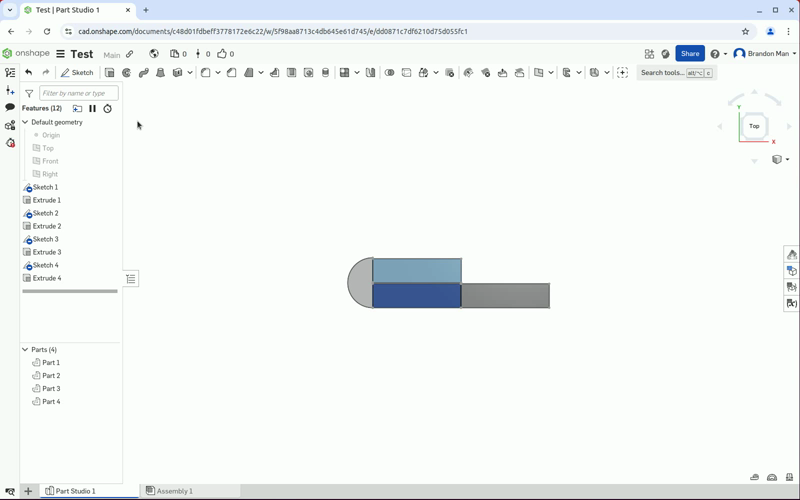
key(shift+h)
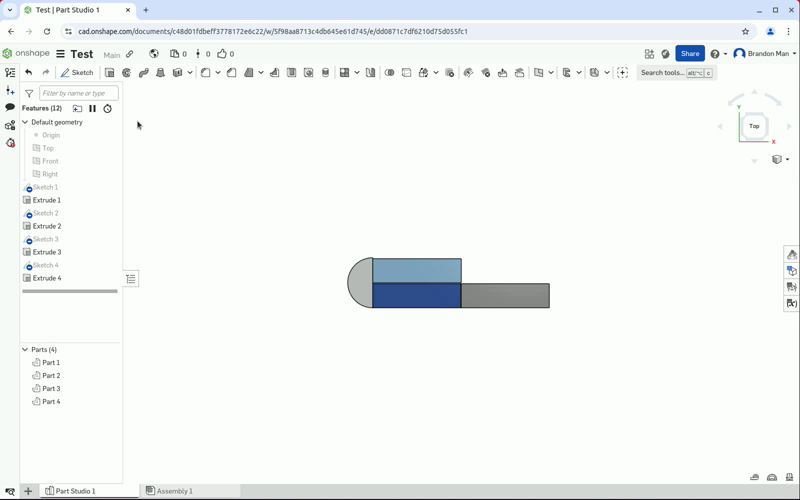
mouse_move(73, 189)
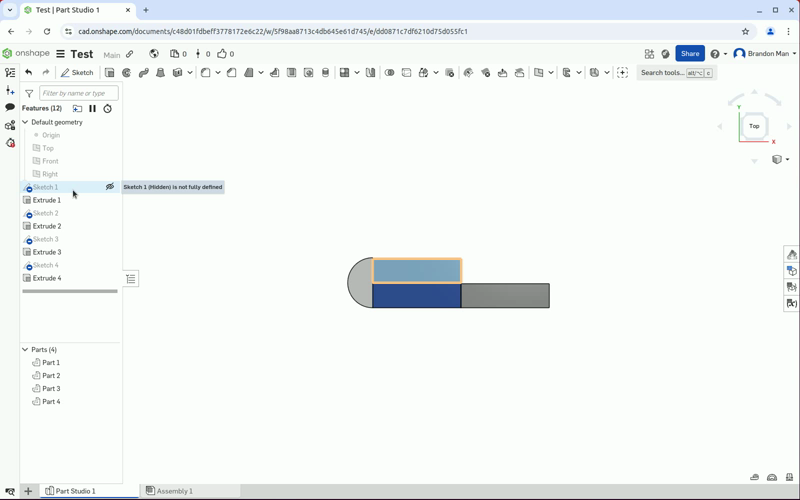
click(73, 189)
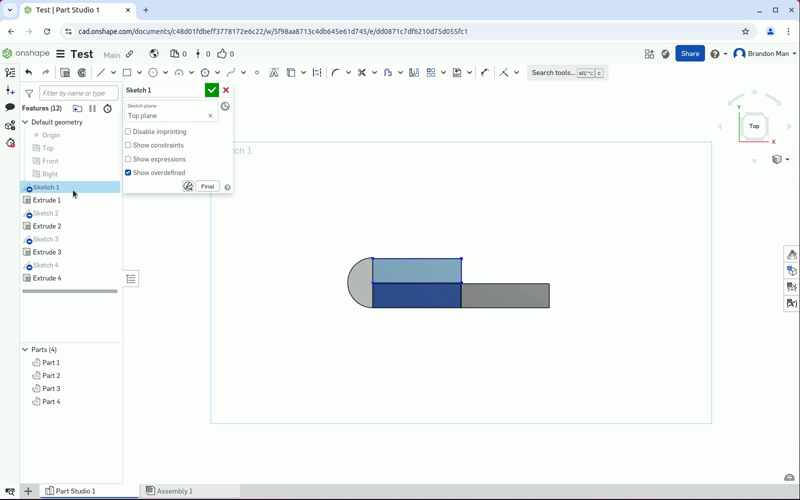
mouse_move(229, 92)
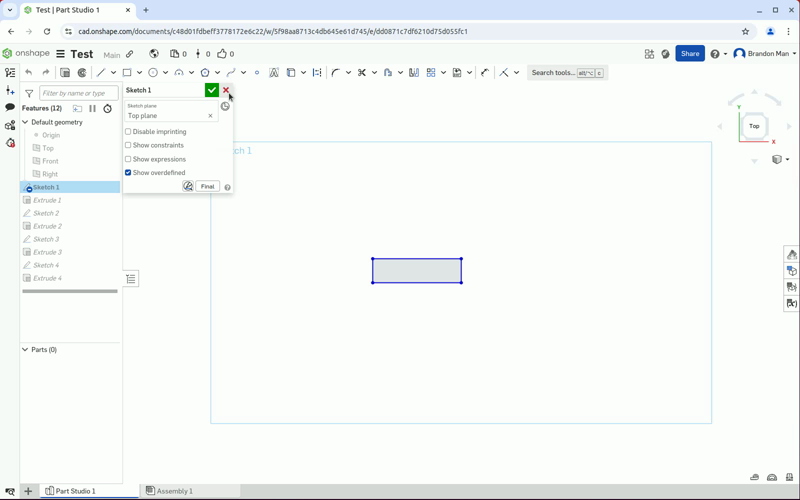
click(229, 92)
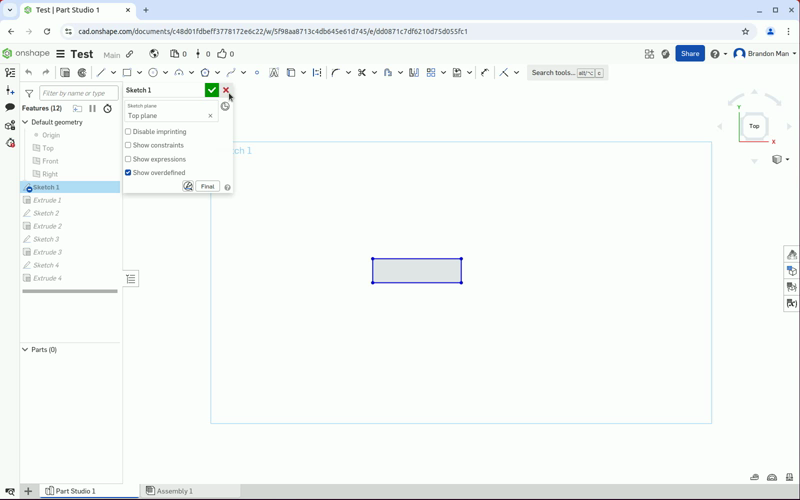
key(shift+s)
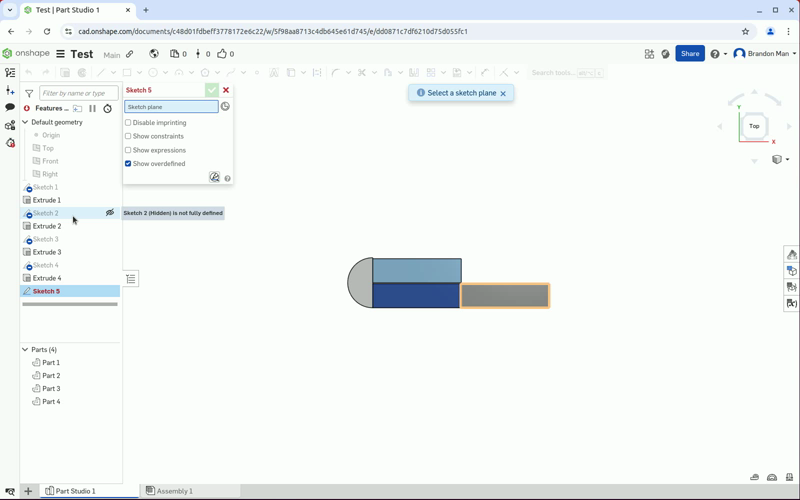
scroll(3)
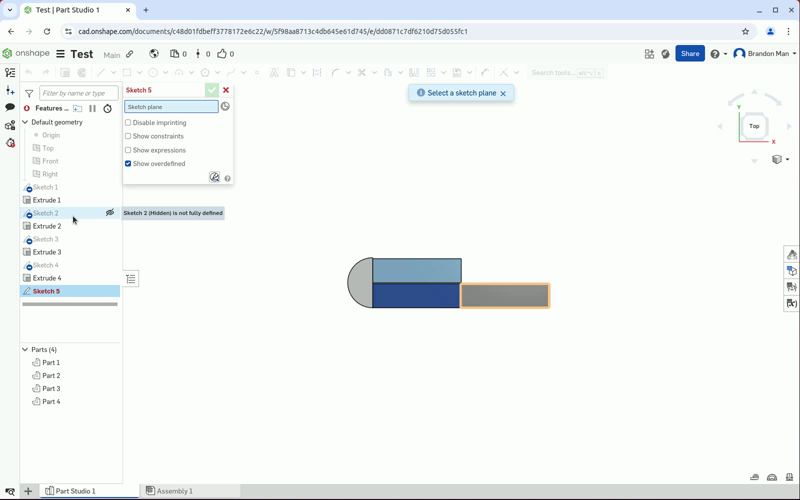
mouse_move(73, 150)
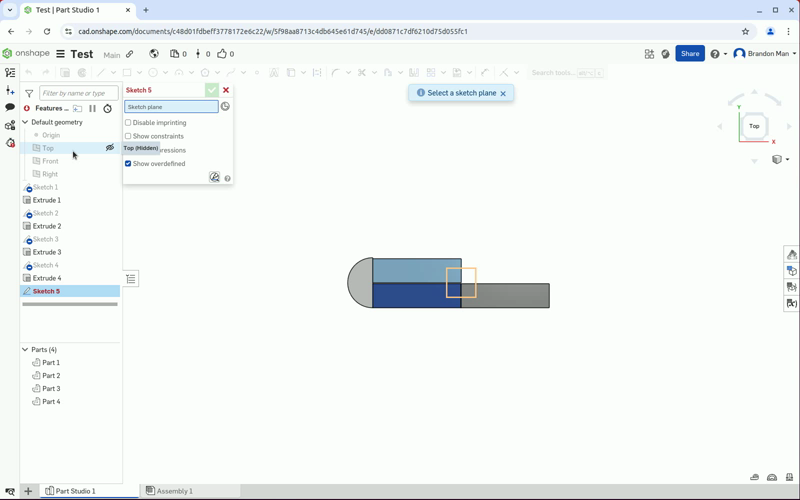
click(73, 150)
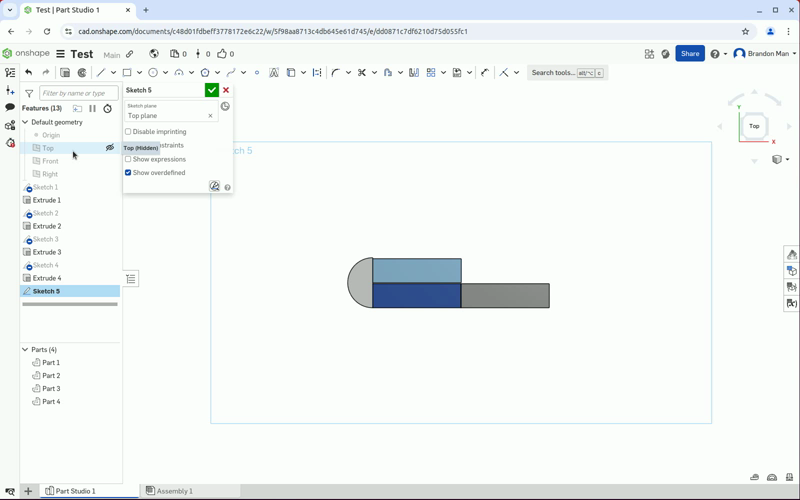
mouse_move(73, 352)
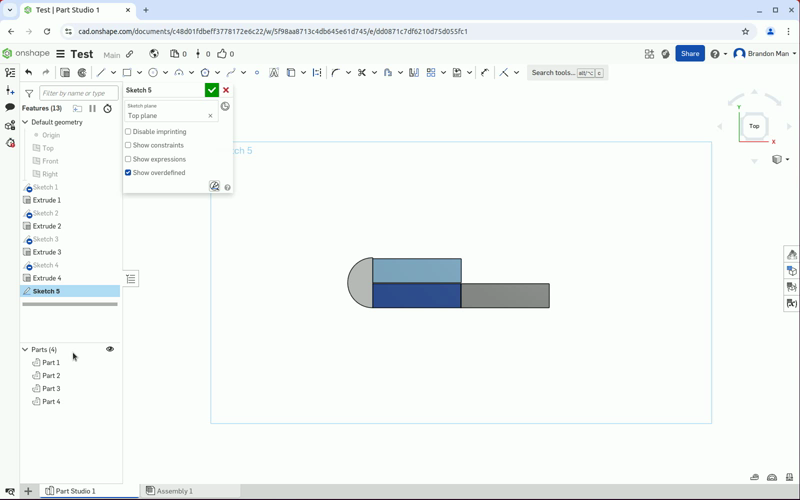
key(y)
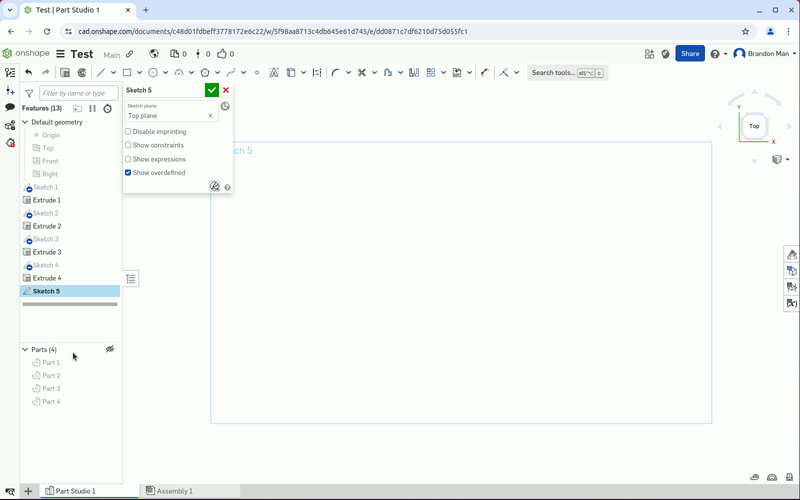
key(l)
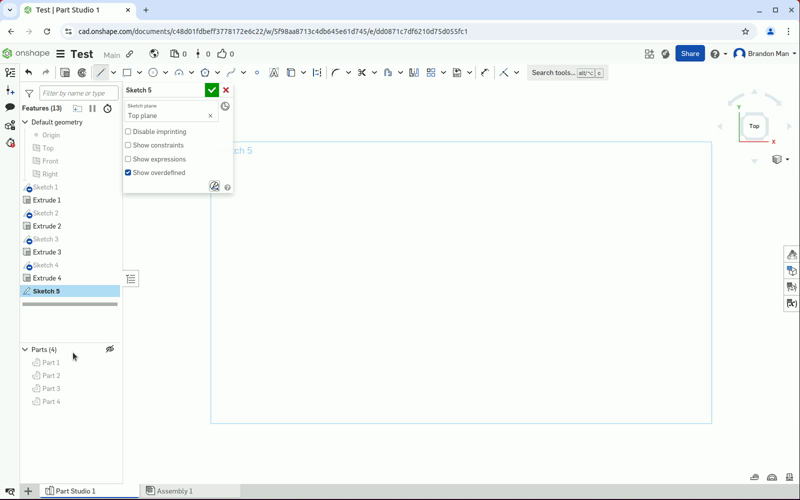
key_down(shift)
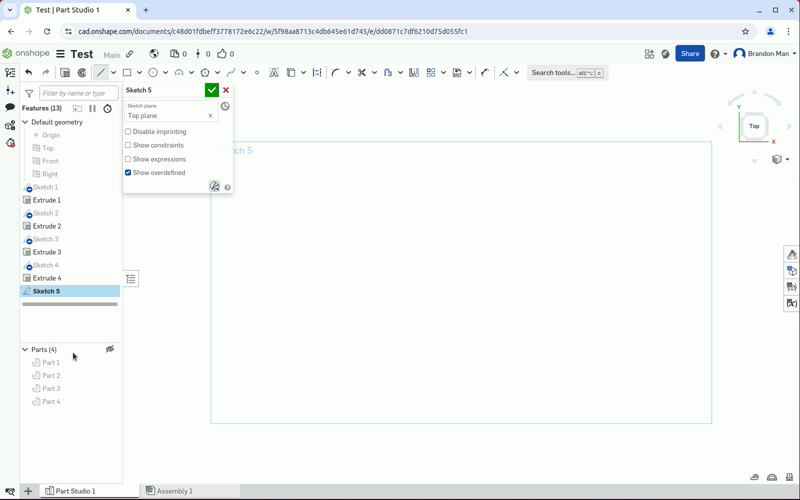
mouse_move(460, 282)
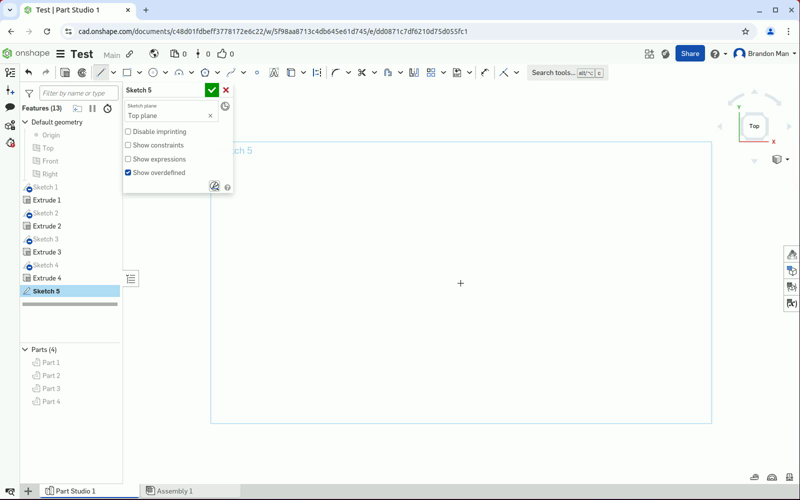
click(460, 282)
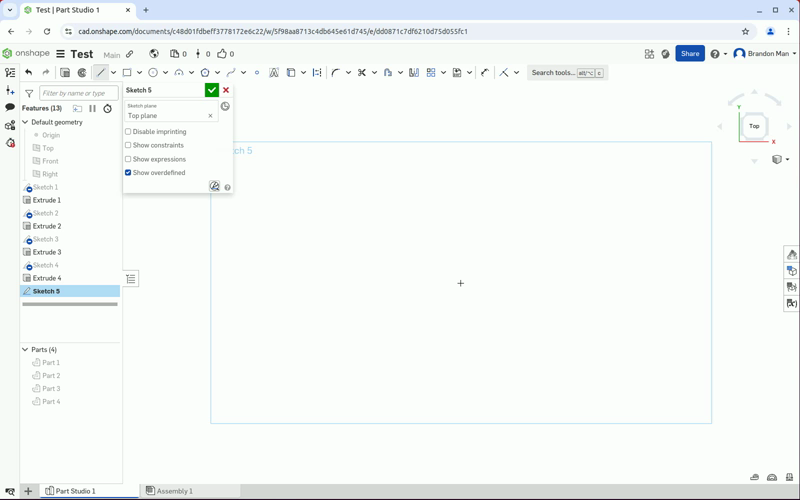
key_up(shift)
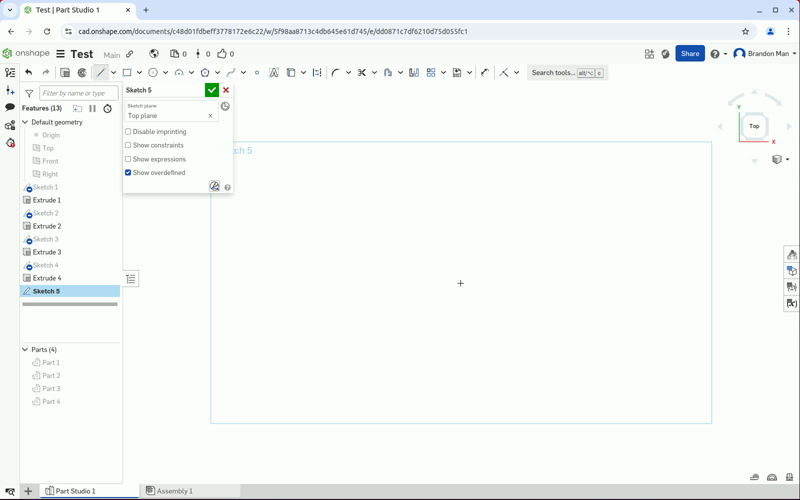
key_down(shift)
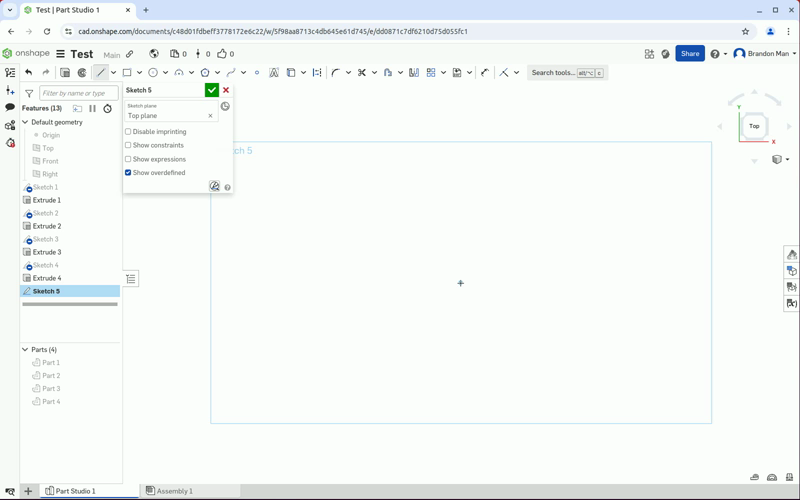
mouse_move(549, 282)
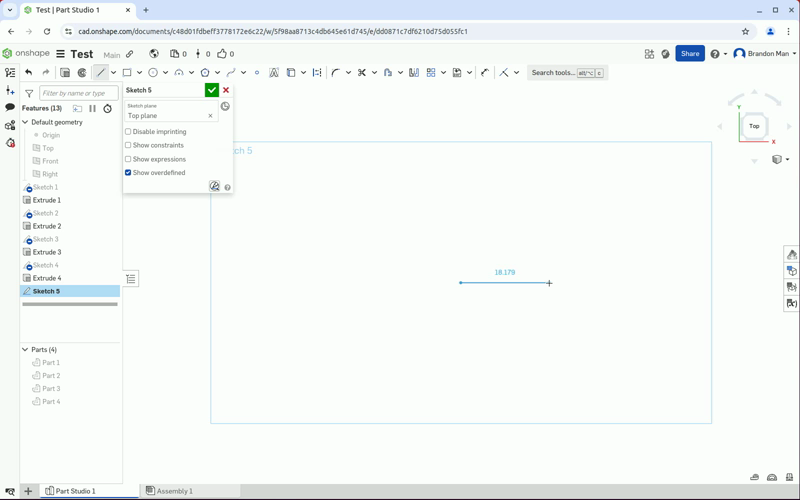
click(549, 282)
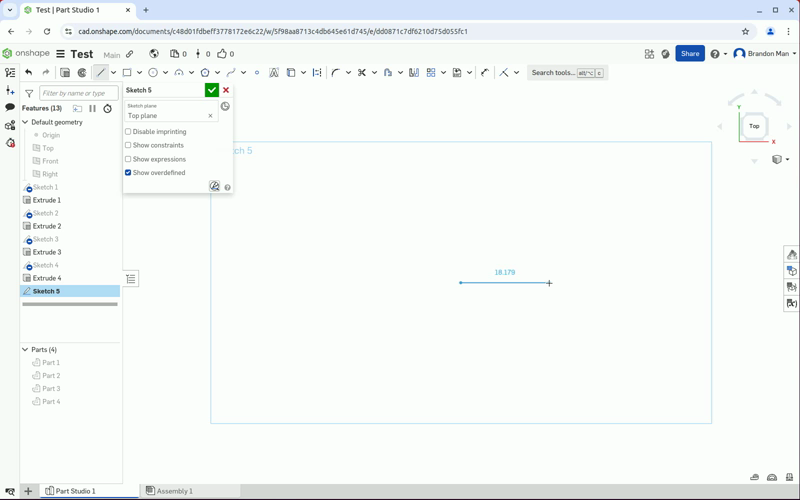
key_up(shift)
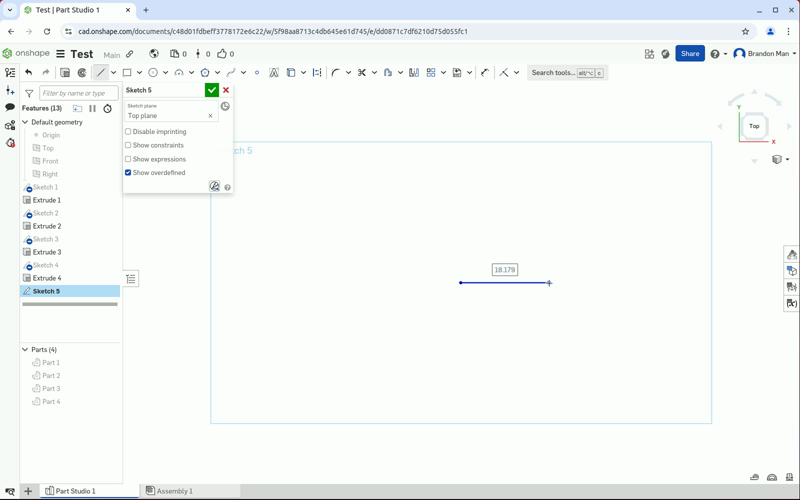
key_down(shift)
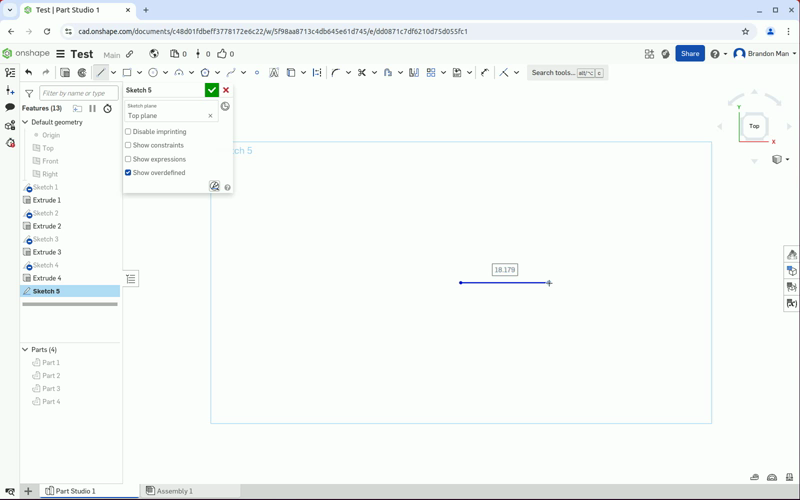
mouse_move(579, 282)
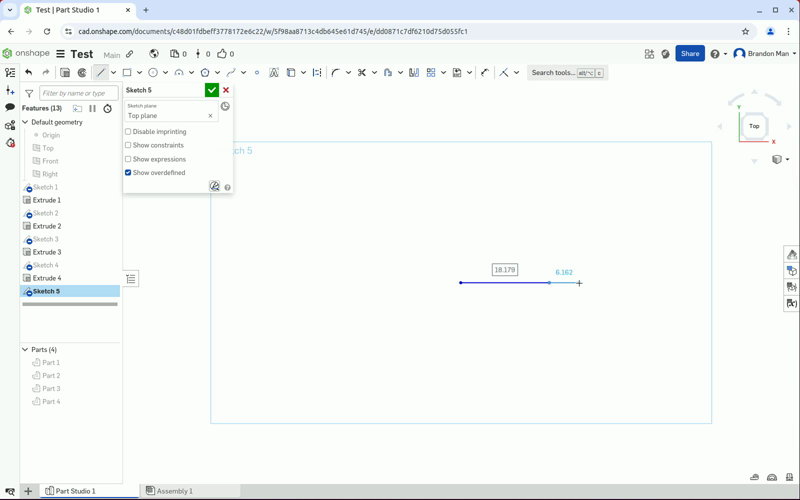
mouse_move(549, 258)
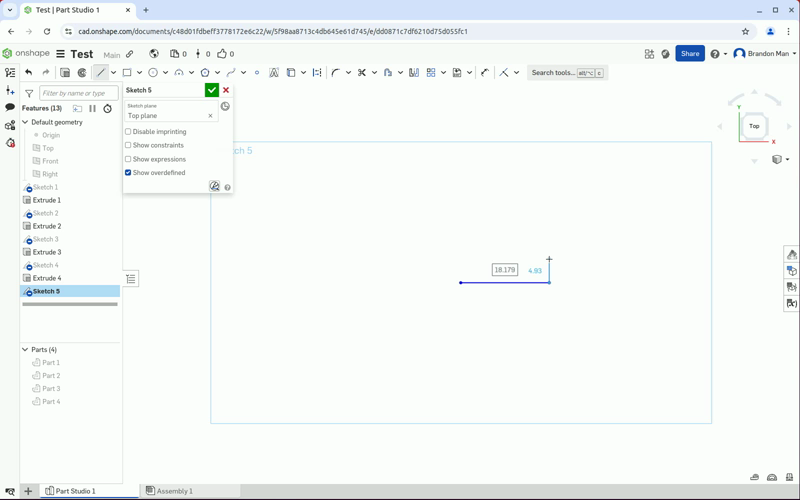
click(549, 258)
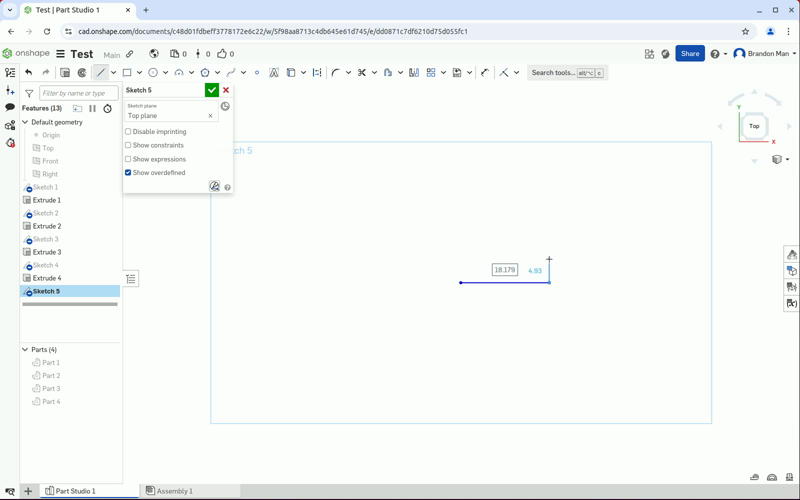
key_up(shift)
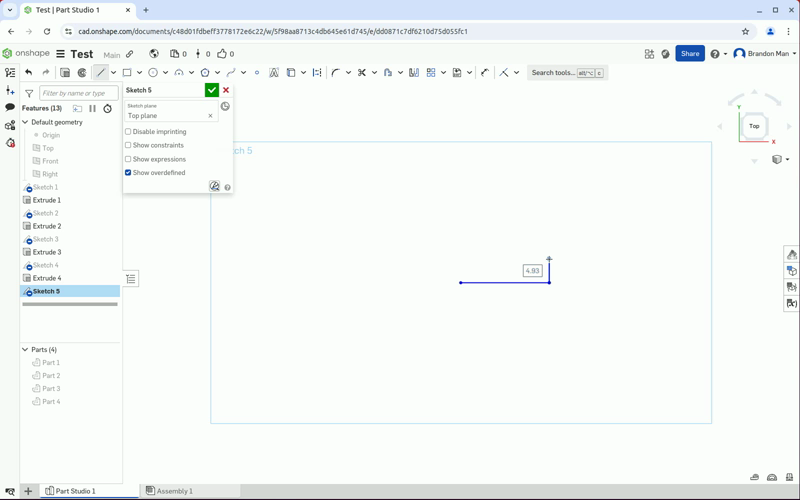
key_down(shift)
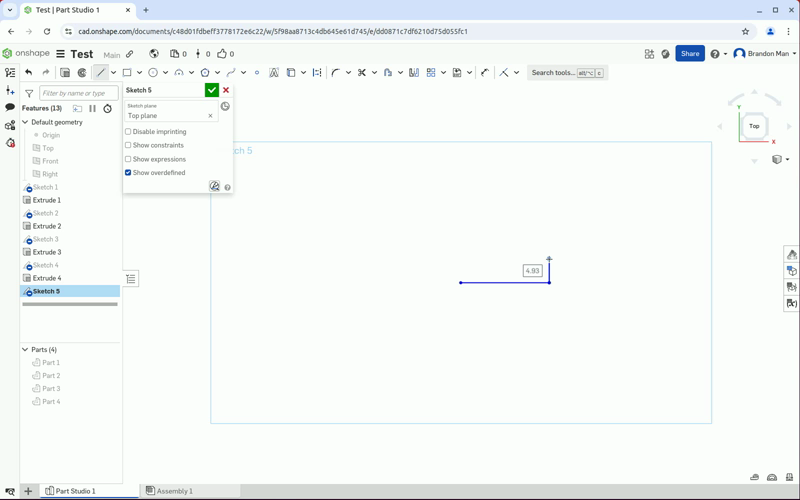
mouse_move(460, 258)
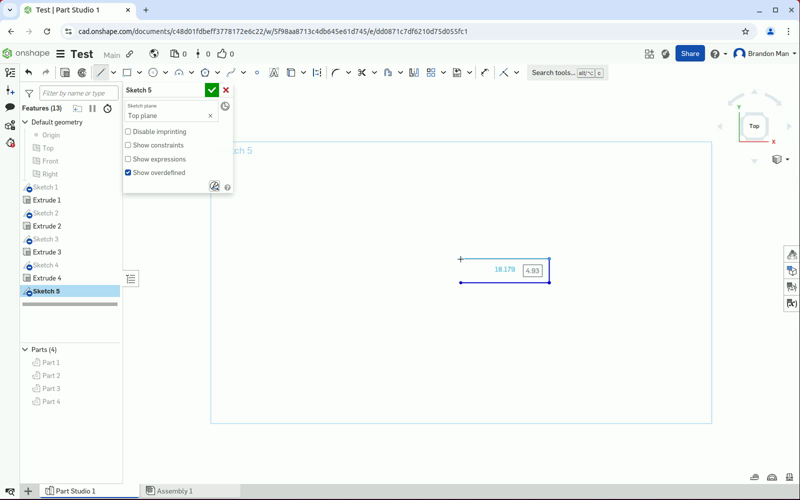
click(460, 258)
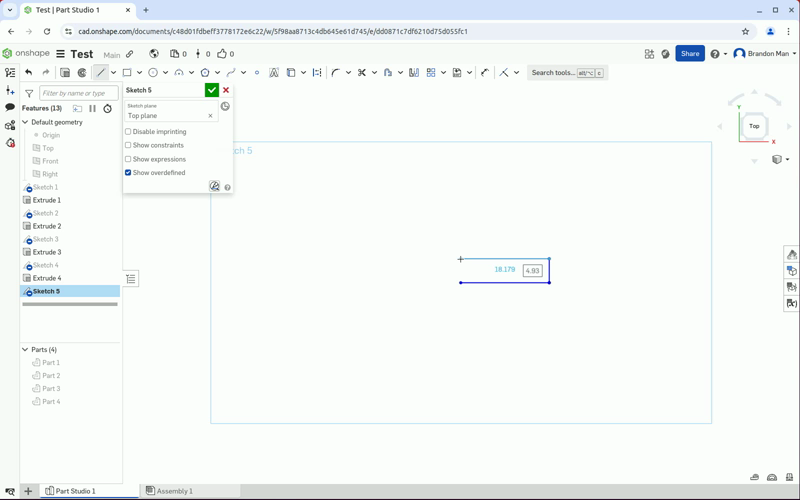
key_up(shift)
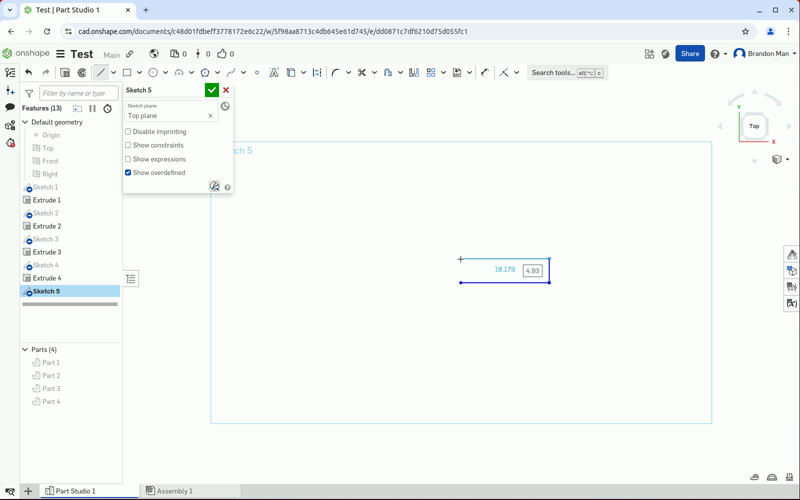
mouse_move(490, 258)
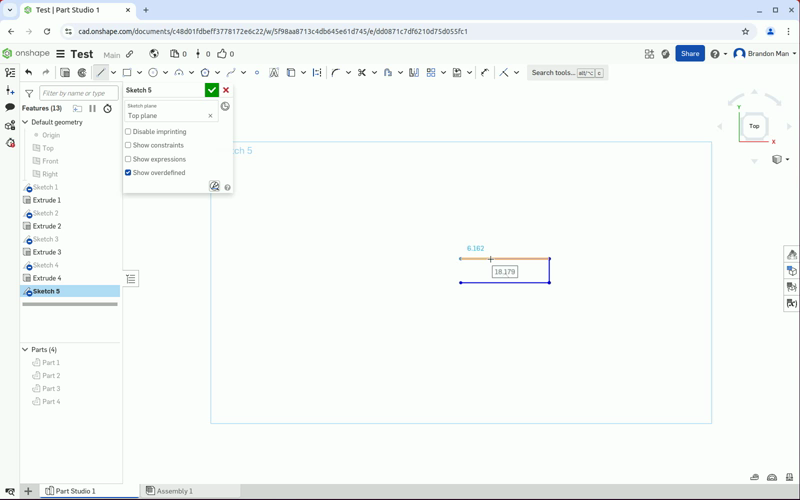
key_down(shift)
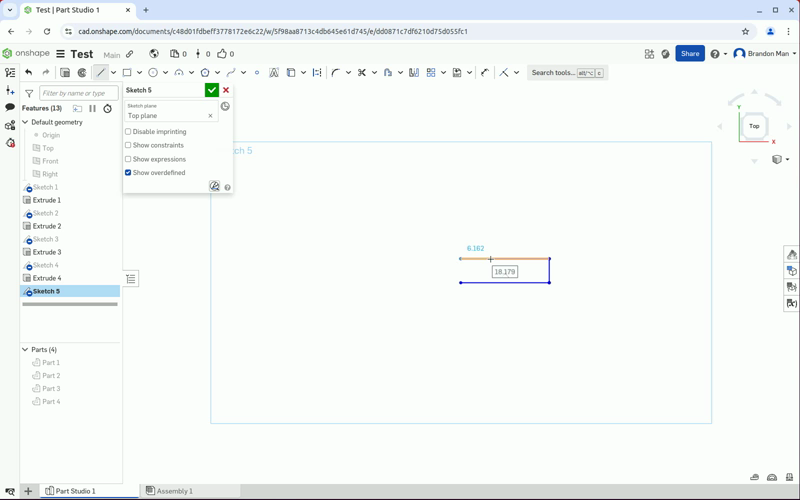
mouse_move(460, 282)
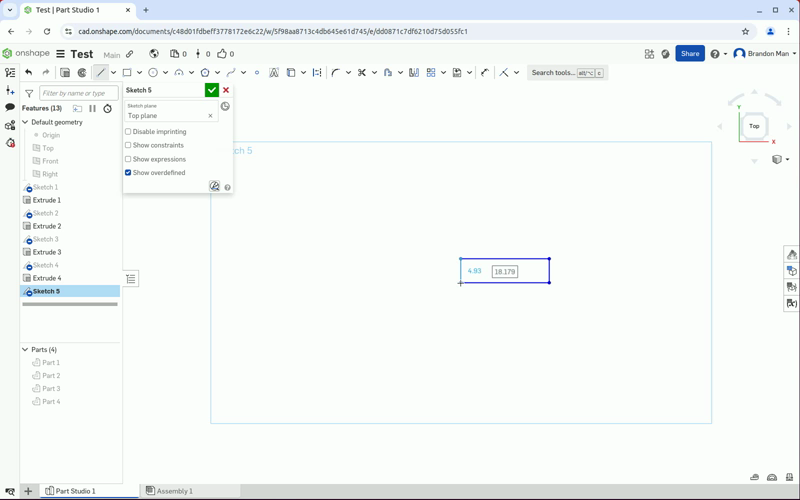
key_up(shift)
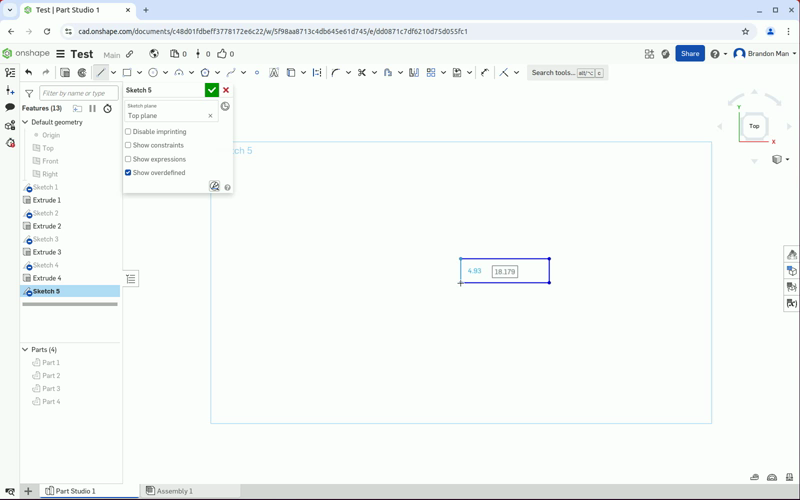
click(460, 282)
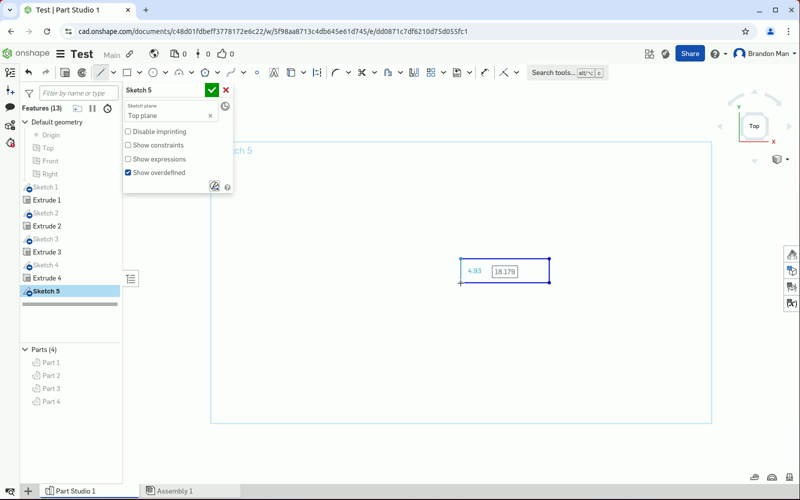
key(esc)
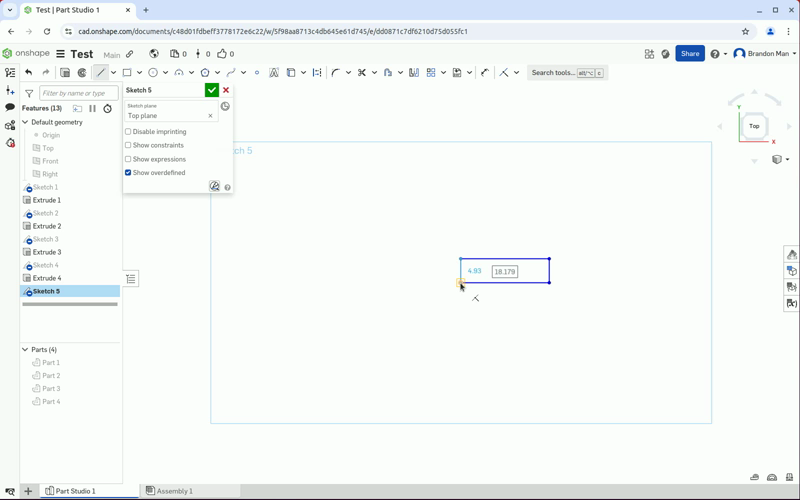
mouse_move(484, 268)
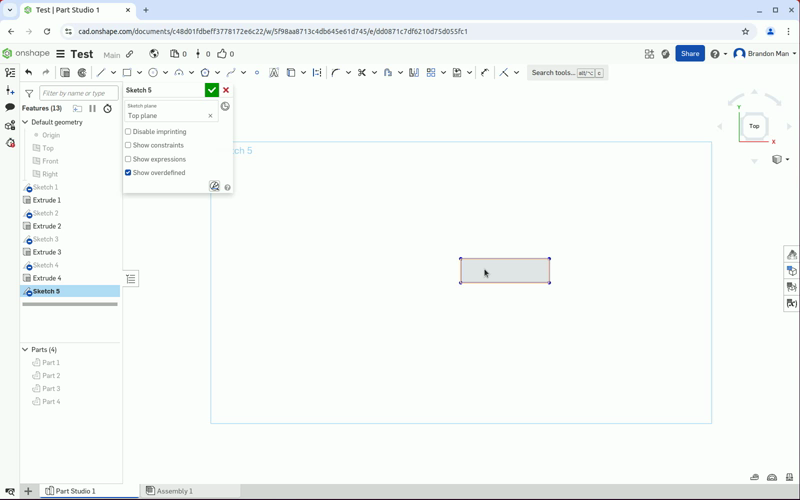
click(484, 268)
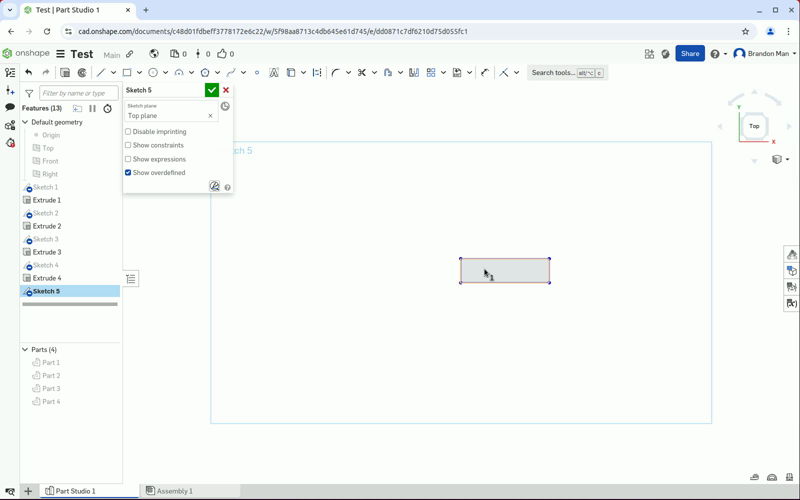
mouse_move(73, 352)
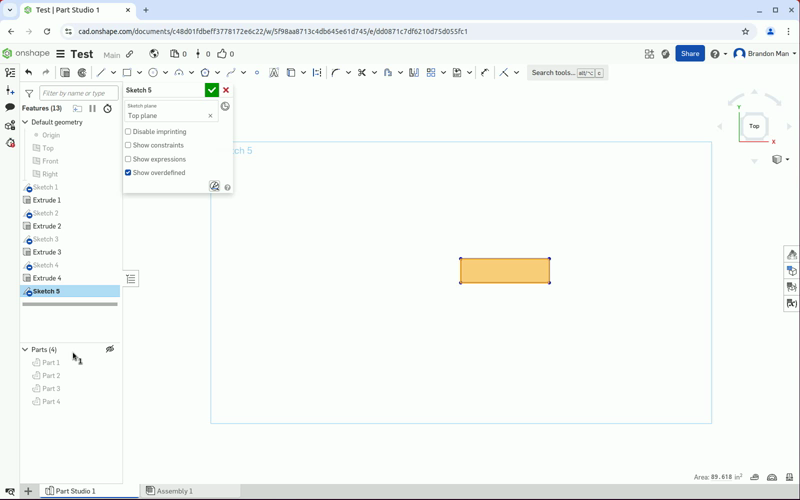
key(shift+y)
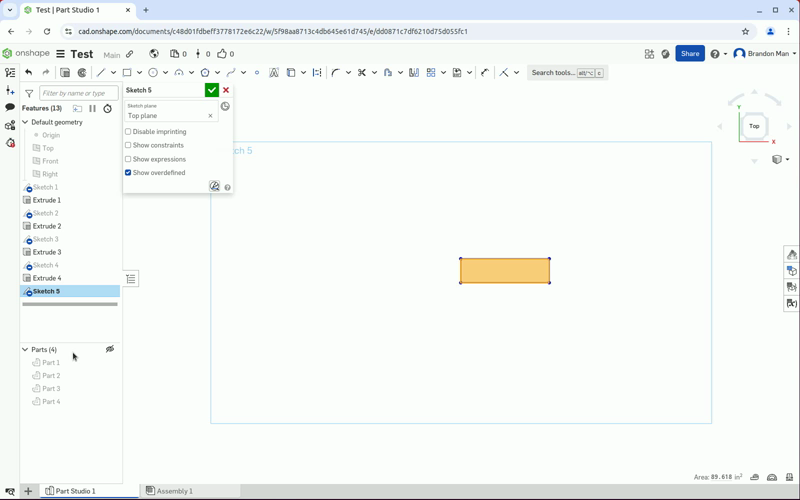
key(shift+e)
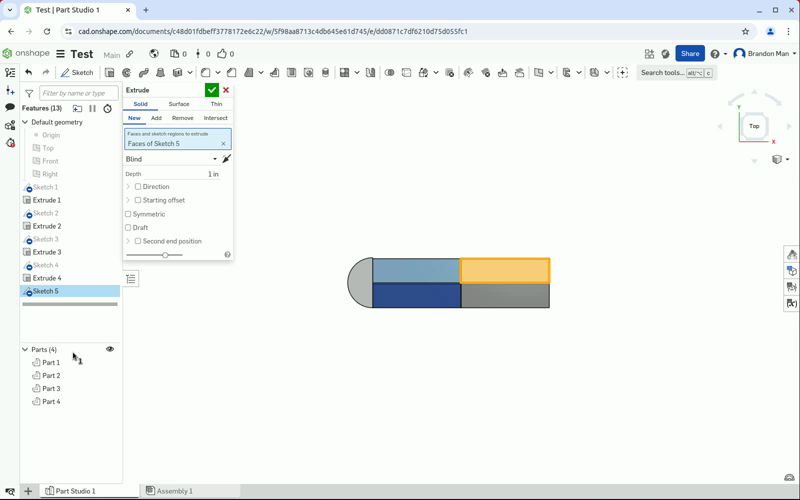
mouse_move(143, 106)
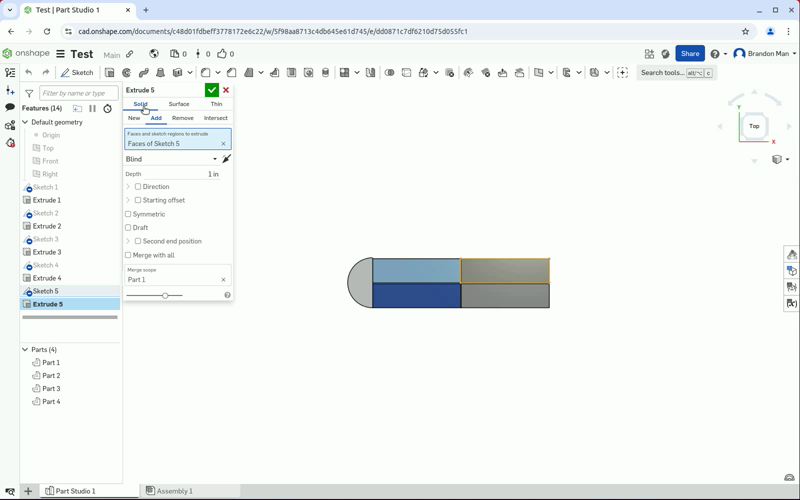
click(143, 106)
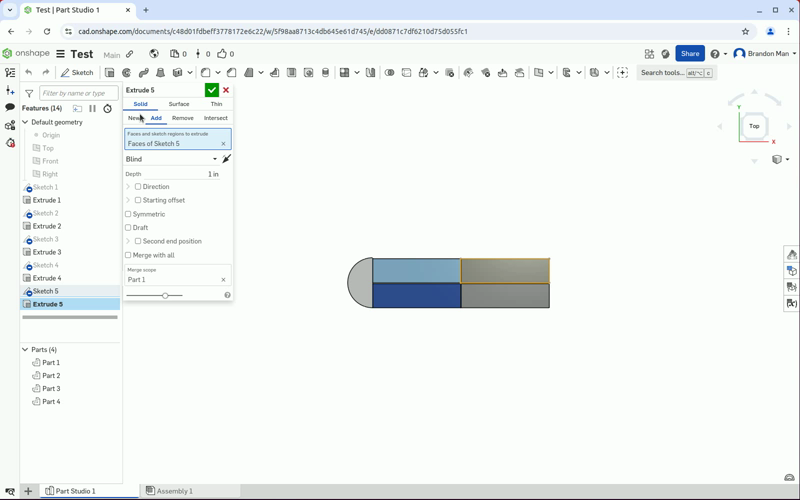
mouse_move(137, 120)
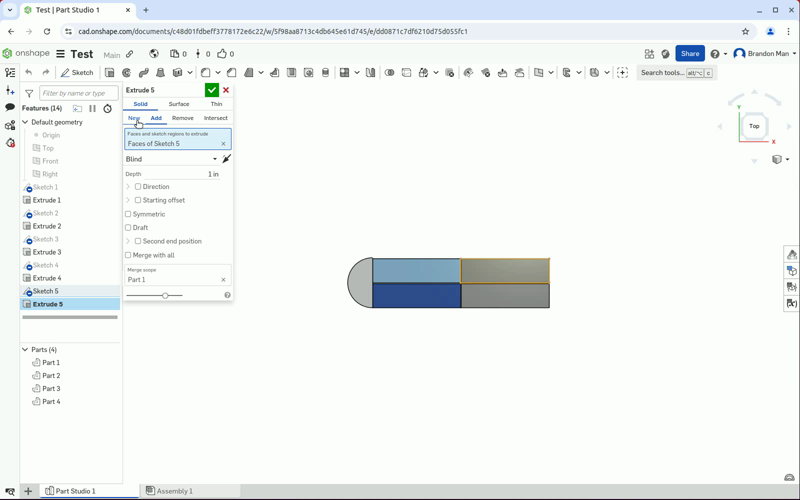
click(137, 120)
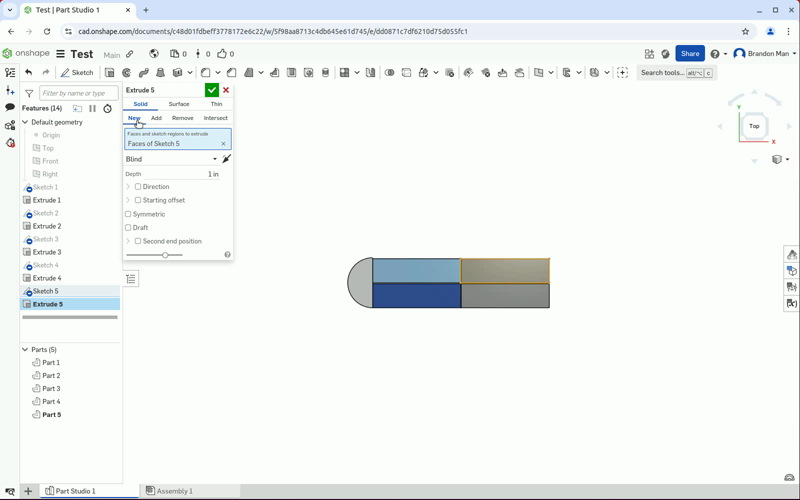
key(tab, 4)
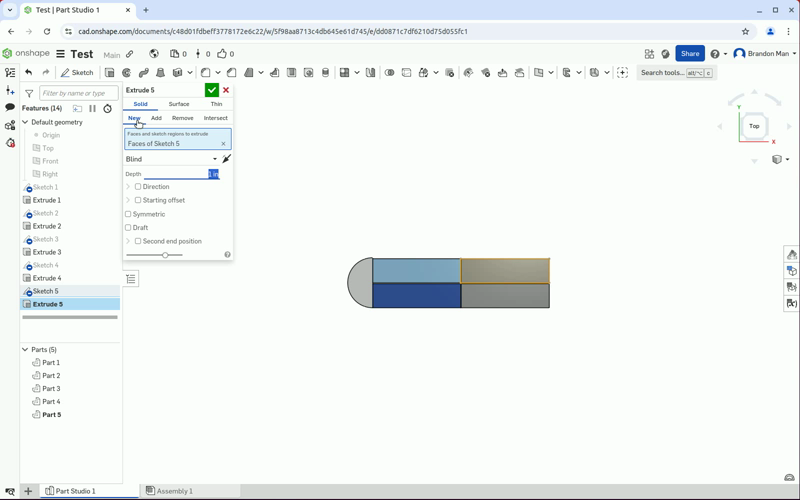
text(1.204)
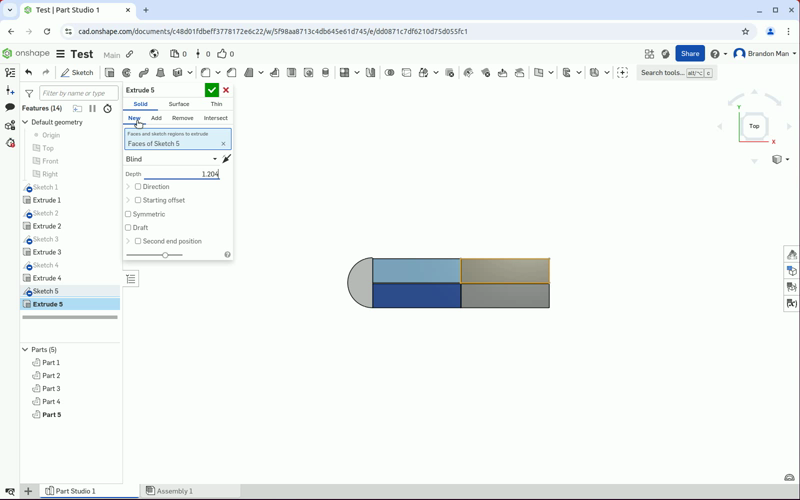
key(enter)
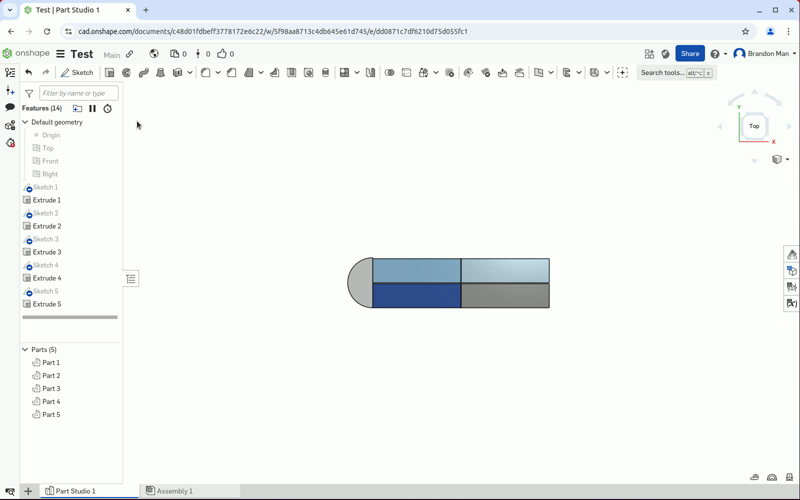
key(shift+h)
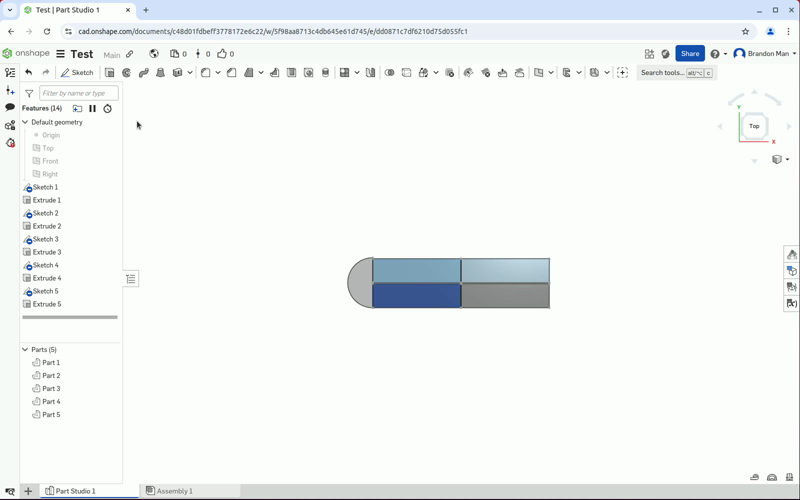
key(shift+h)
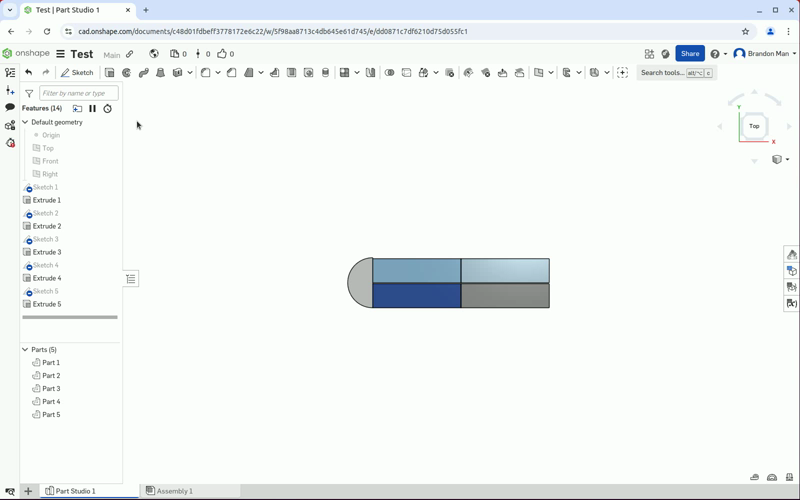
mouse_move(73, 189)
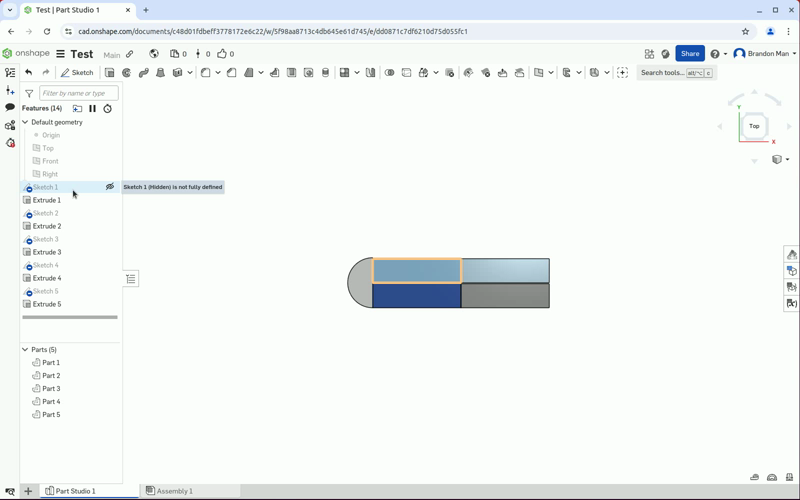
click(73, 189)
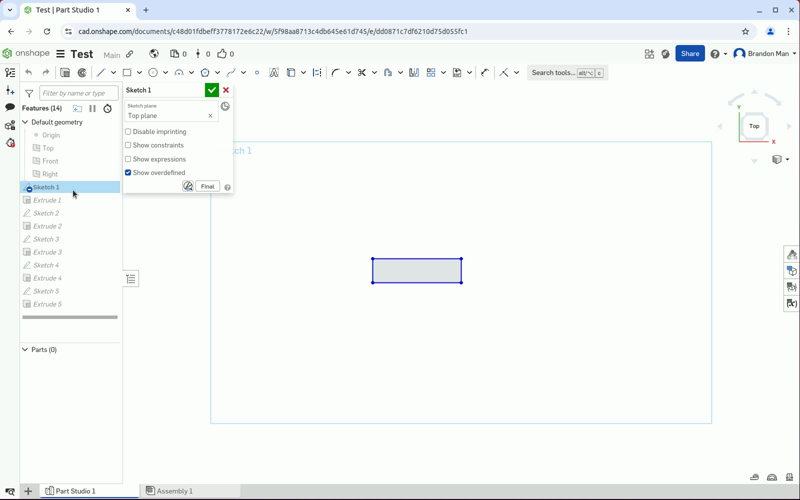
mouse_move(229, 92)
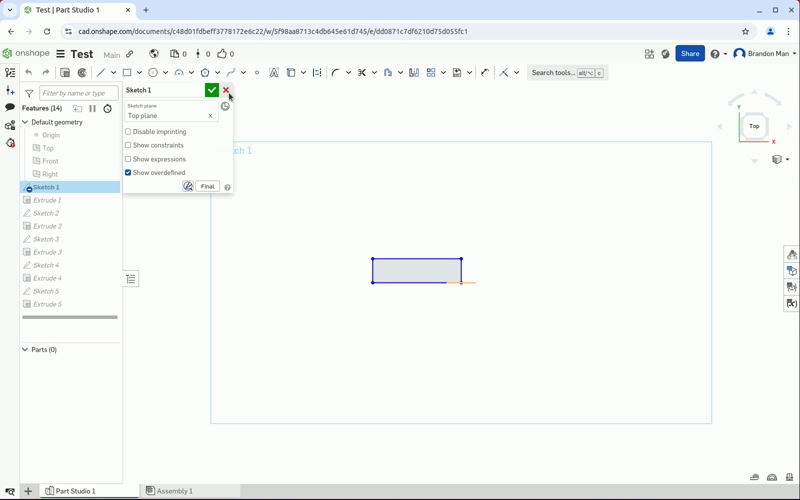
click(229, 92)
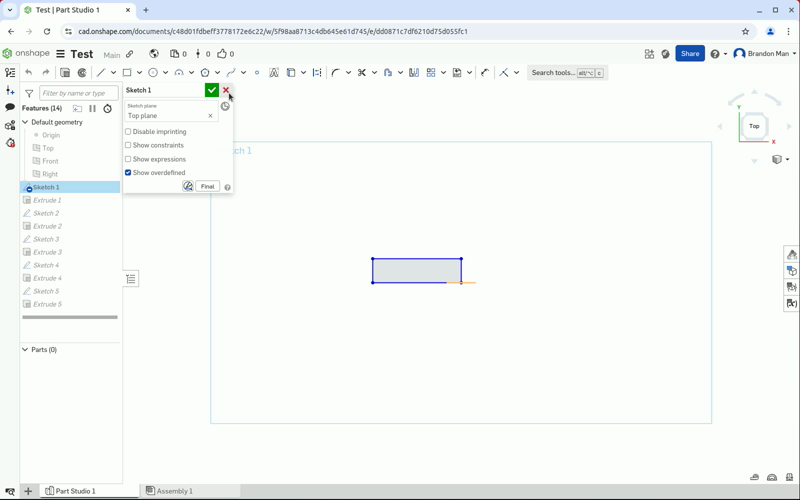
key(shift+s)
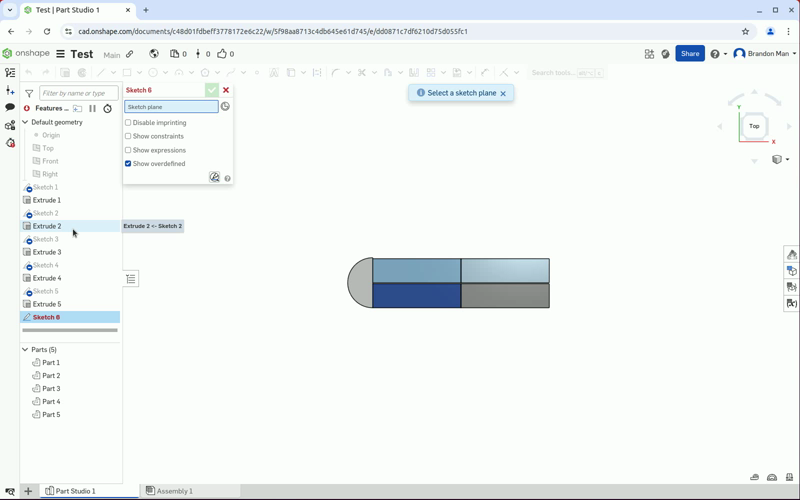
scroll(3)
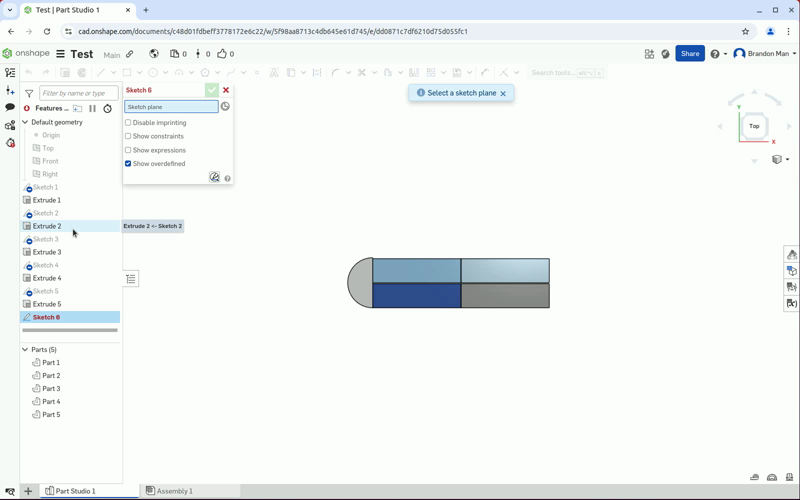
mouse_move(73, 150)
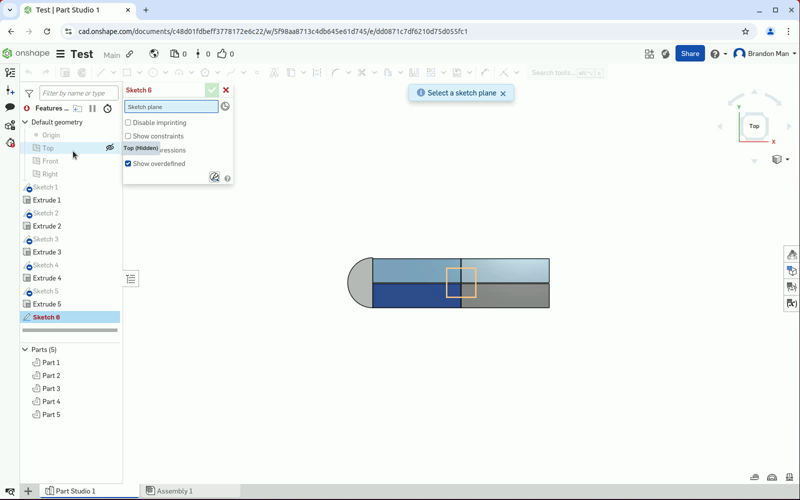
click(73, 150)
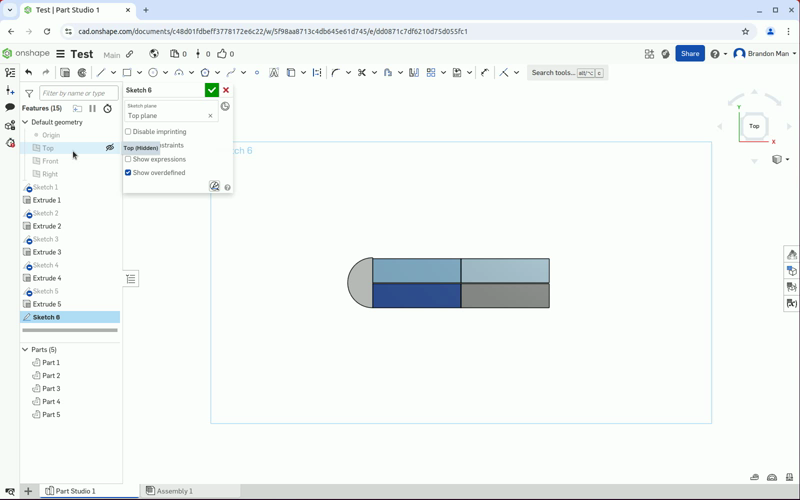
mouse_move(73, 352)
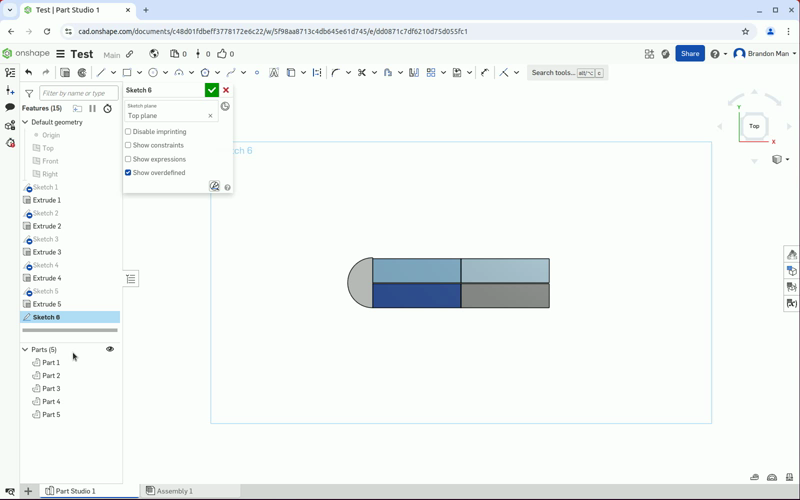
key(y)
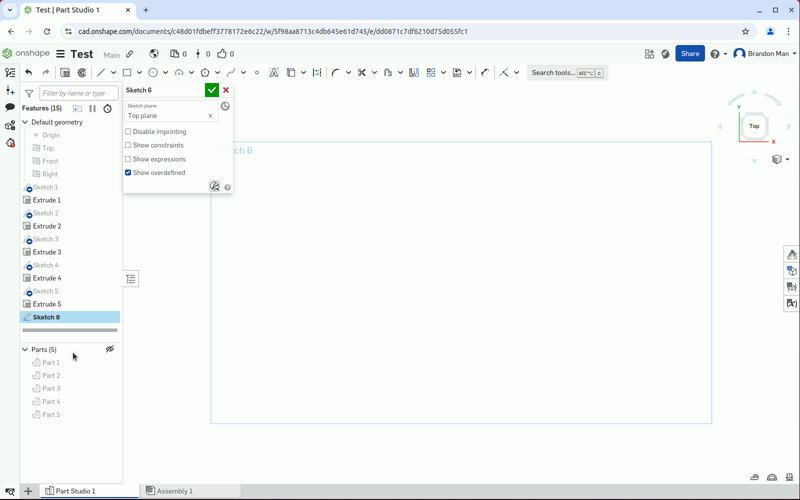
key(a)
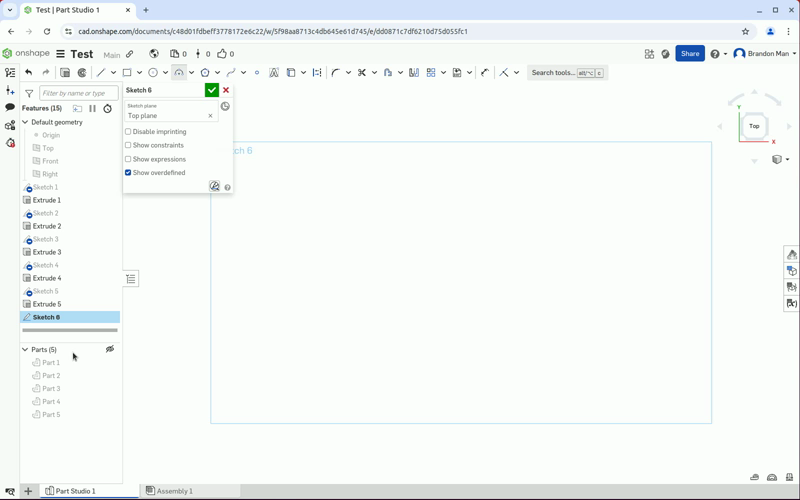
key_down(shift)
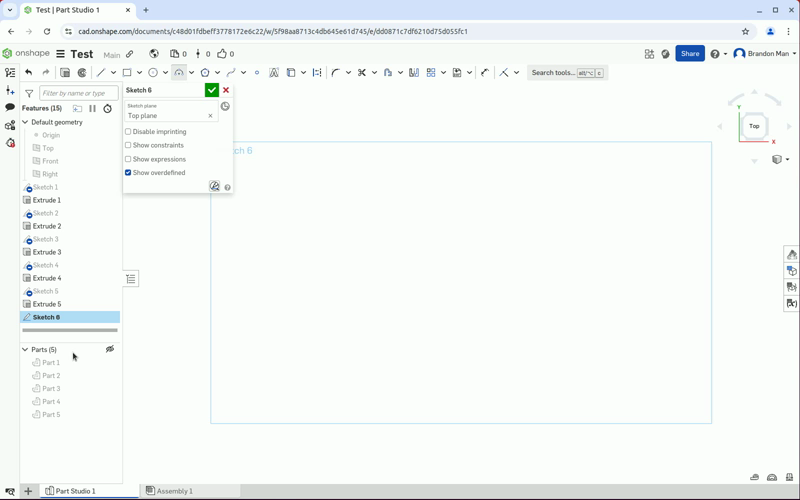
mouse_move(548, 307)
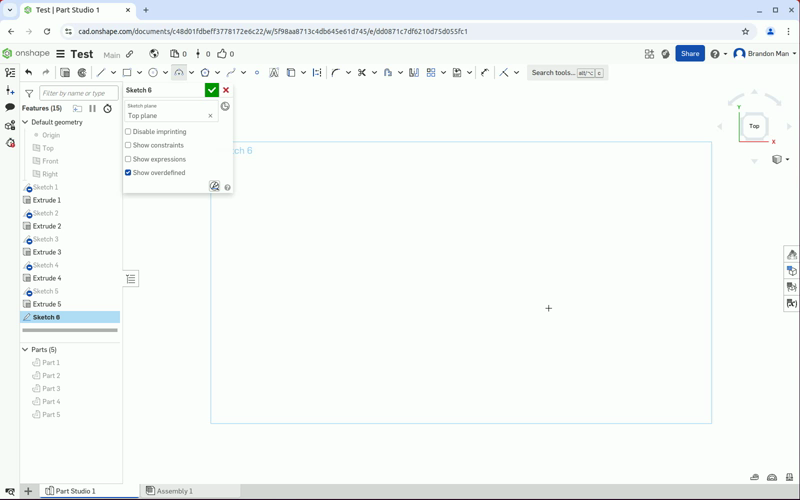
click(548, 307)
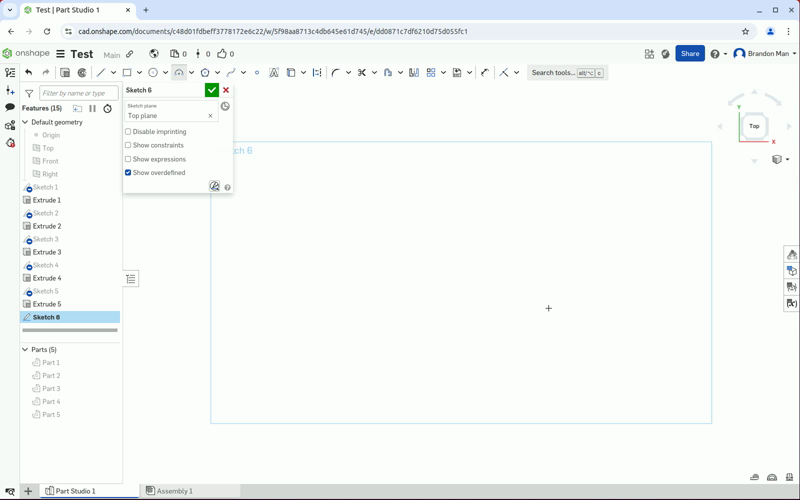
key_up(shift)
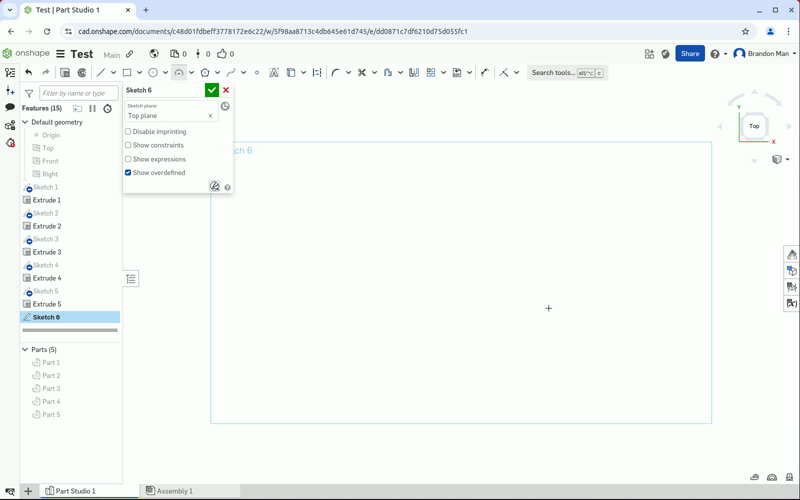
key_down(shift)
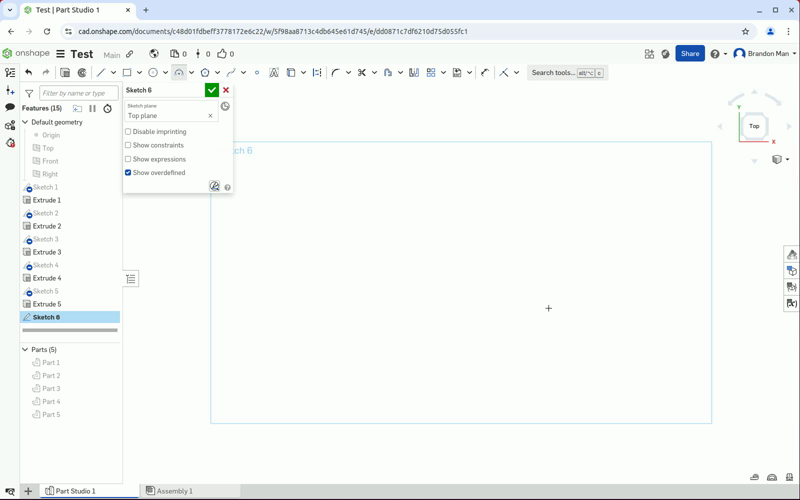
mouse_move(548, 257)
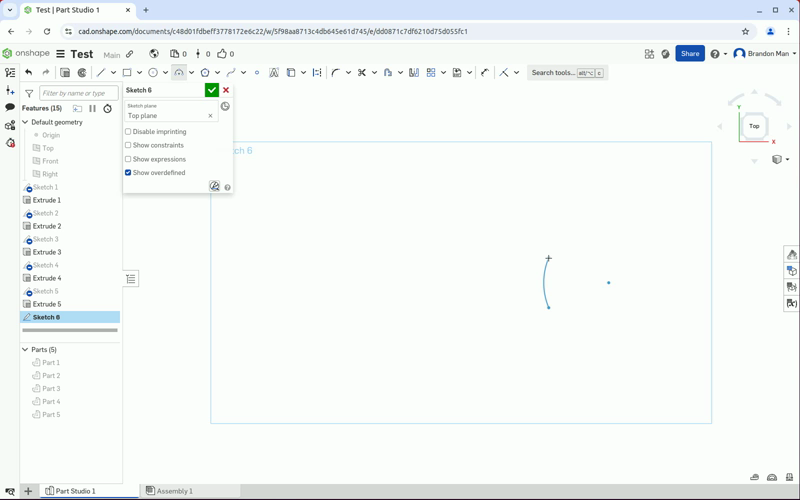
click(548, 257)
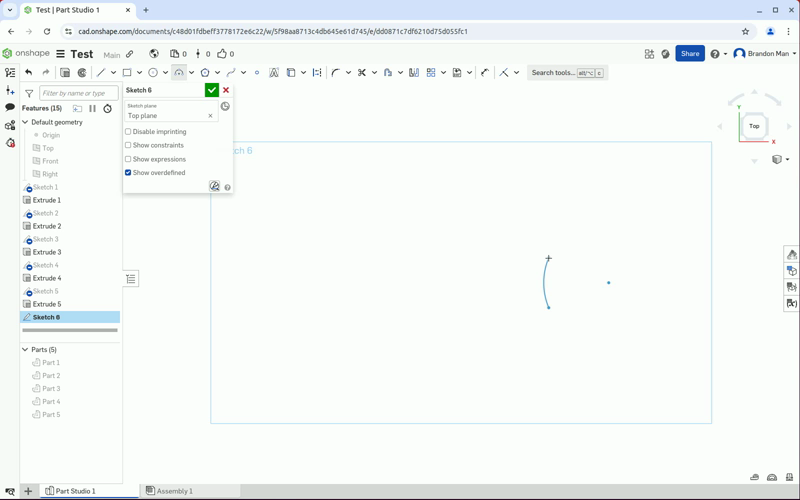
mouse_move(573, 282)
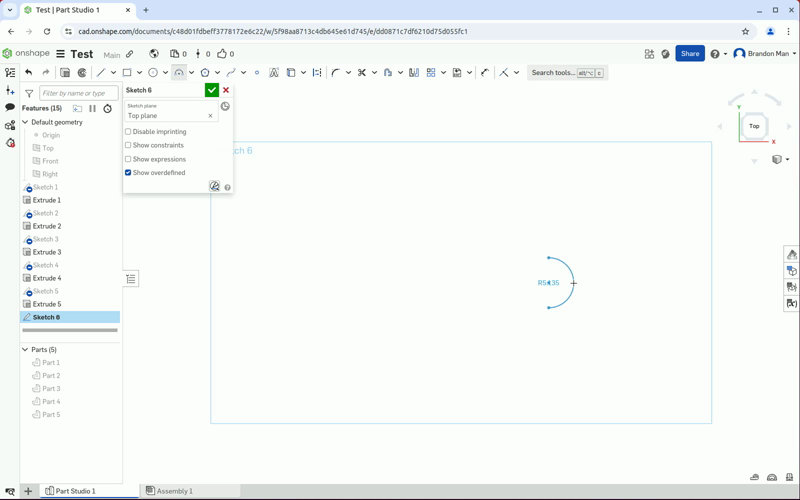
click(573, 282)
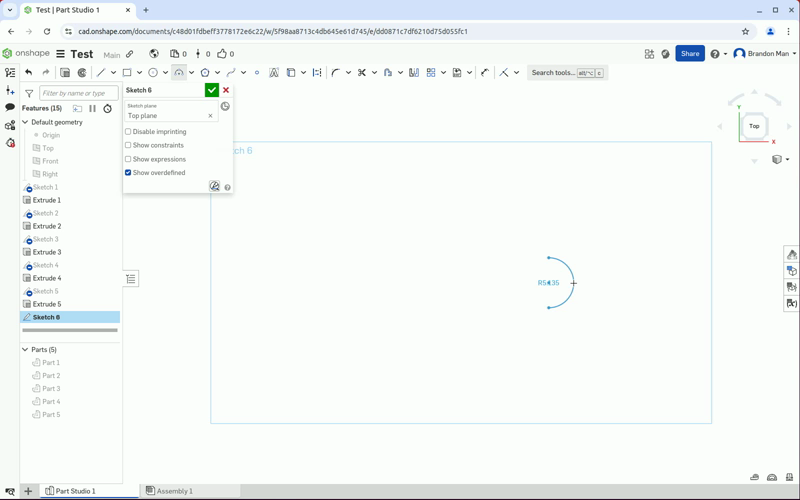
key_up(shift)
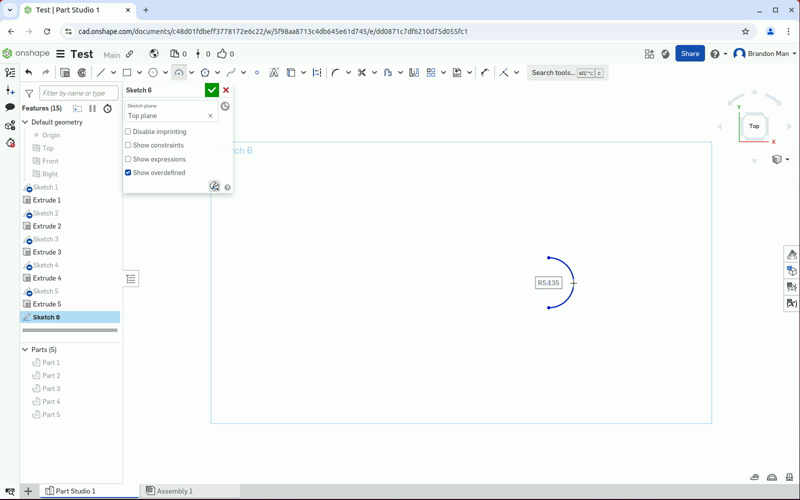
key(esc)
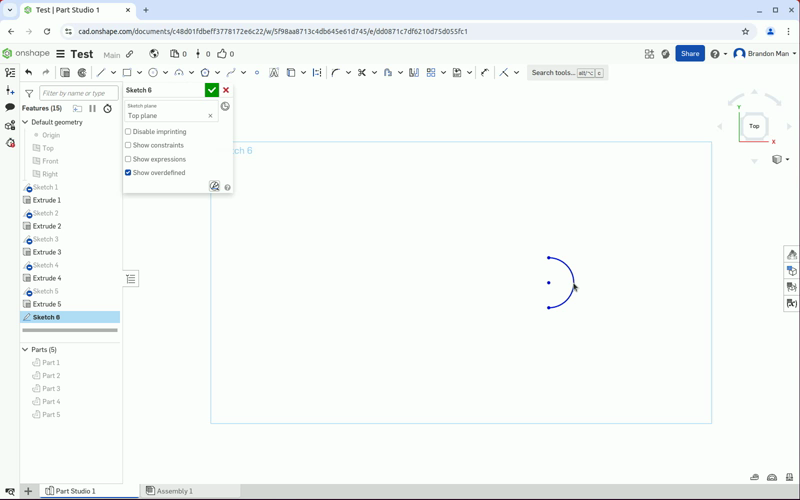
key(l)
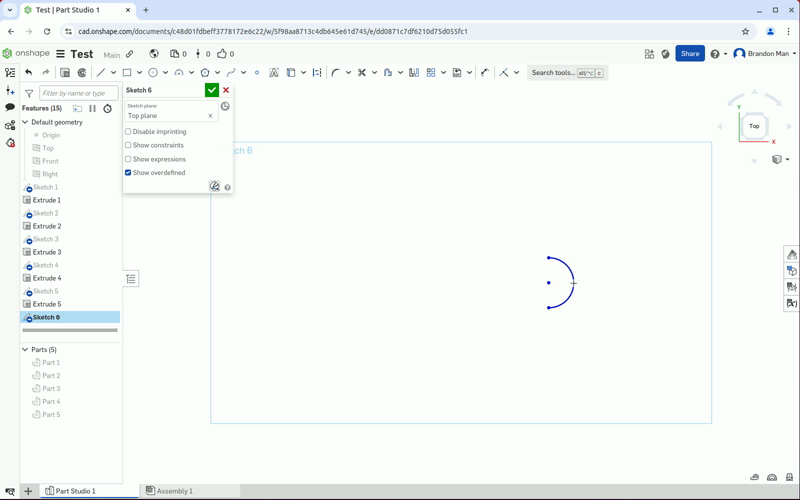
mouse_move(548, 257)
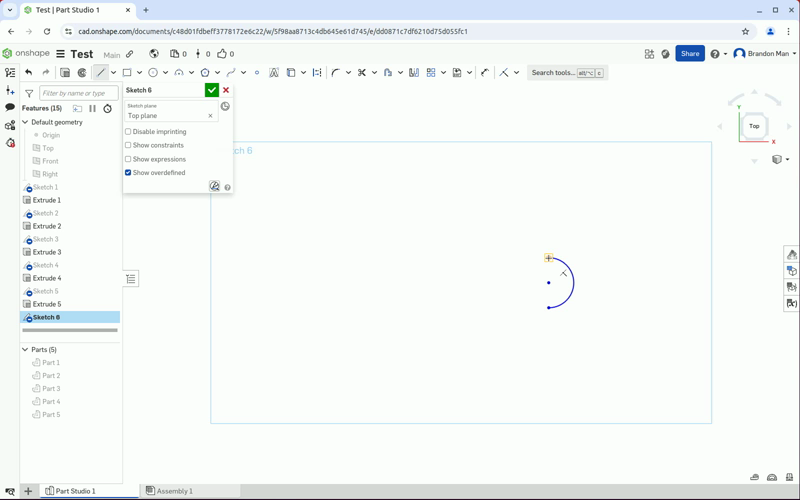
click(548, 257)
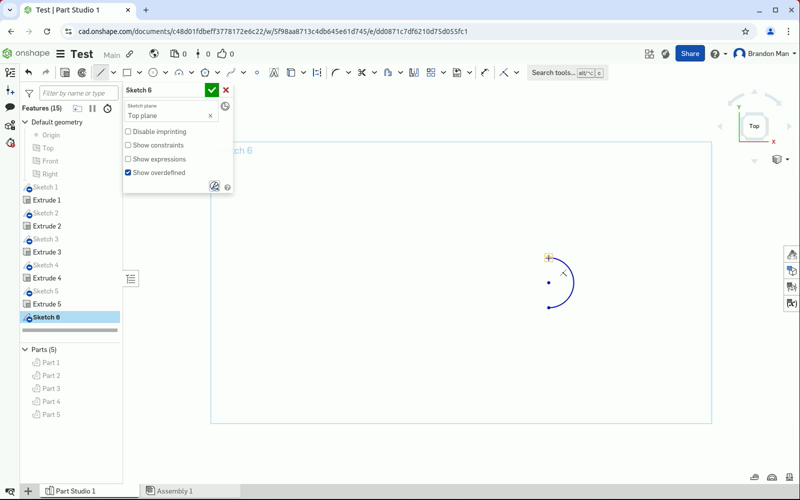
key_down(shift)
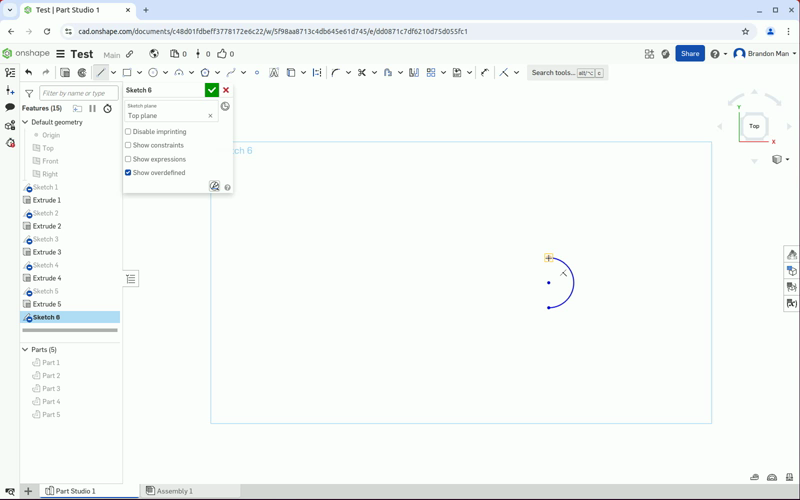
mouse_move(578, 257)
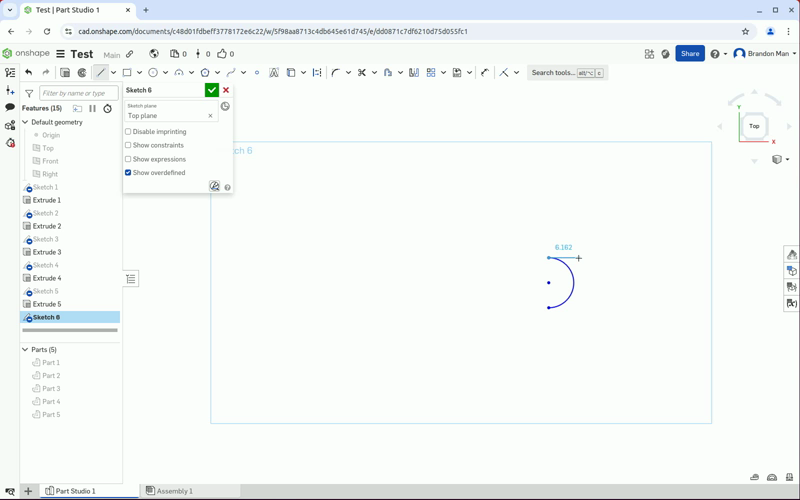
mouse_move(548, 282)
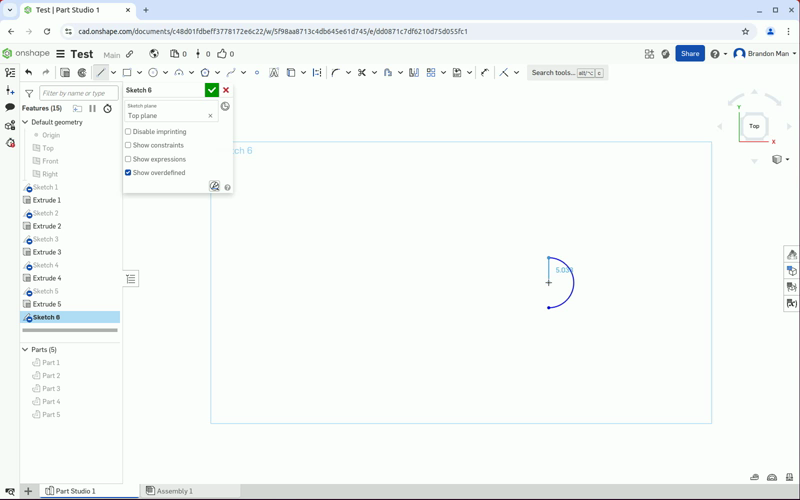
click(548, 282)
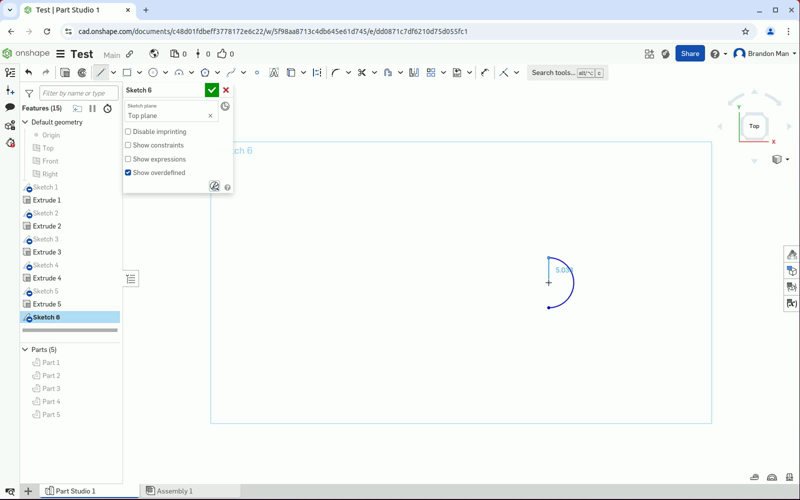
key_up(shift)
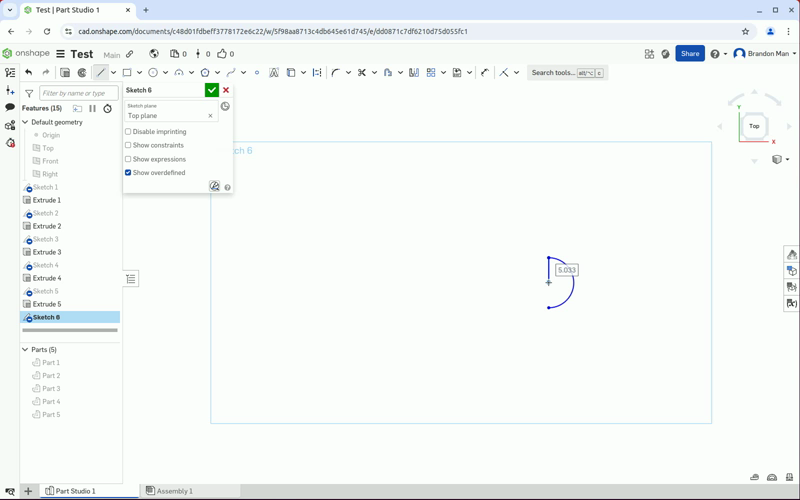
mouse_move(578, 282)
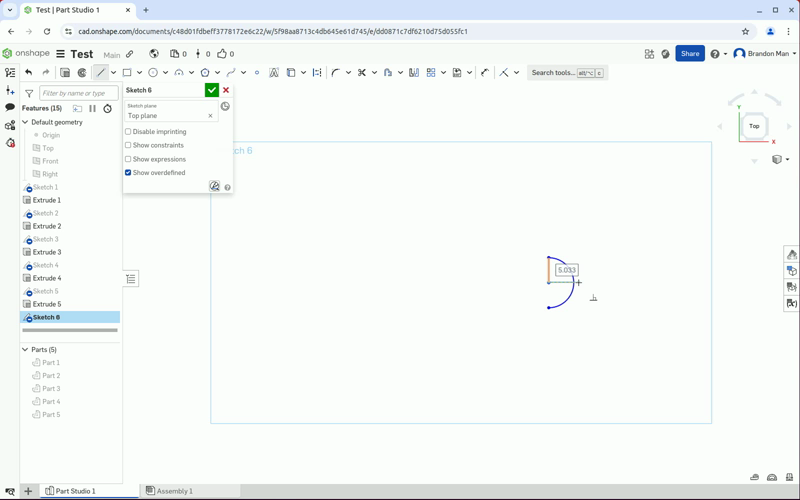
key_down(shift)
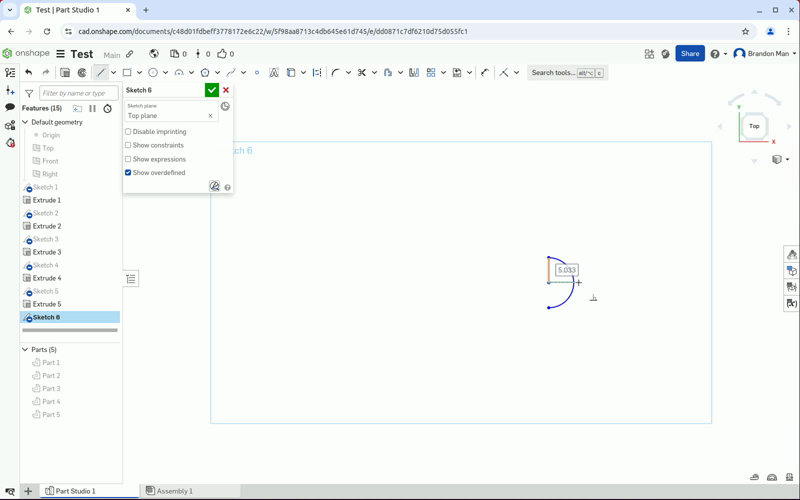
mouse_move(548, 307)
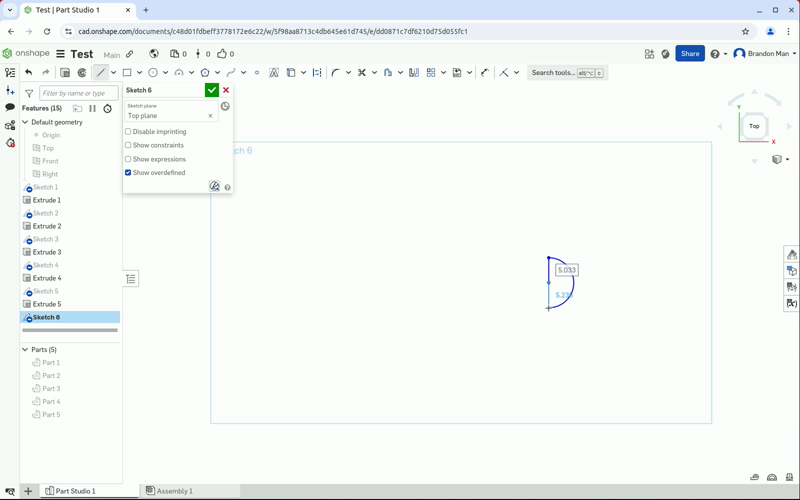
key_up(shift)
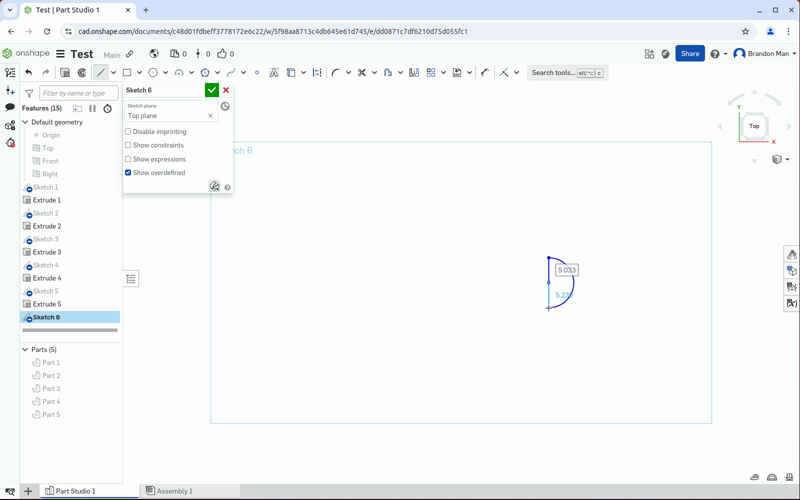
click(548, 307)
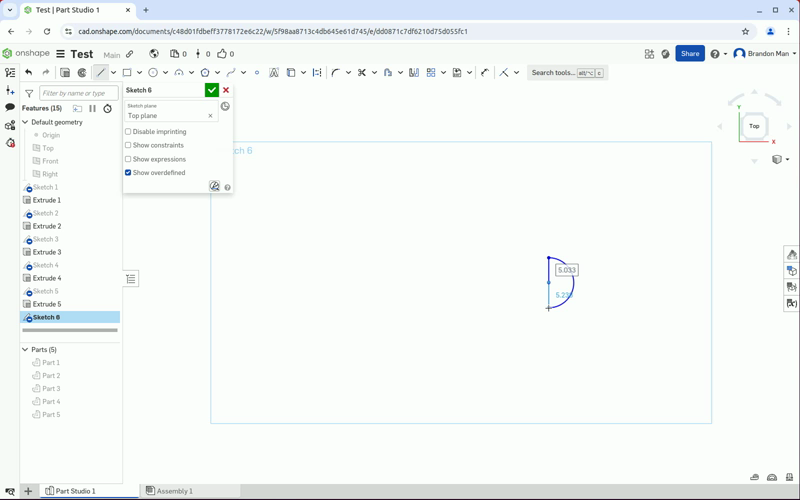
key(esc)
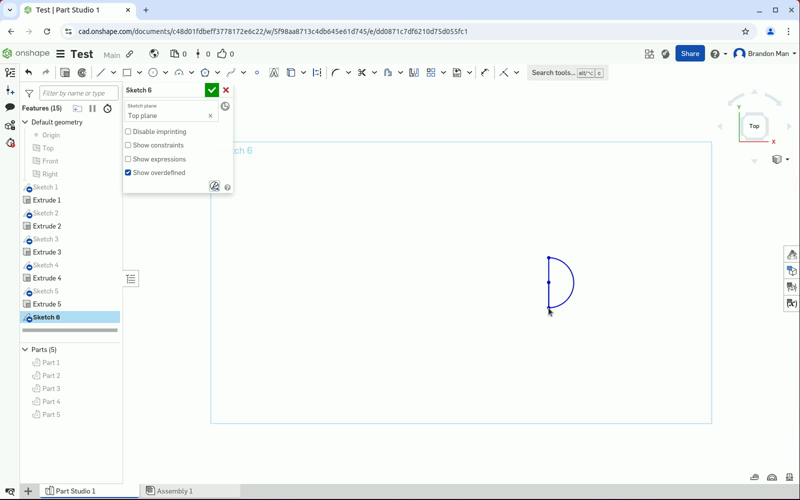
mouse_move(564, 270)
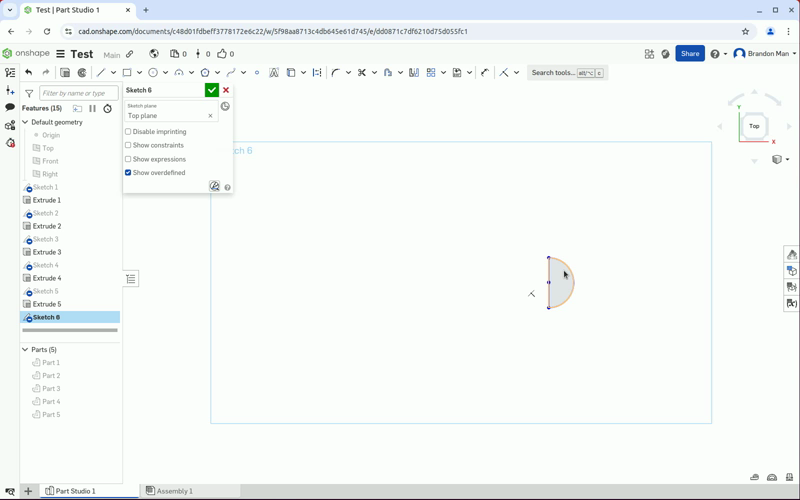
scroll(6)
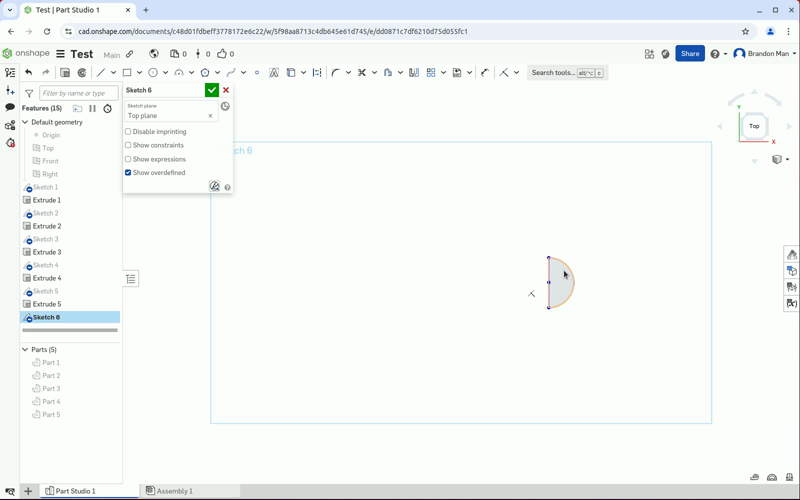
scroll(6)
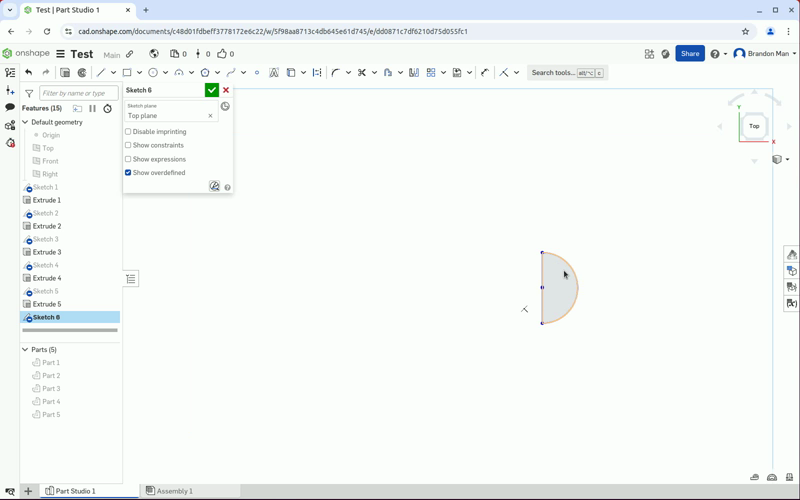
scroll(6)
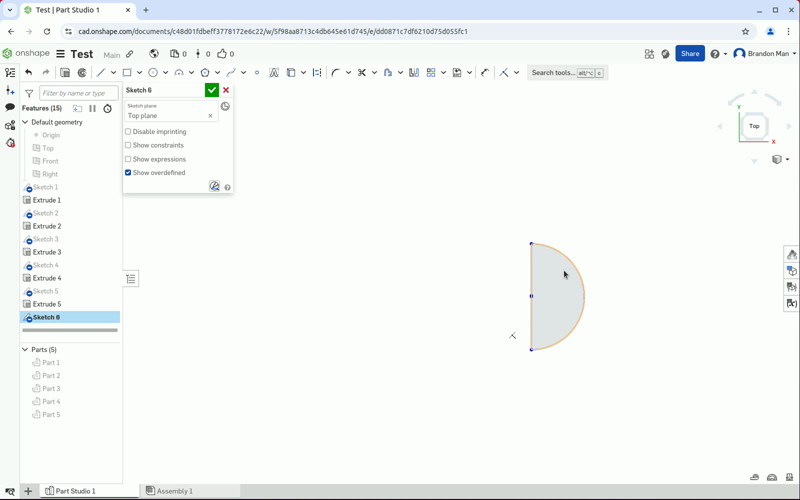
scroll(6)
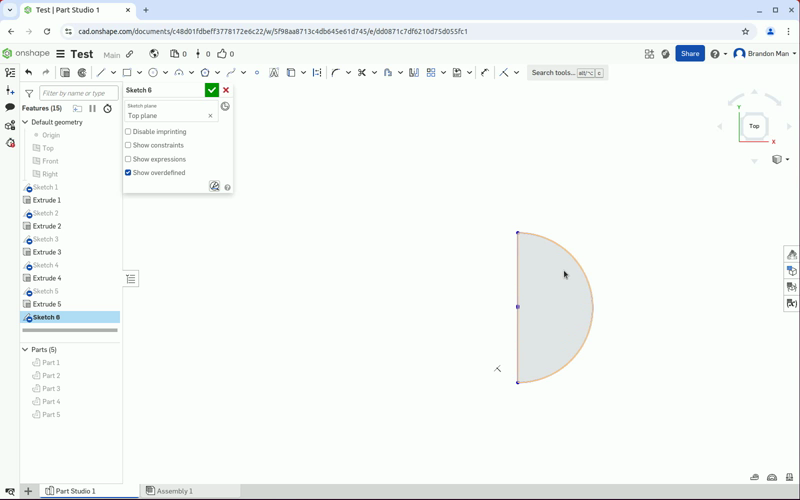
scroll(6)
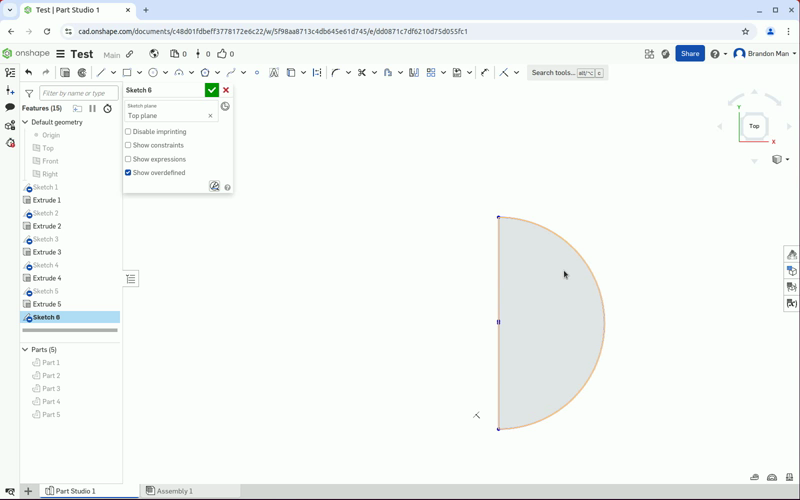
scroll(6)
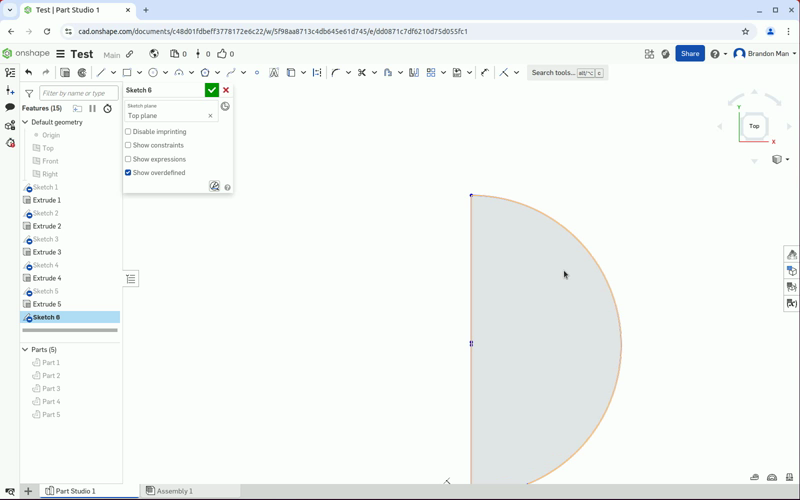
scroll(6)
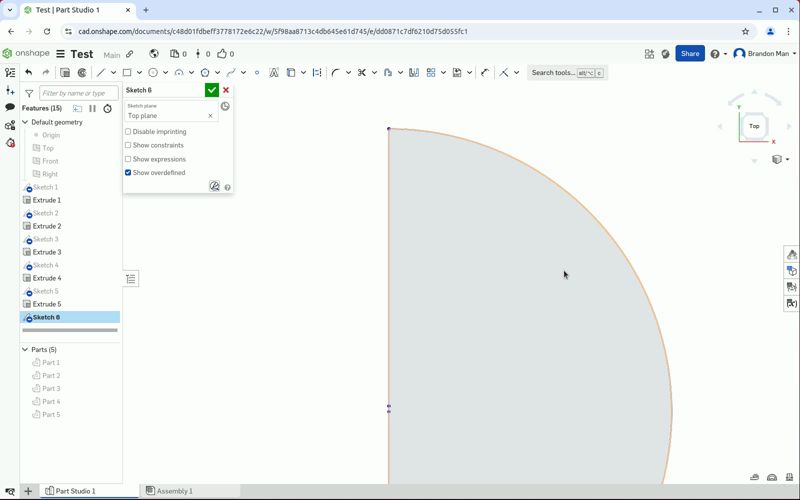
click(564, 270)
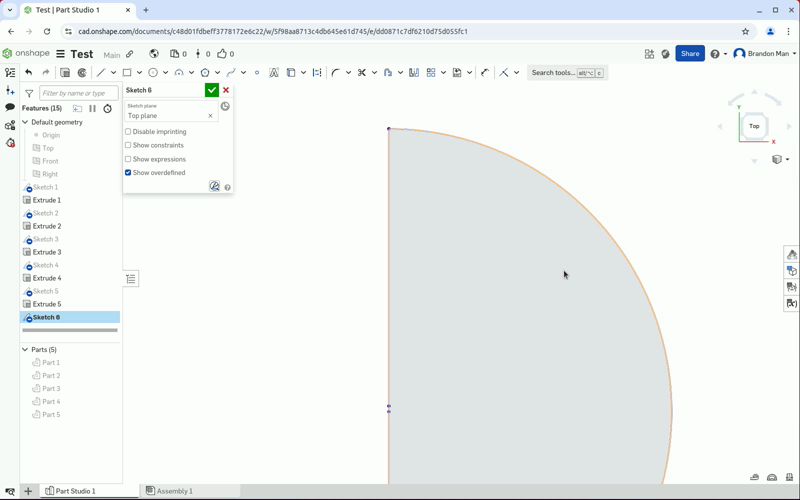
scroll(-6)
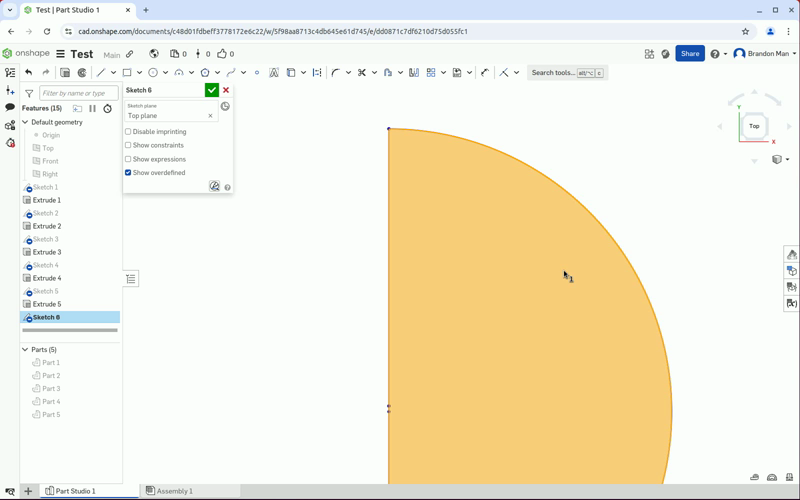
scroll(-6)
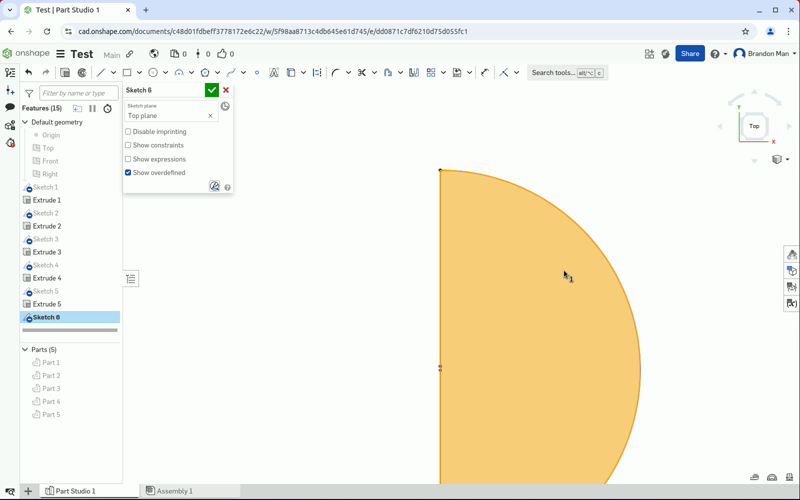
scroll(-6)
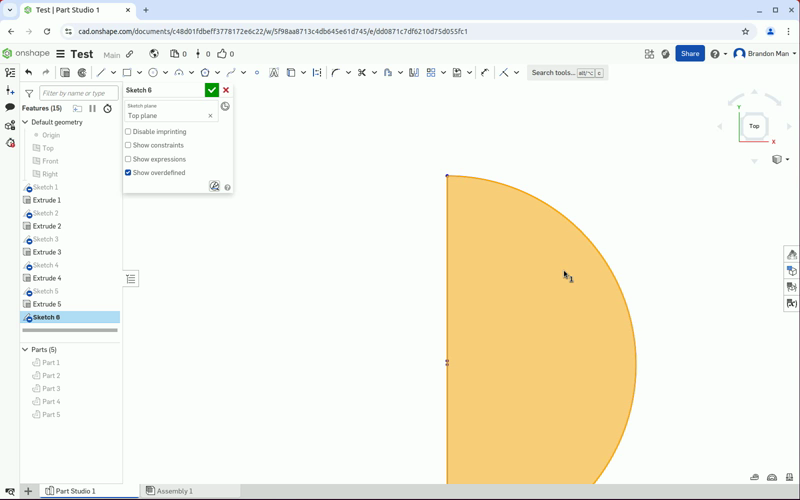
scroll(-6)
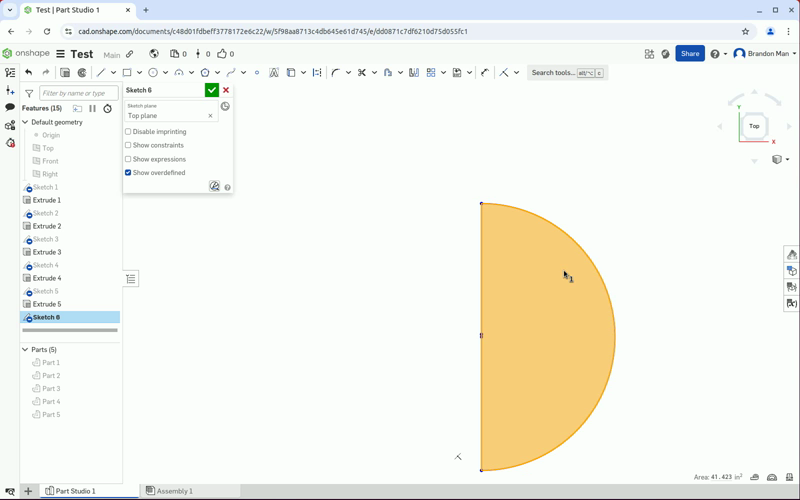
scroll(-6)
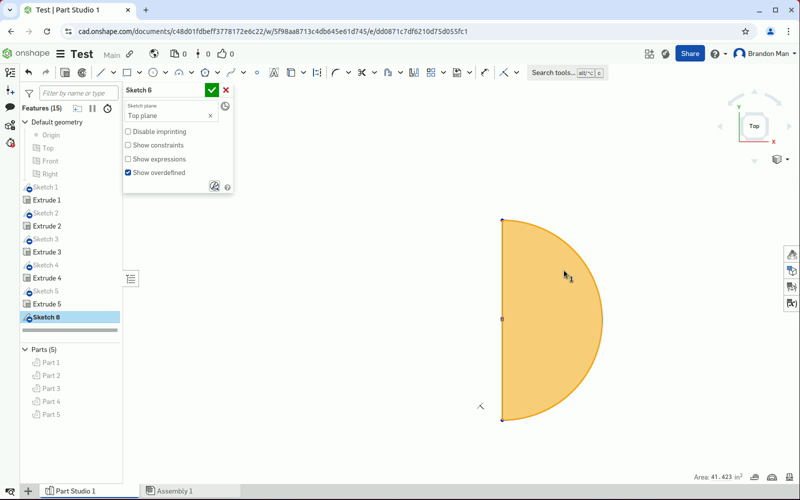
scroll(-6)
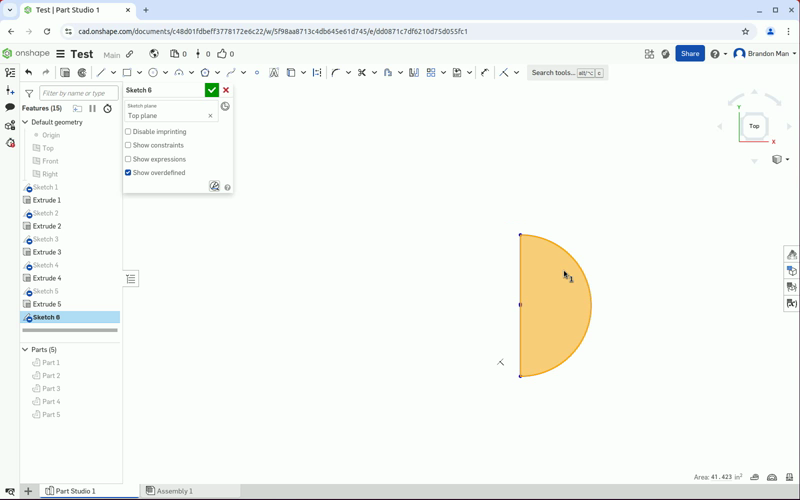
scroll(-6)
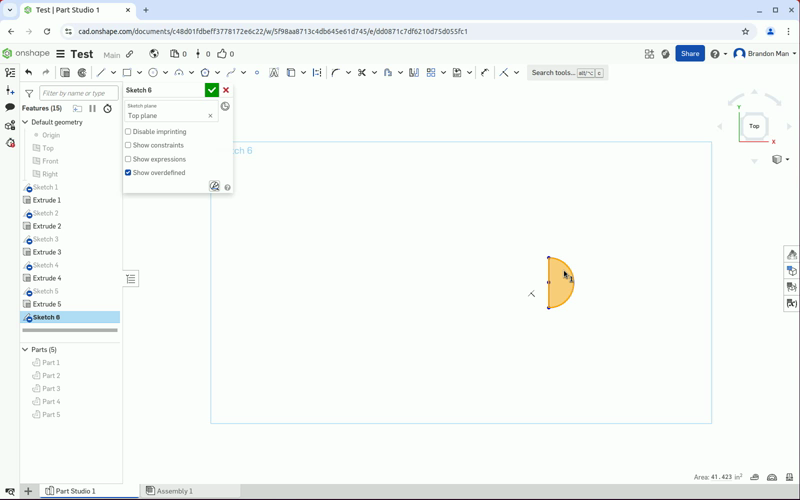
mouse_move(73, 352)
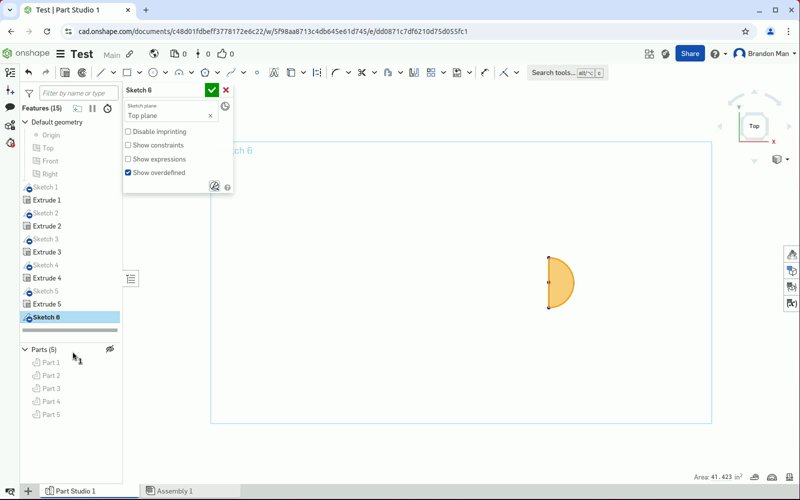
key(shift+y)
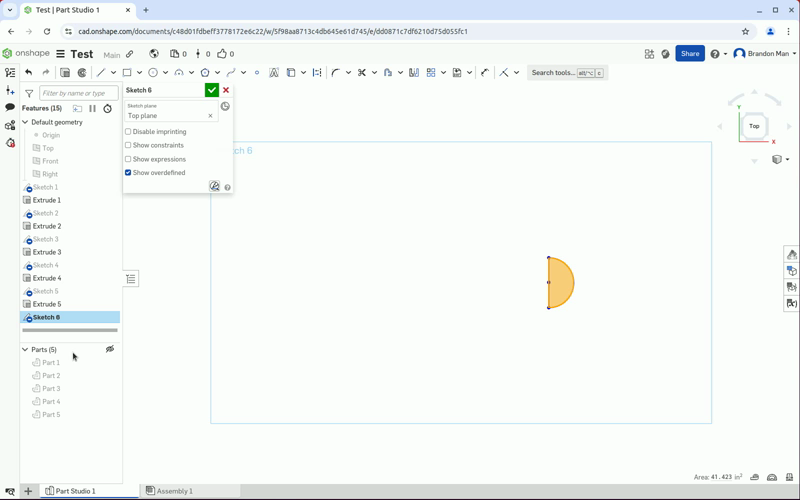
key(shift+e)
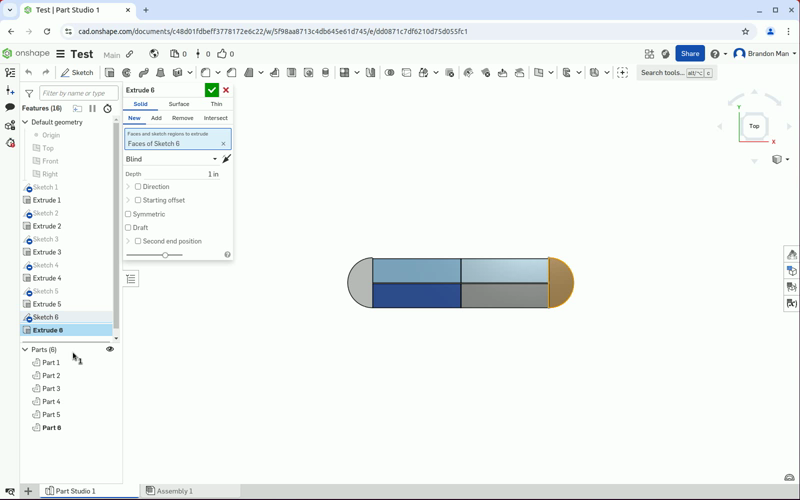
mouse_move(143, 106)
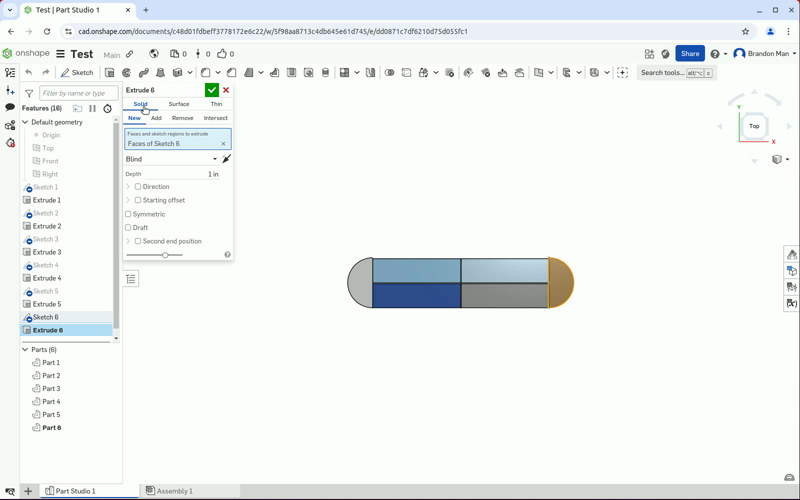
click(143, 106)
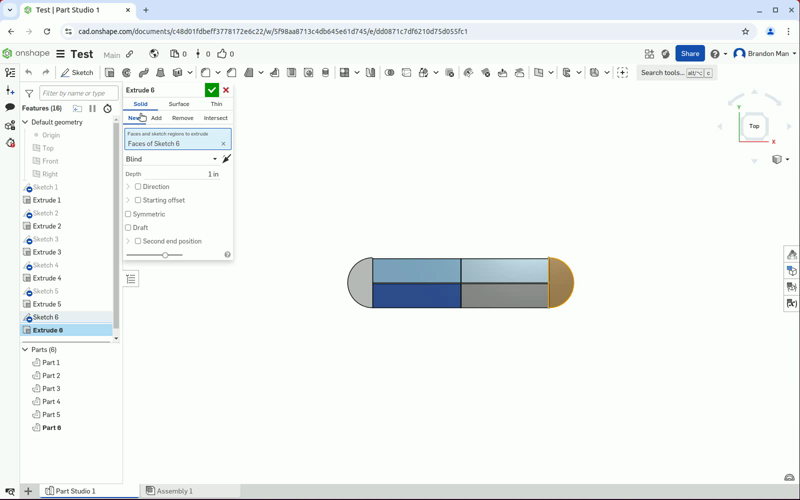
mouse_move(137, 120)
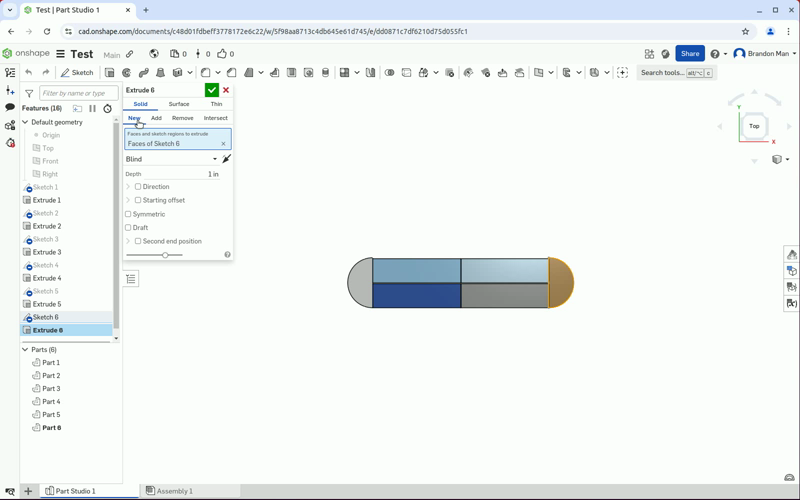
click(137, 120)
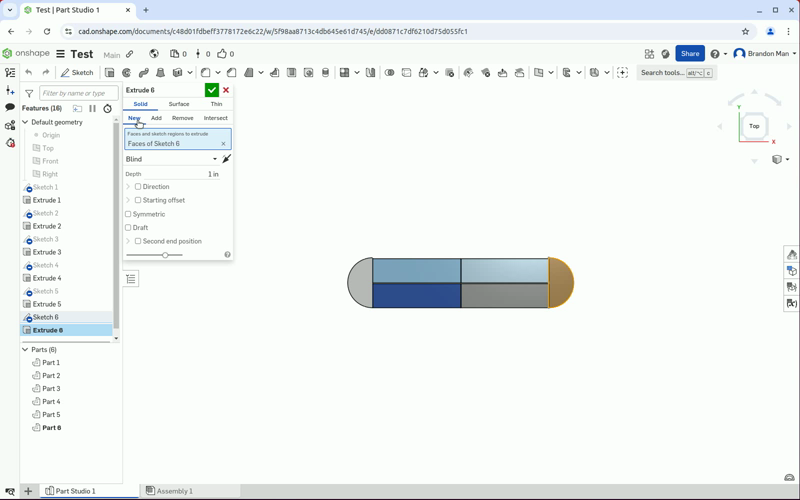
key(tab, 4)
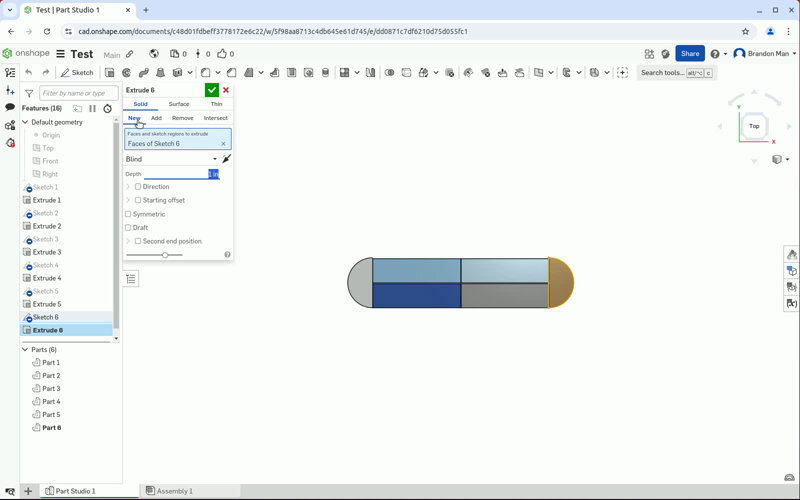
text(1.204)
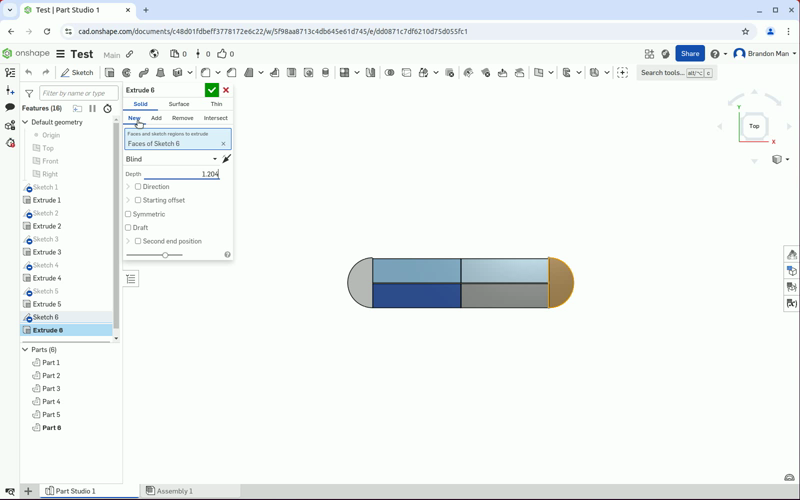
key(enter)
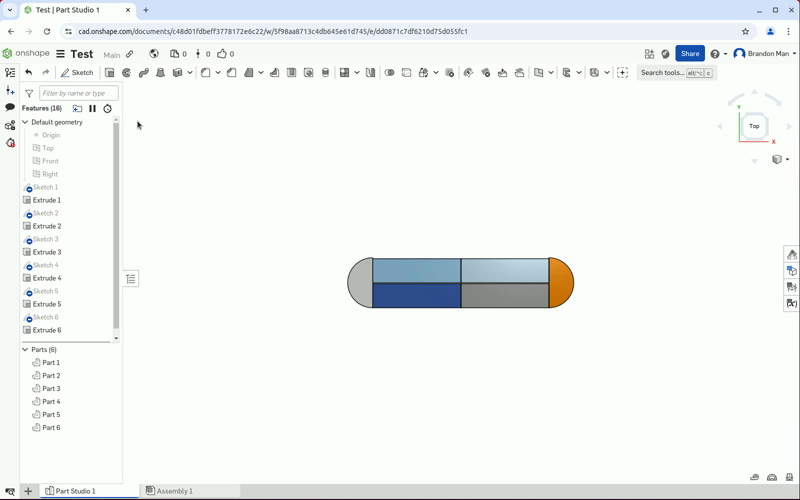
key(shift+h)
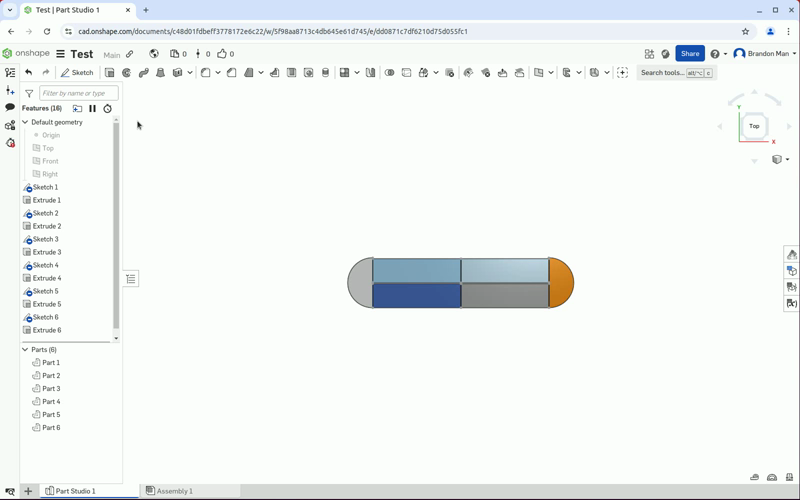
key(shift+h)
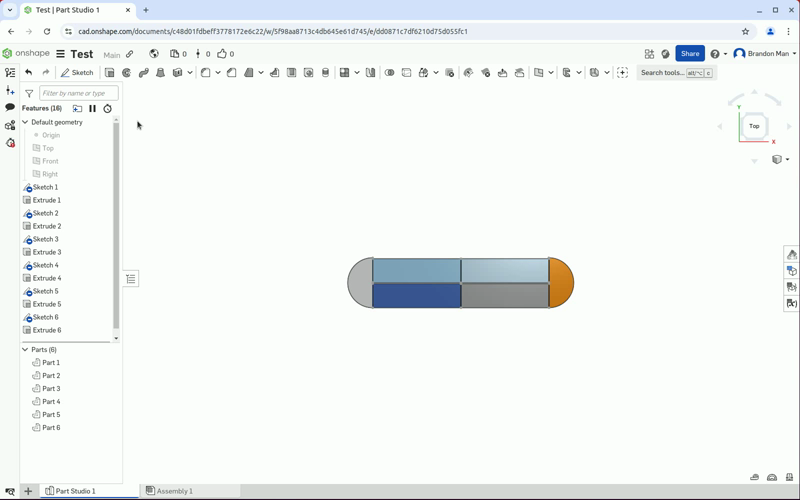
key(shift+7)
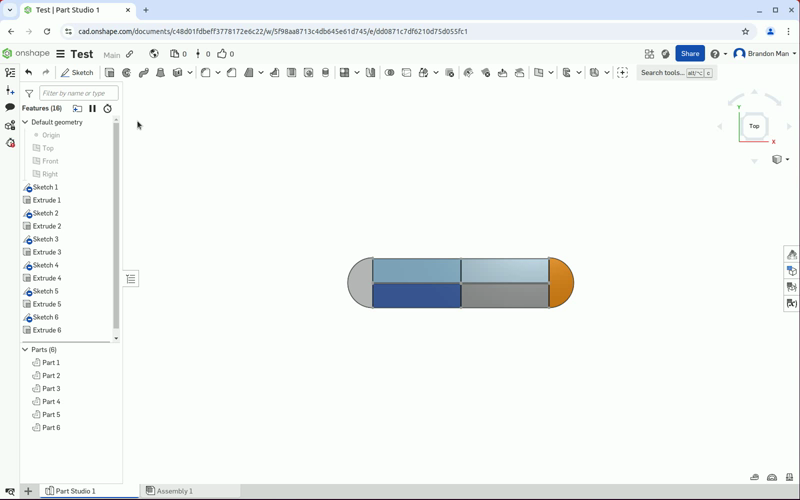
key(up, 3)
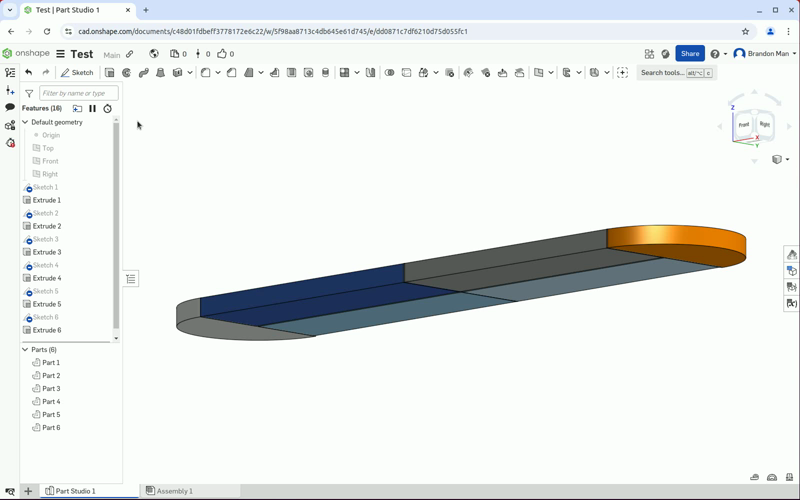
key(left, 3)
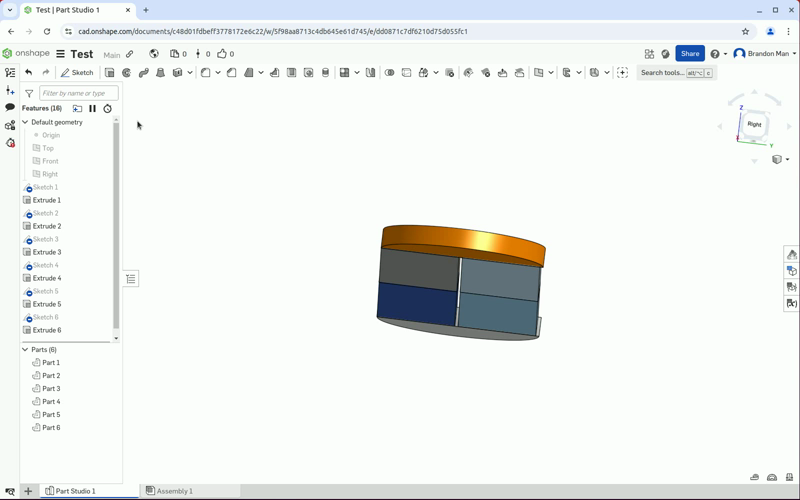
key(right, 3)
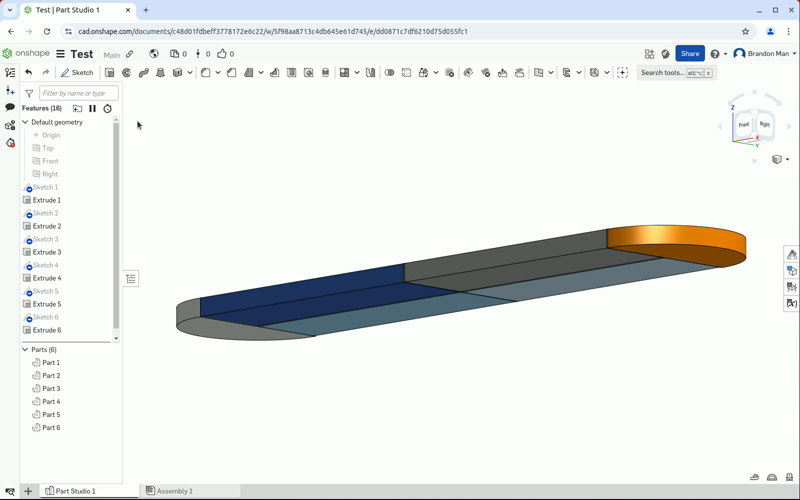
key(down, 3)
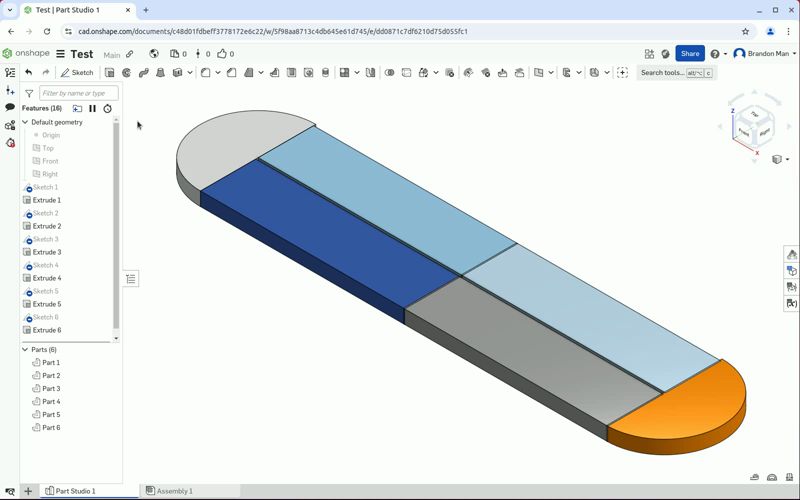
mouse_move(69, 189)
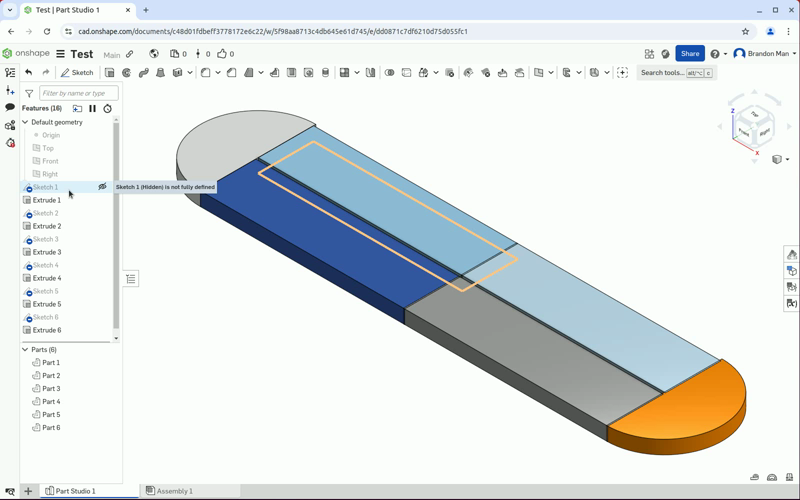
click(69, 189)